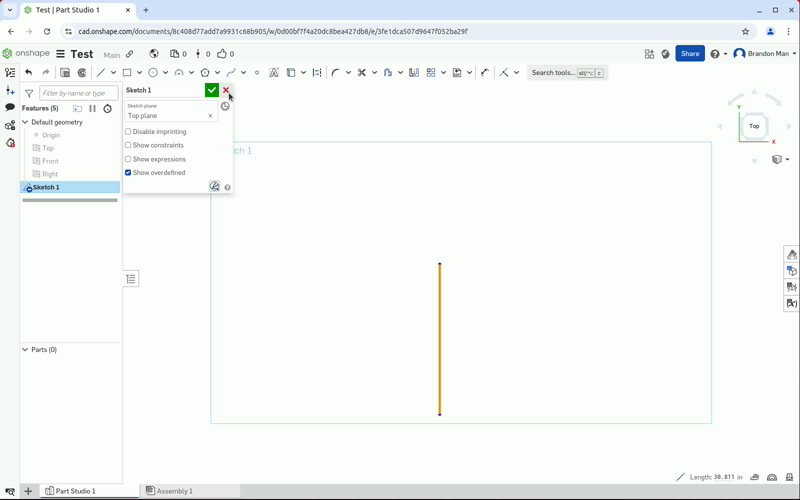
key(shift+h)
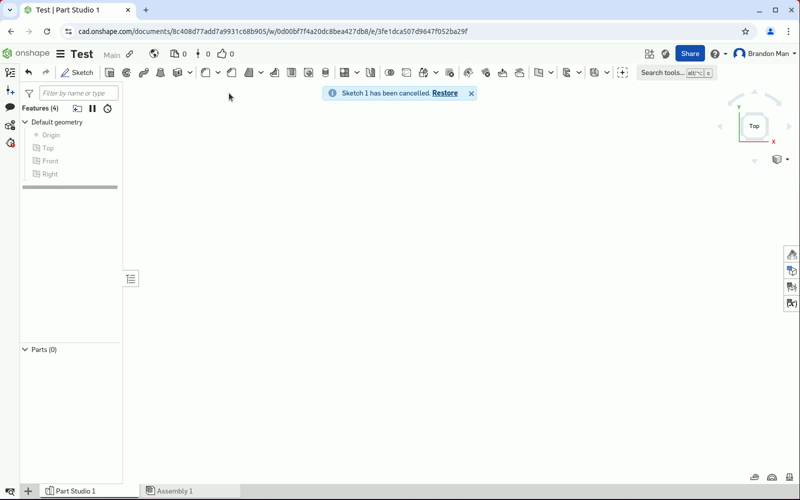
mouse_move(73, 352)
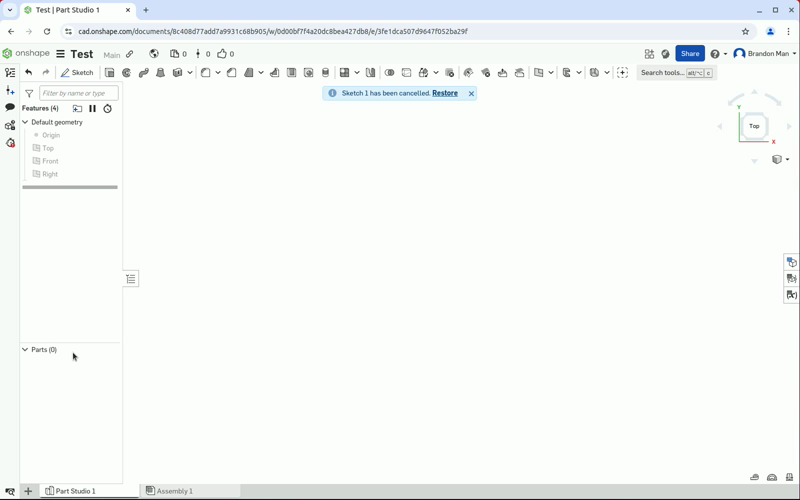
key(y)
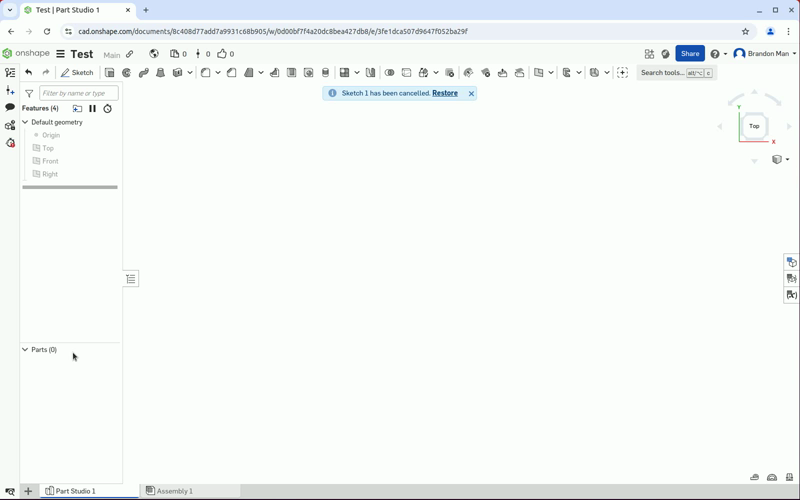
key(shift+p)
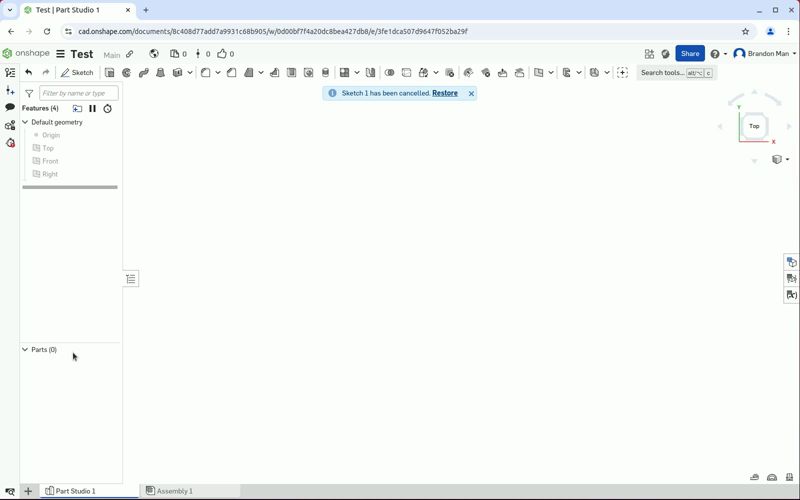
key(space)
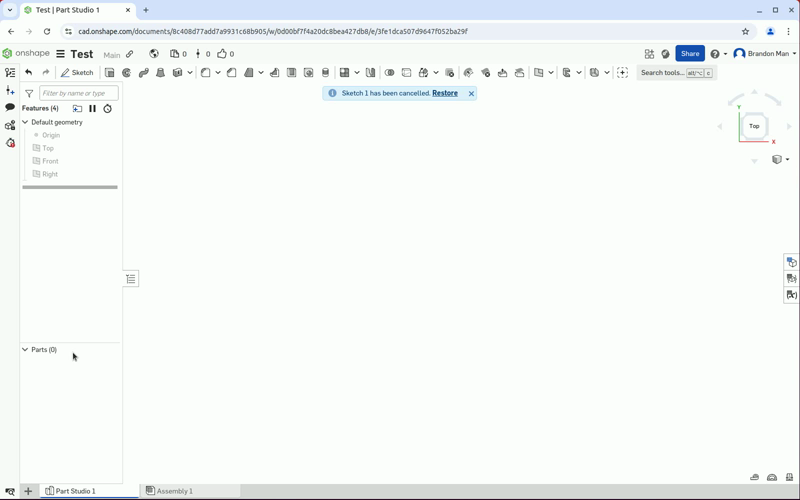
key_down(shift)
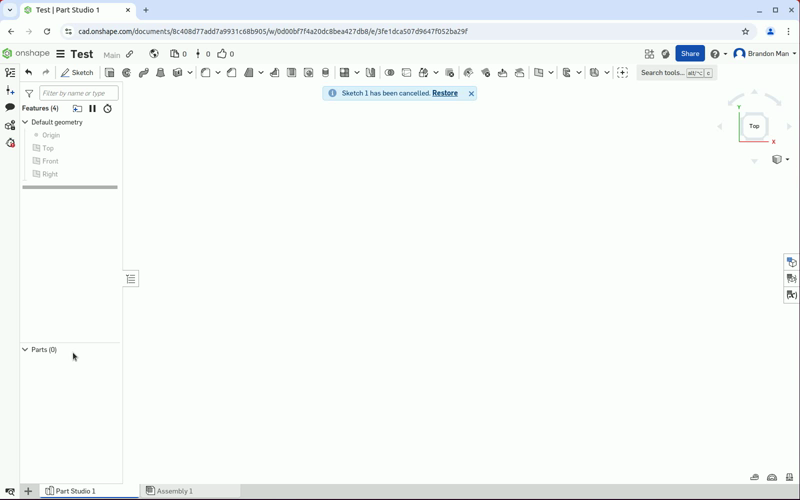
key(up)
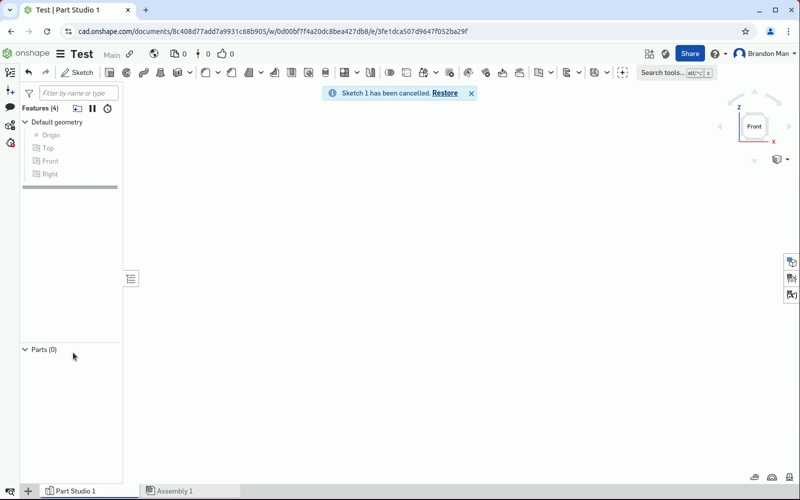
key_up(shift)
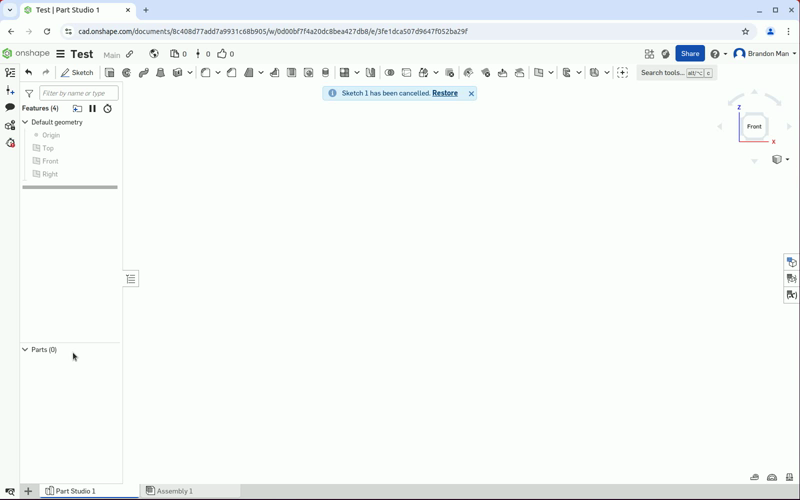
mouse_move(73, 352)
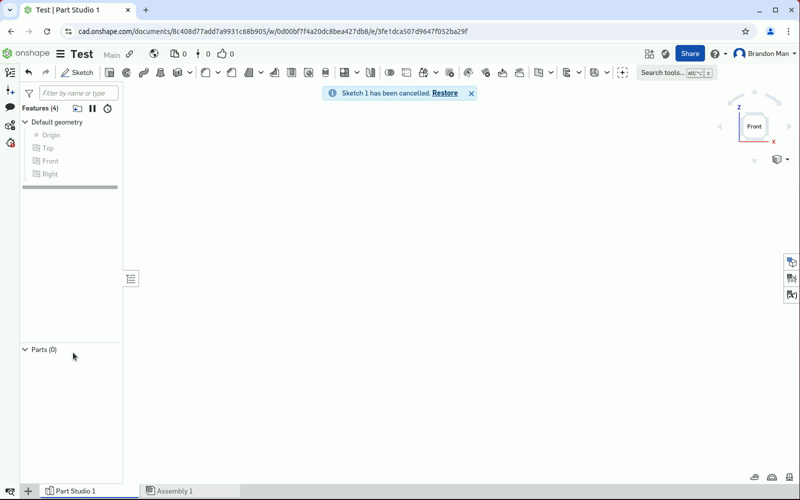
key(shift+y)
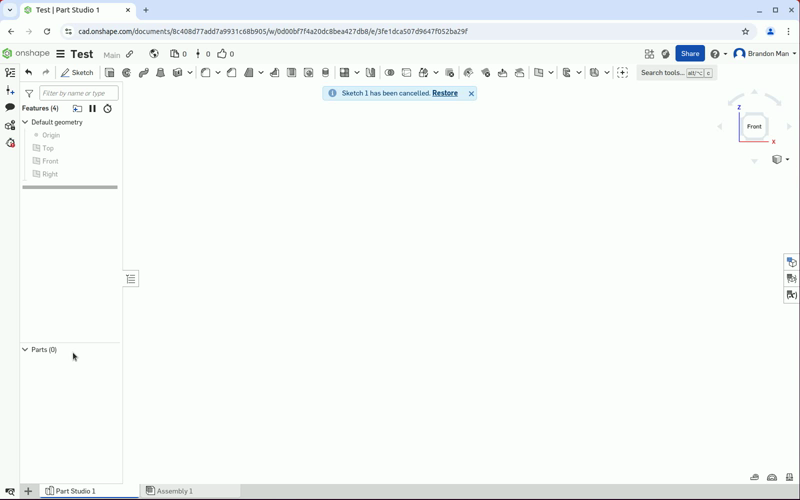
key(shift+s)
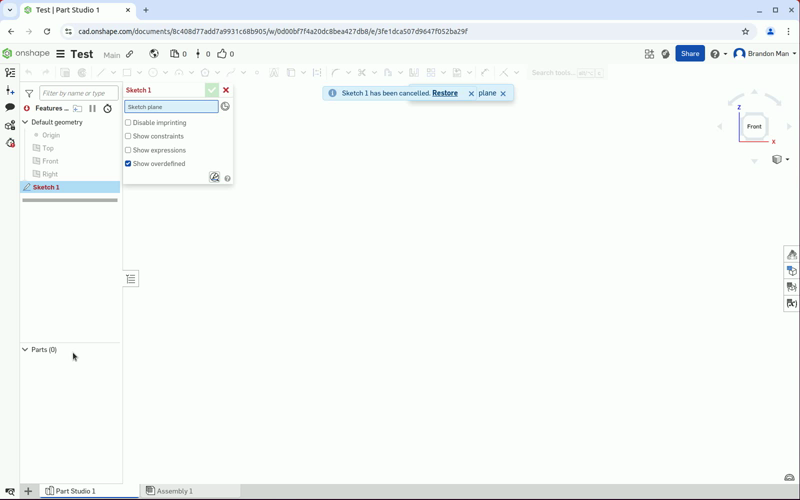
mouse_move(73, 163)
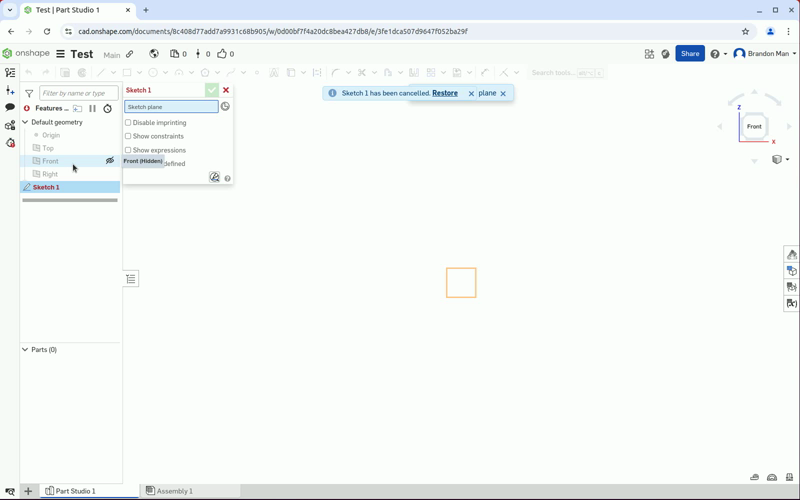
click(73, 163)
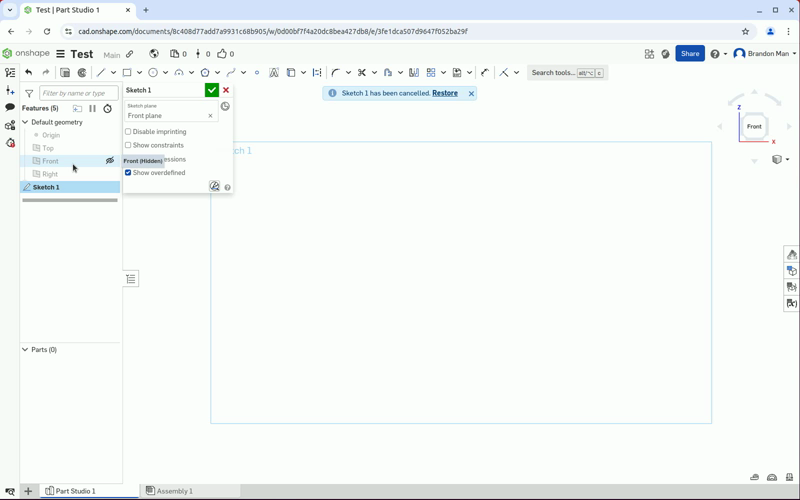
mouse_move(73, 352)
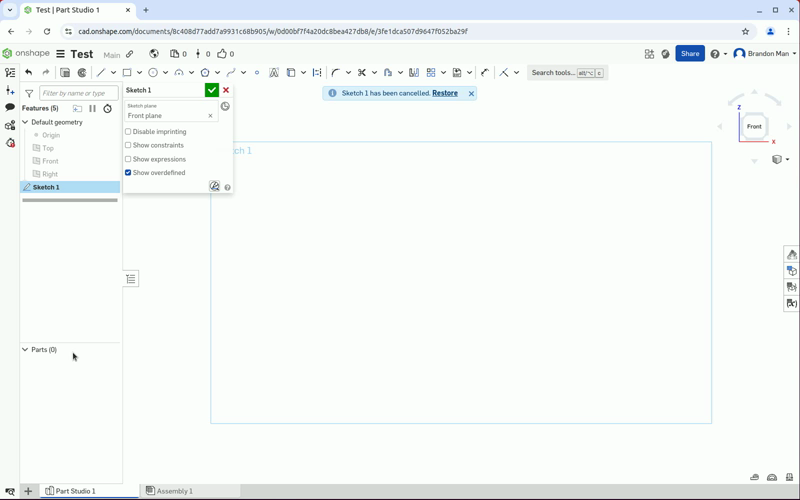
key(y)
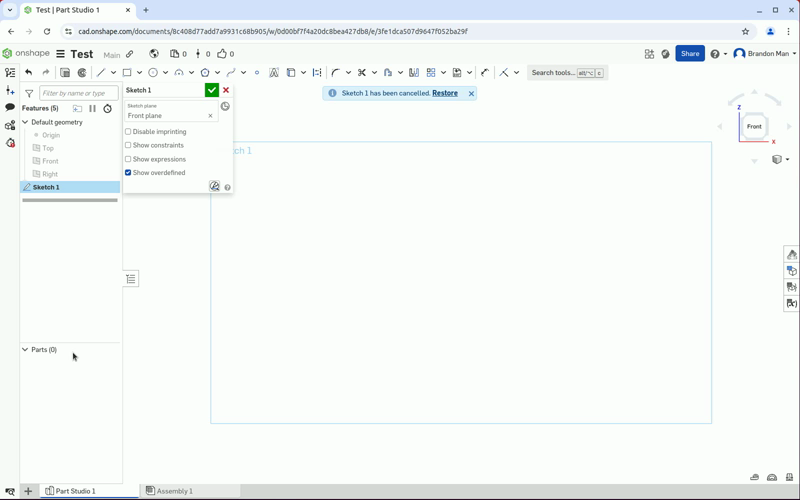
key(c)
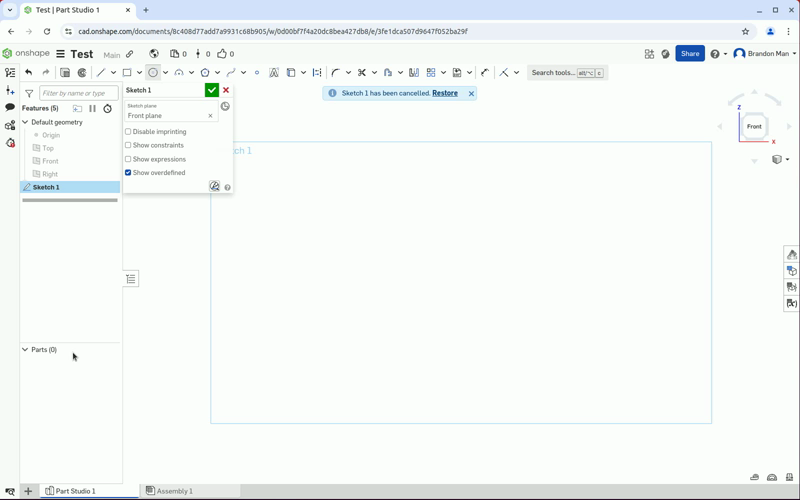
key_down(shift)
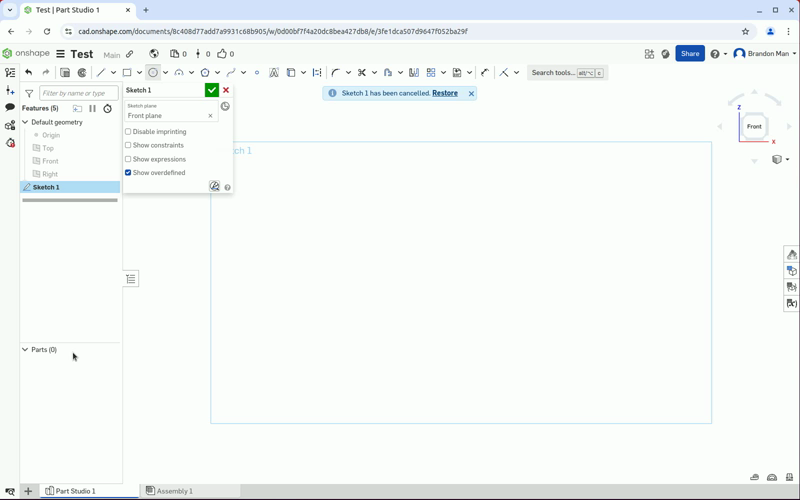
mouse_move(461, 282)
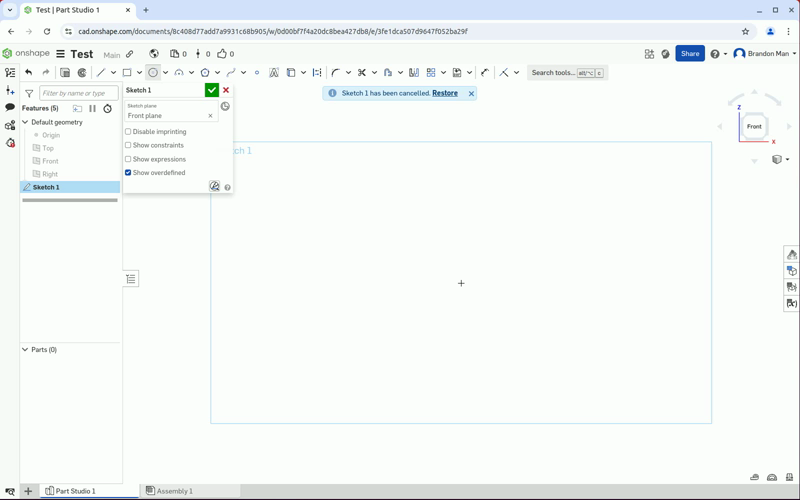
click(461, 282)
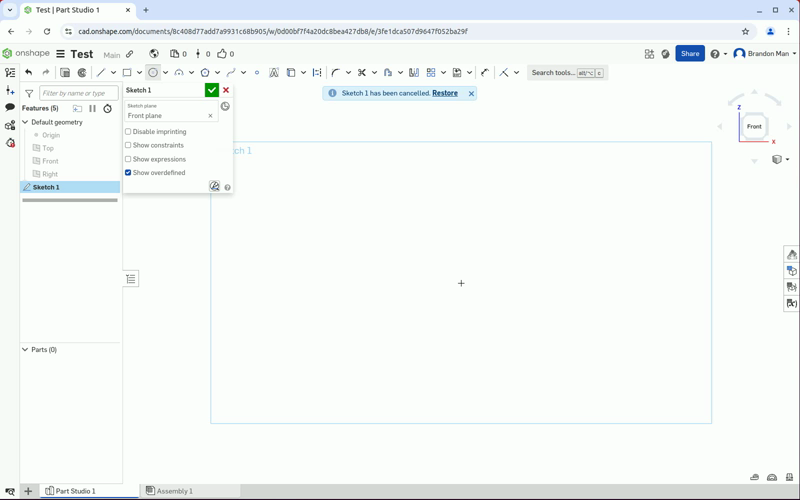
key_up(shift)
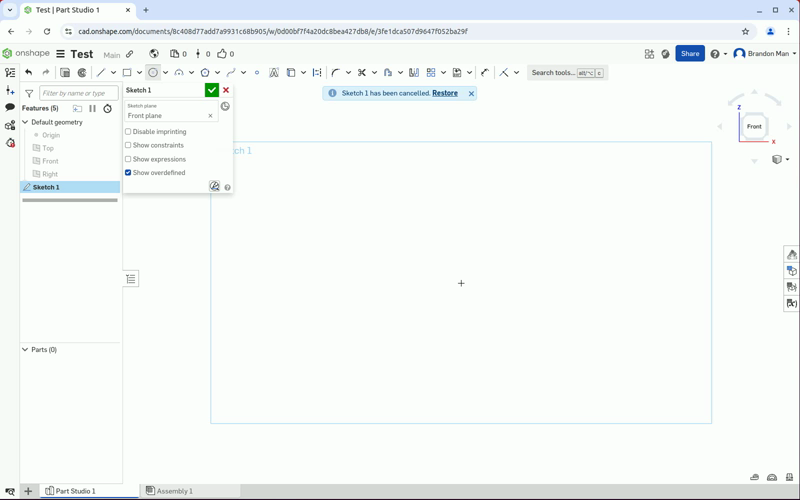
mouse_move(574, 282)
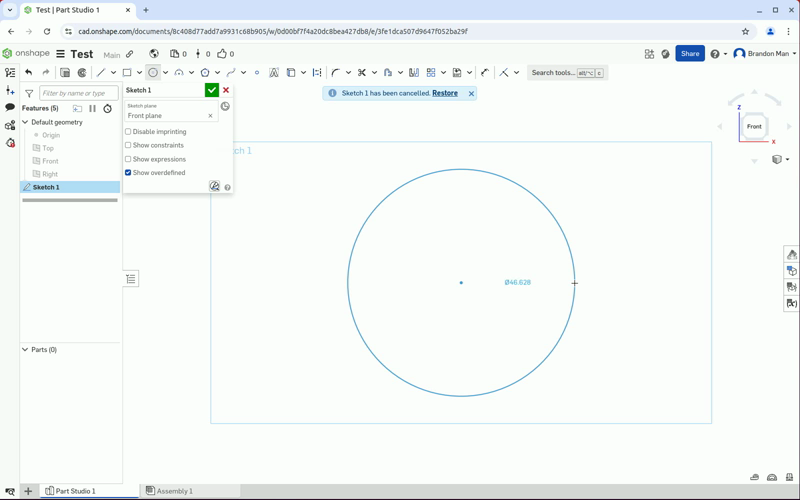
click(574, 282)
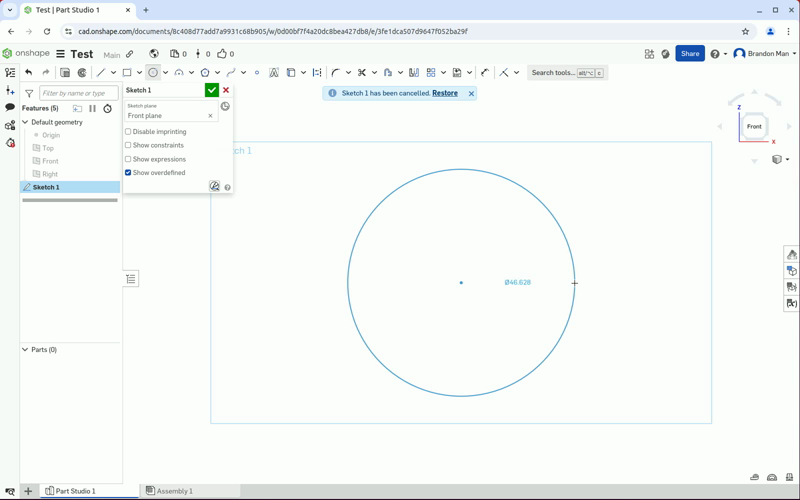
key(esc)
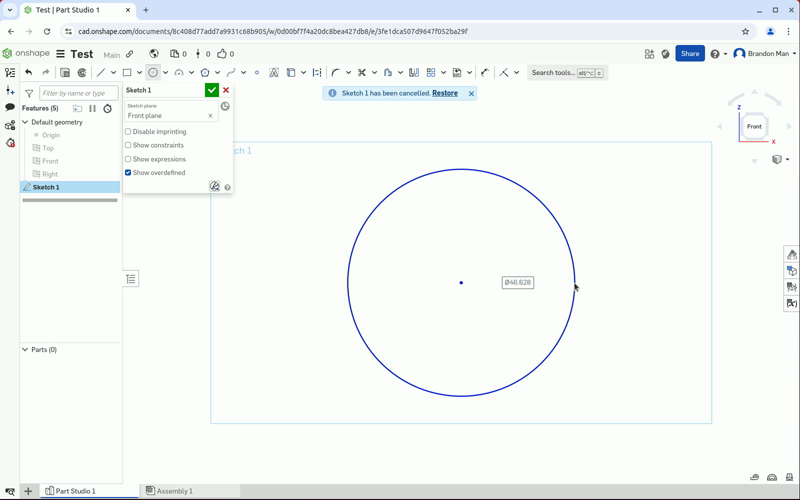
mouse_move(470, 353)
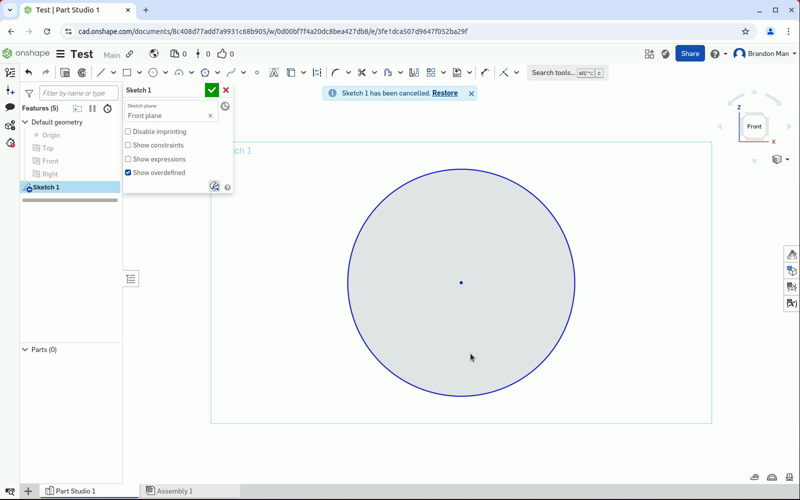
click(470, 353)
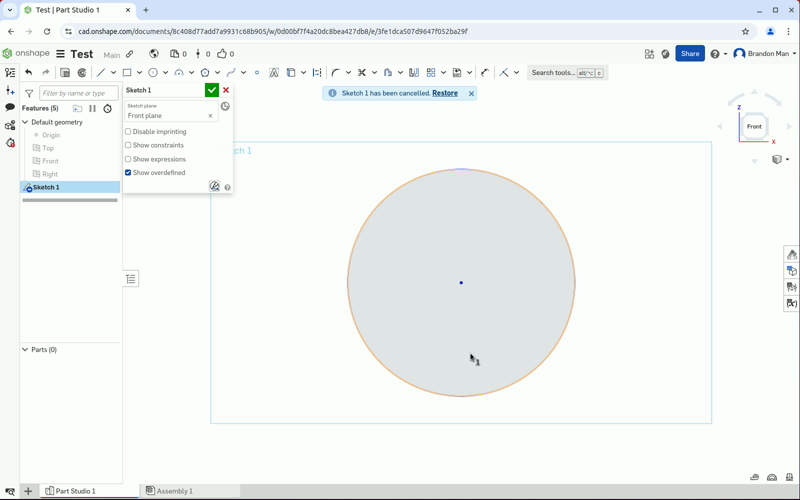
mouse_move(73, 352)
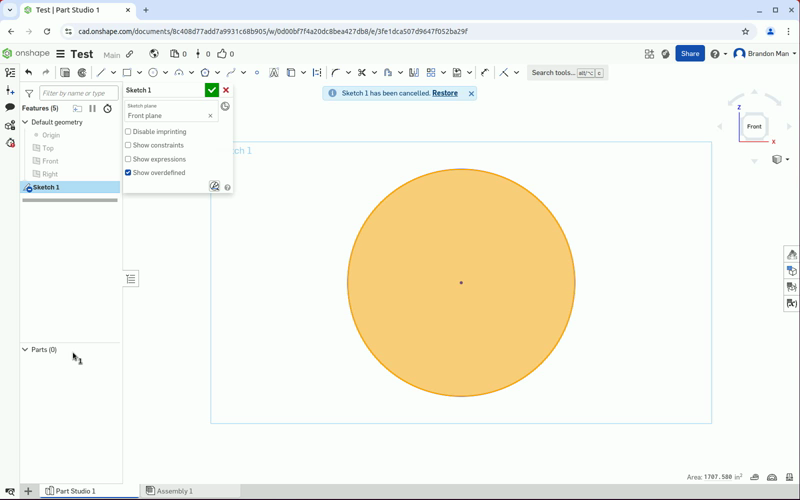
key(shift+y)
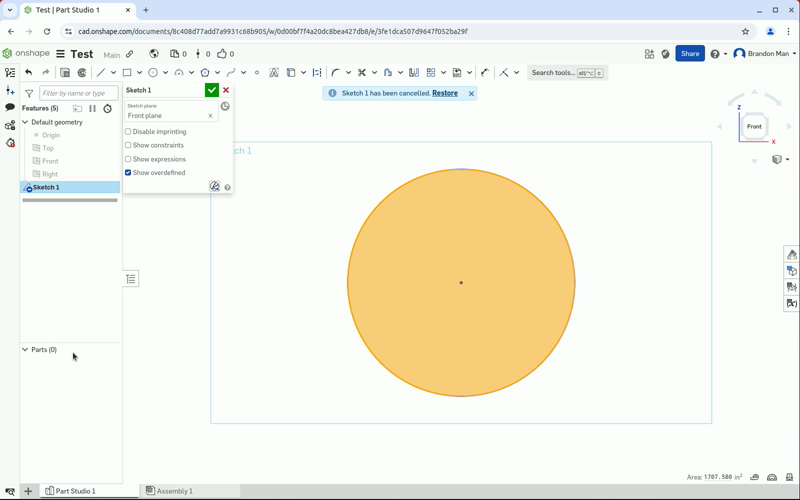
key(shift+e)
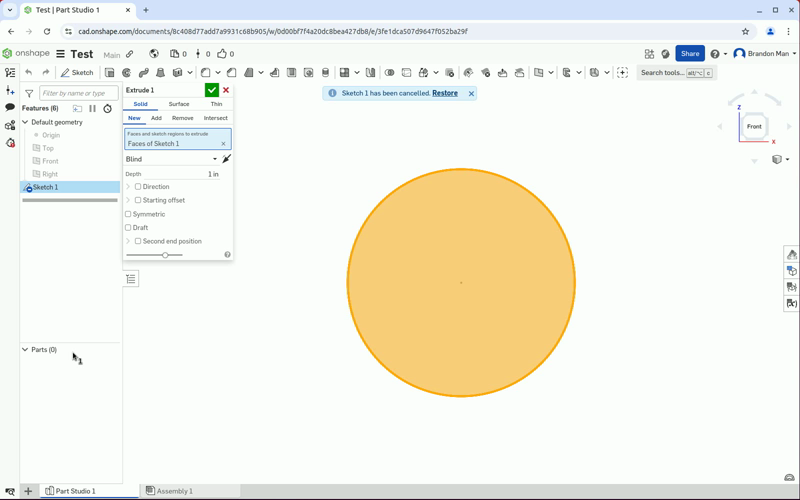
mouse_move(143, 106)
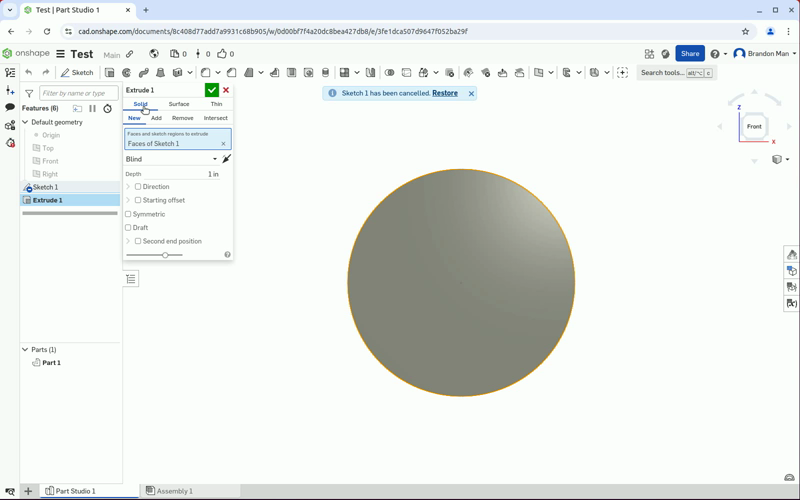
click(143, 106)
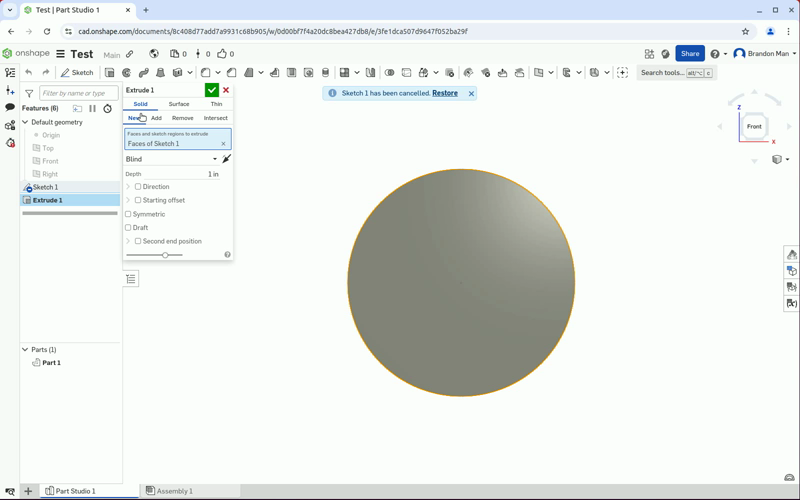
mouse_move(137, 120)
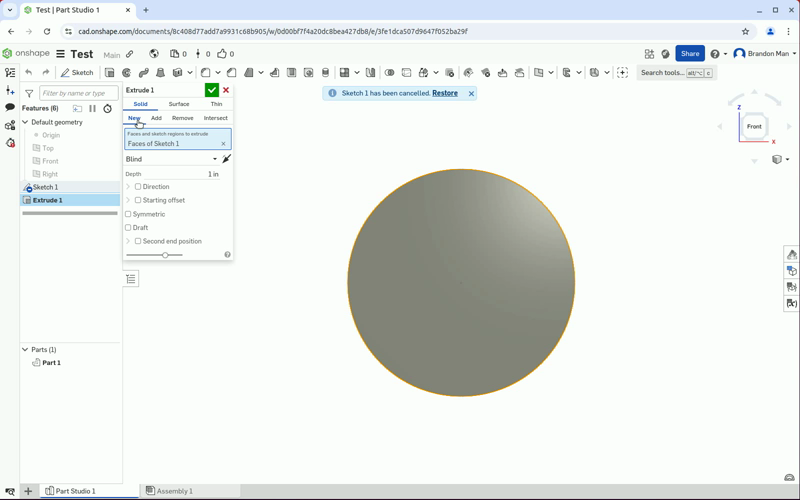
click(137, 120)
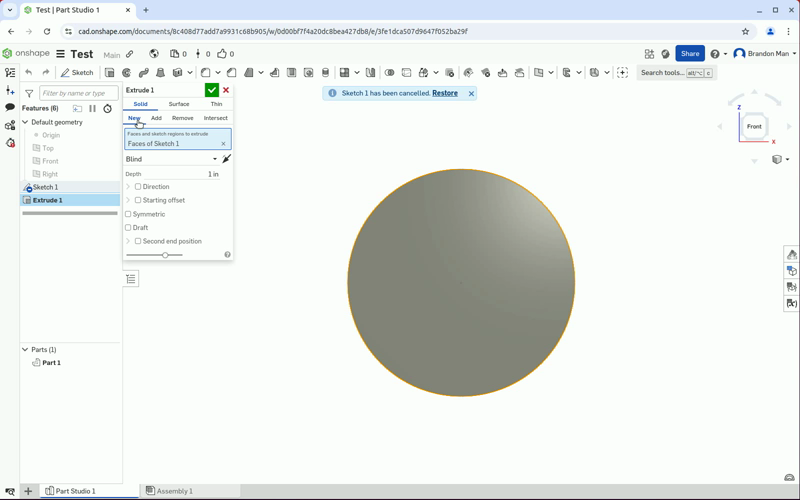
key(tab, 4)
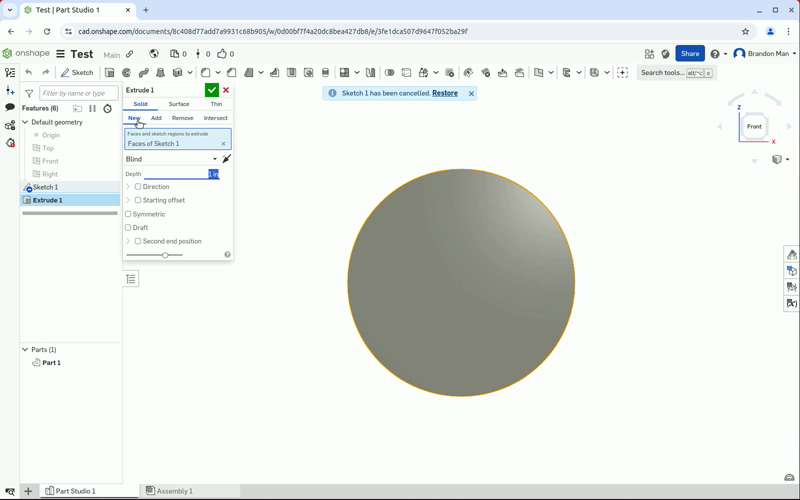
text(8.184)
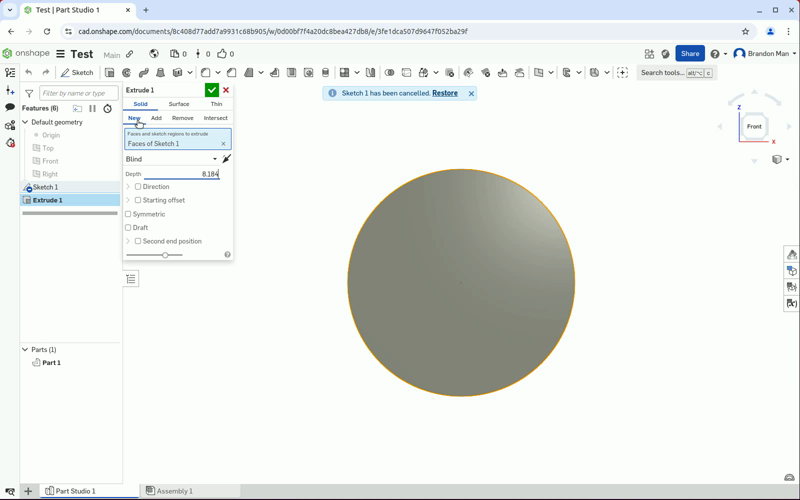
key(enter)
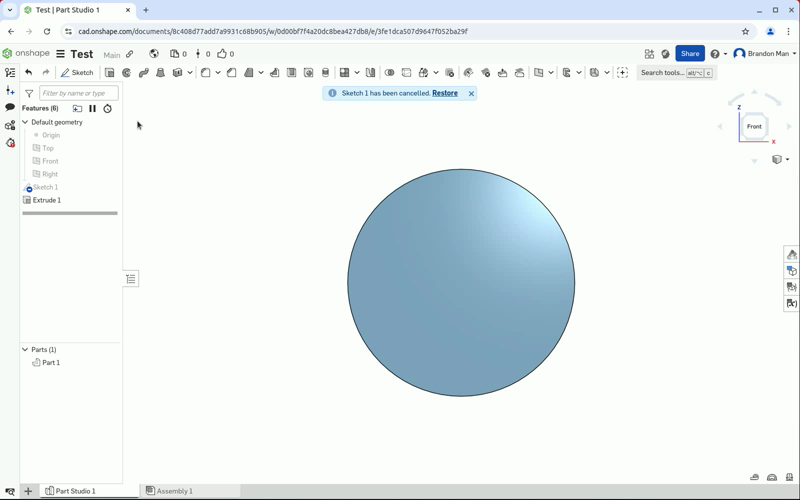
key(shift+h)
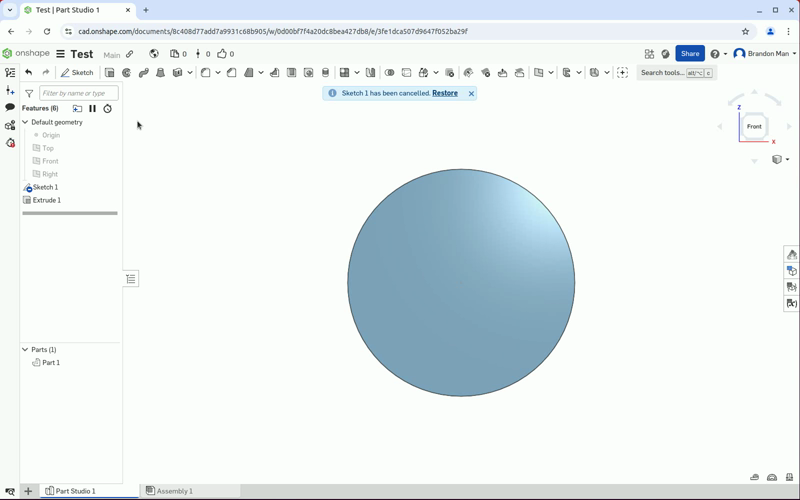
key(shift+h)
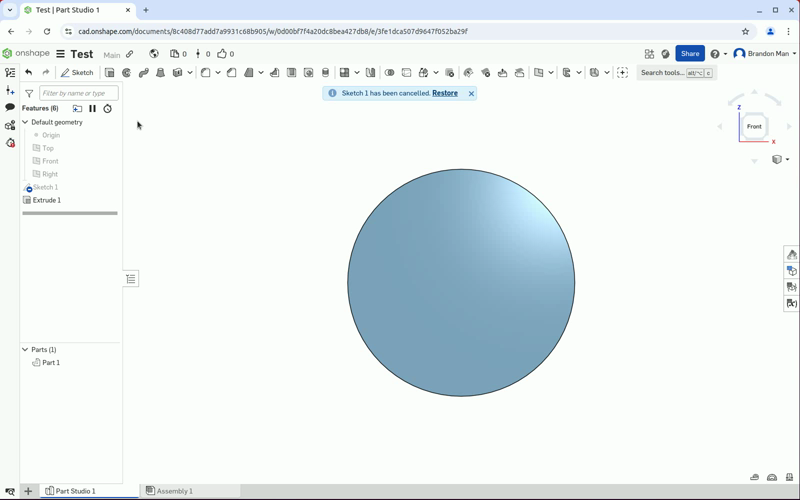
mouse_move(73, 189)
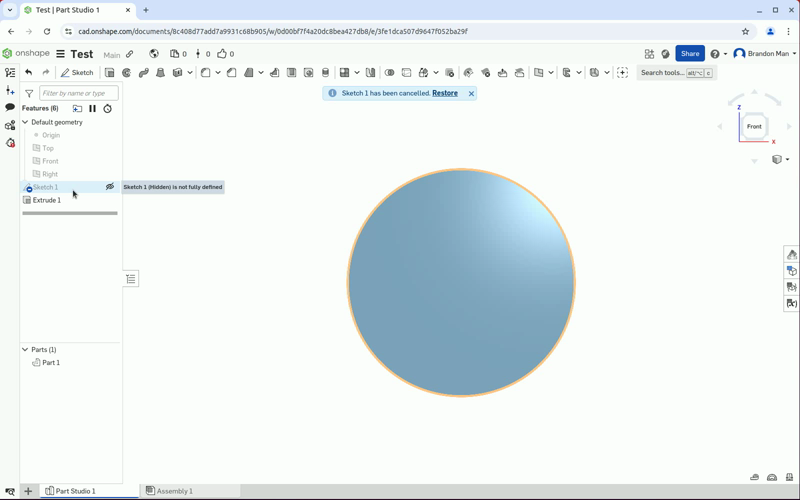
click(73, 189)
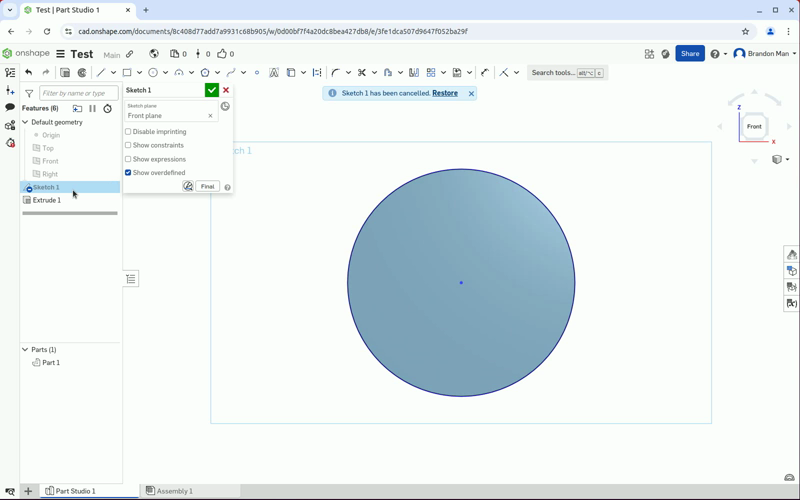
mouse_move(229, 92)
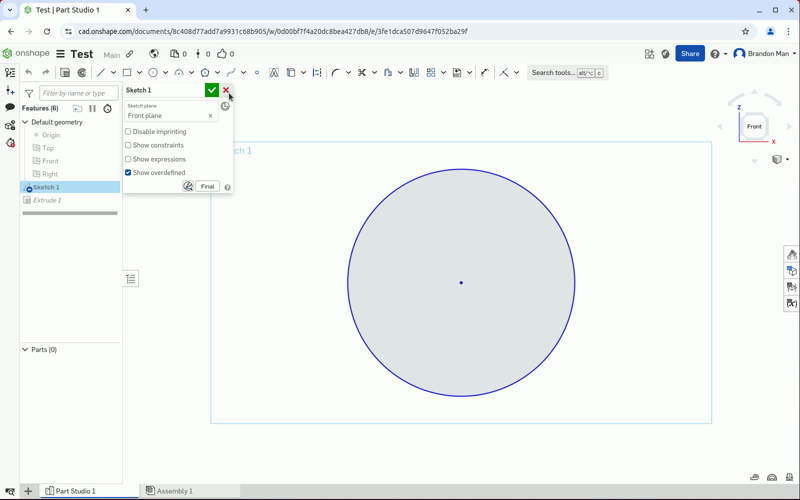
click(229, 92)
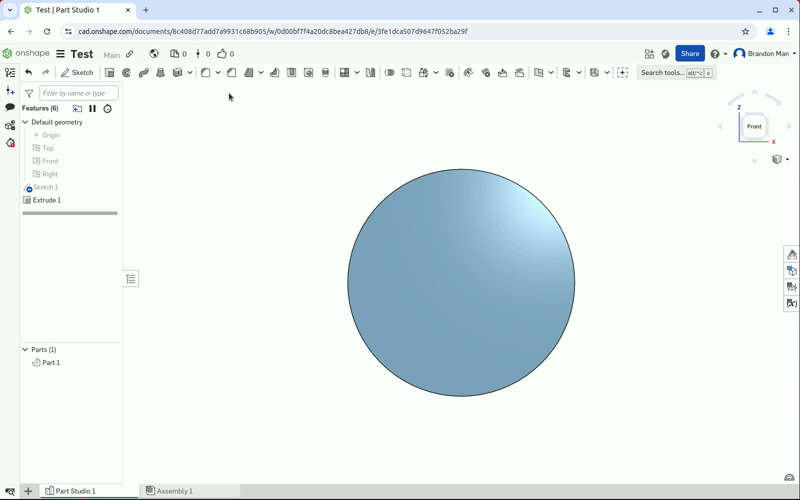
mouse_move(541, 75)
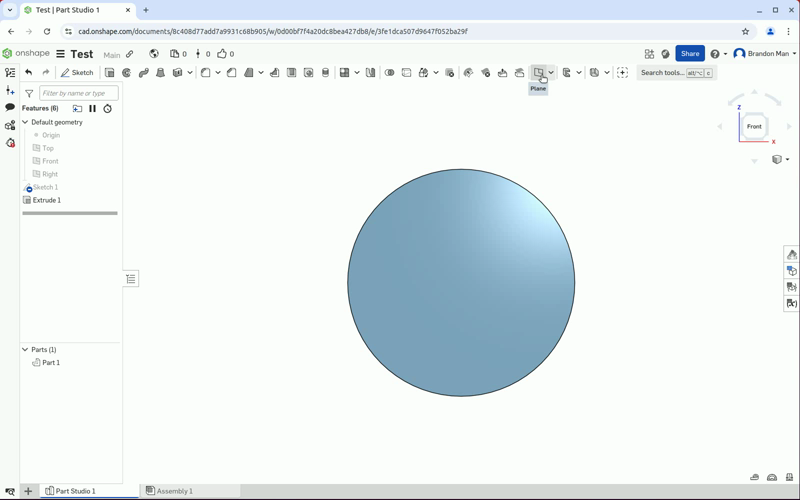
click(541, 75)
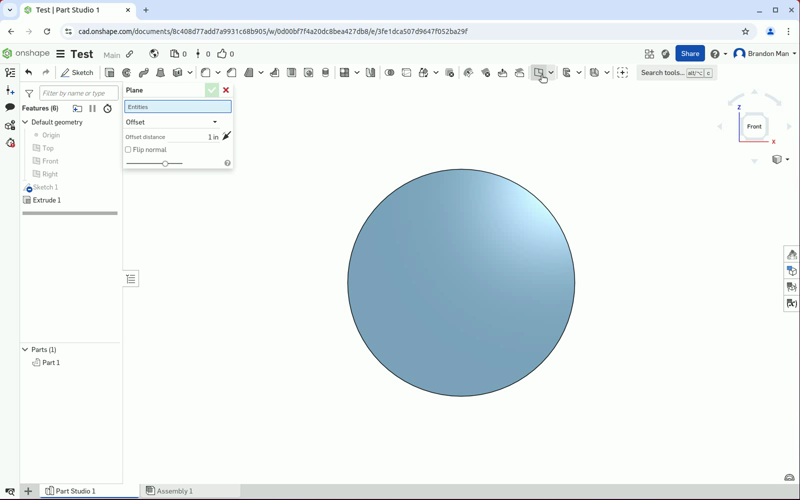
mouse_move(73, 163)
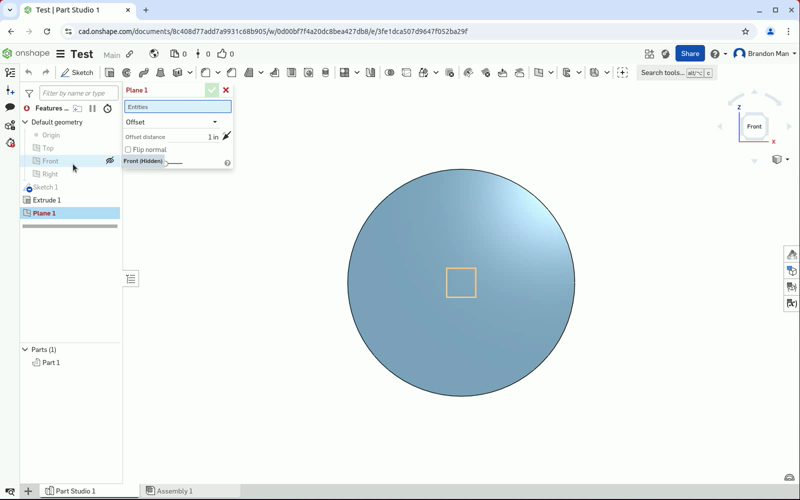
click(73, 163)
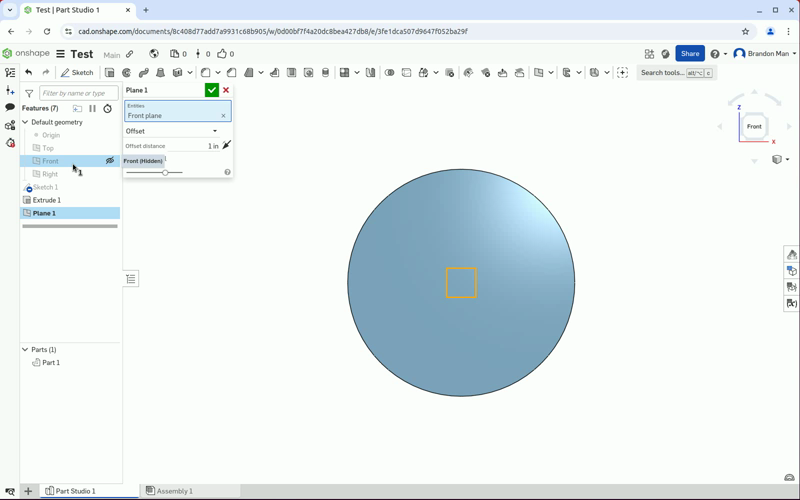
key(tab, 2)
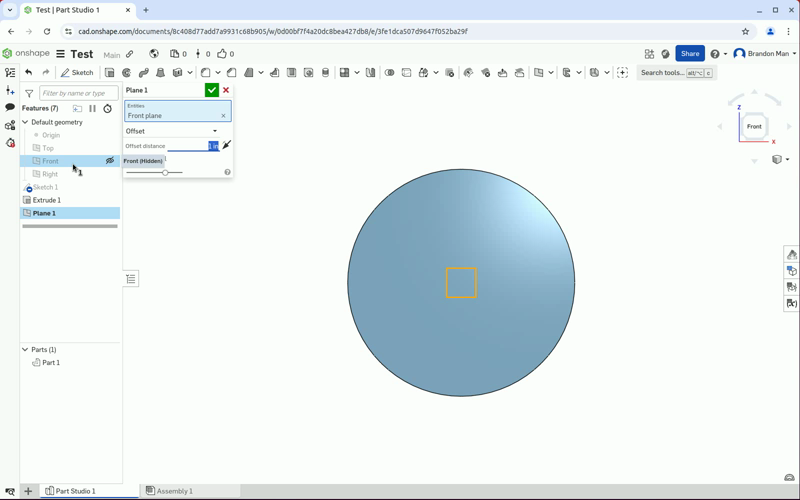
text(8.196)
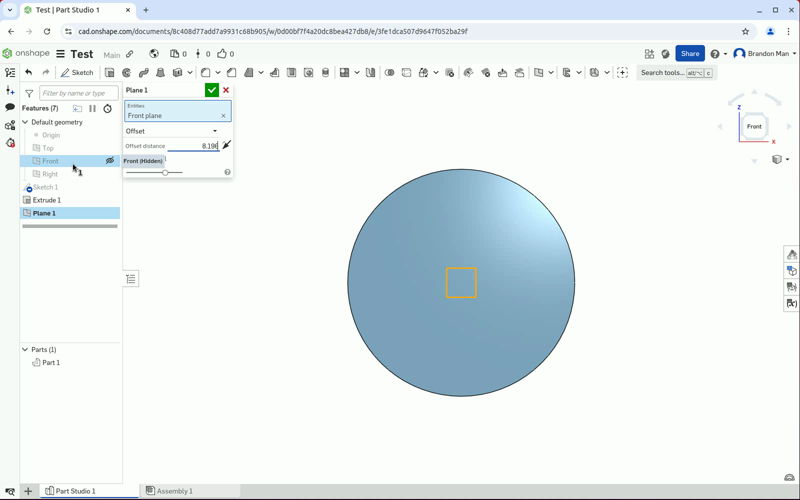
key(enter, 2)
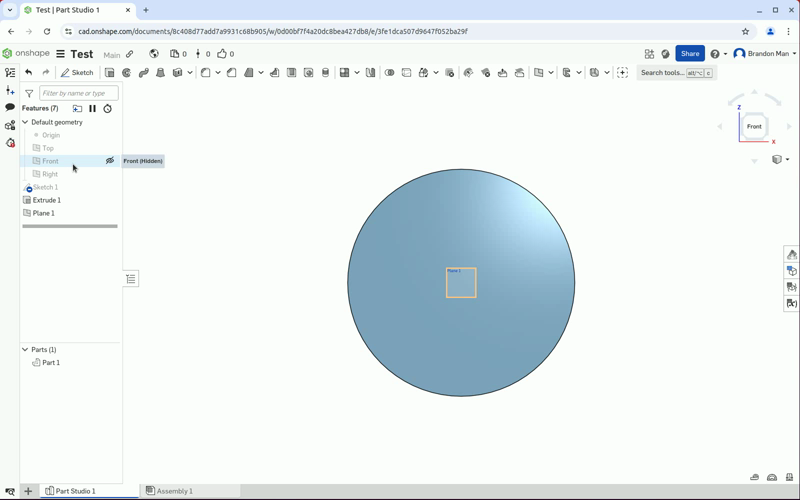
key(shift+s)
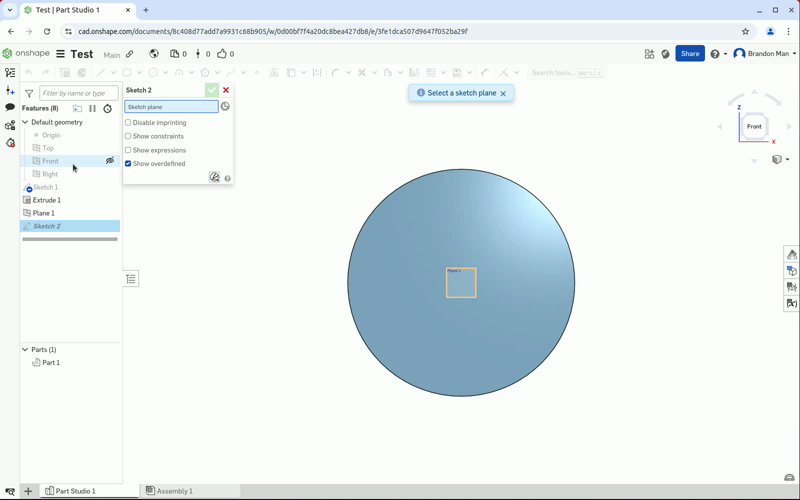
mouse_move(73, 215)
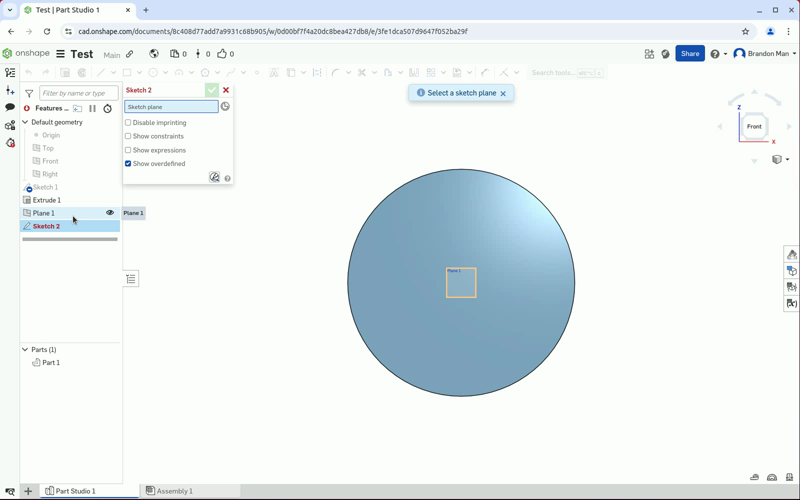
click(73, 215)
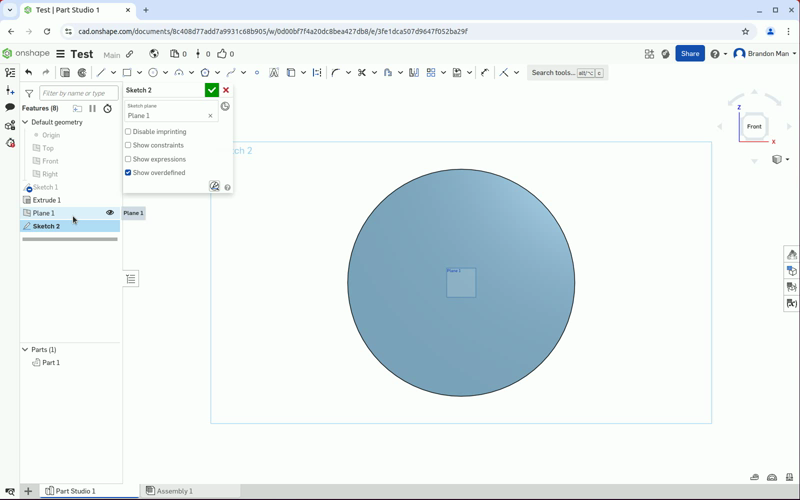
mouse_move(73, 352)
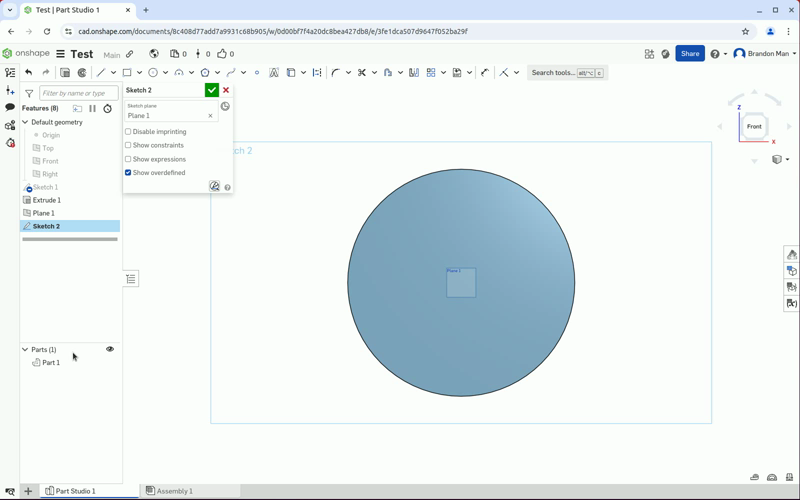
key(y)
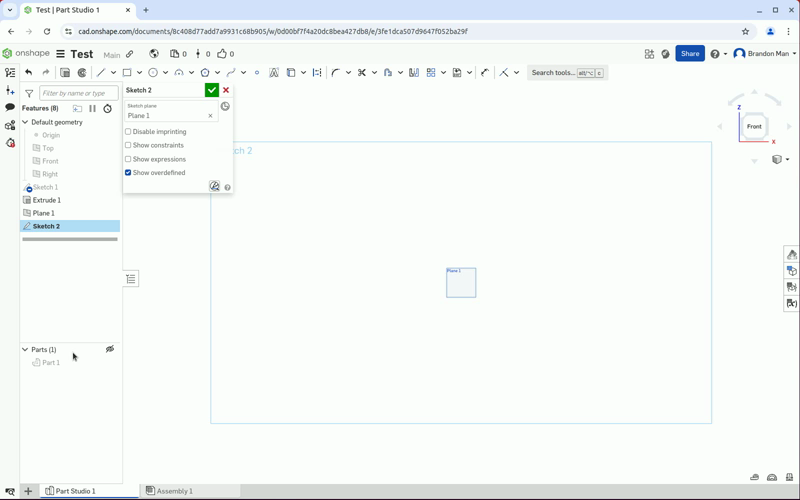
key(c)
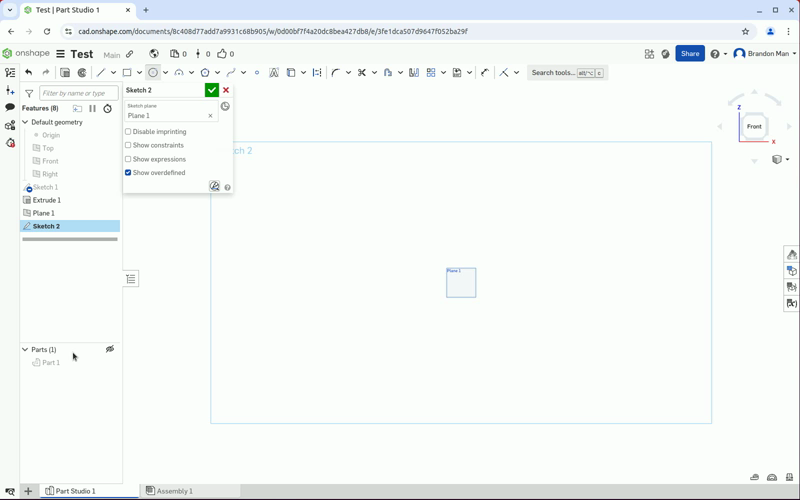
key_down(shift)
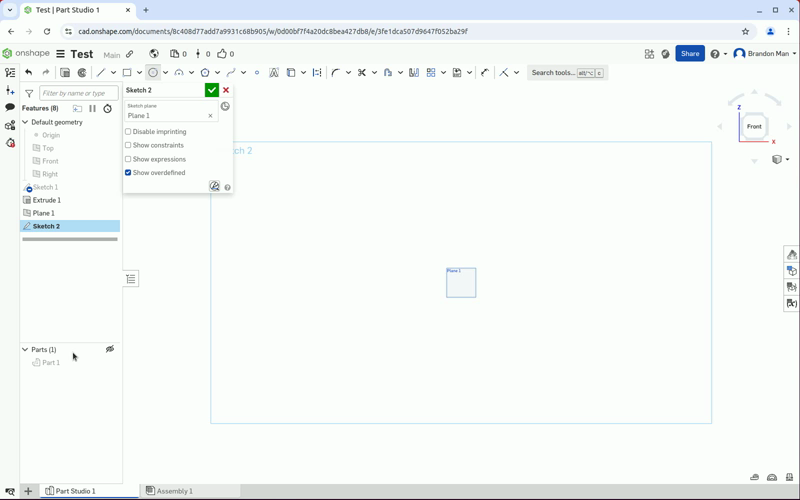
mouse_move(461, 215)
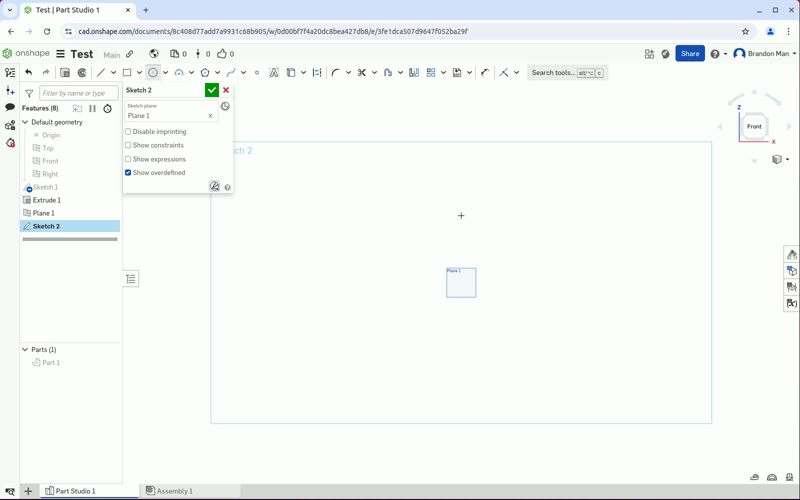
click(461, 215)
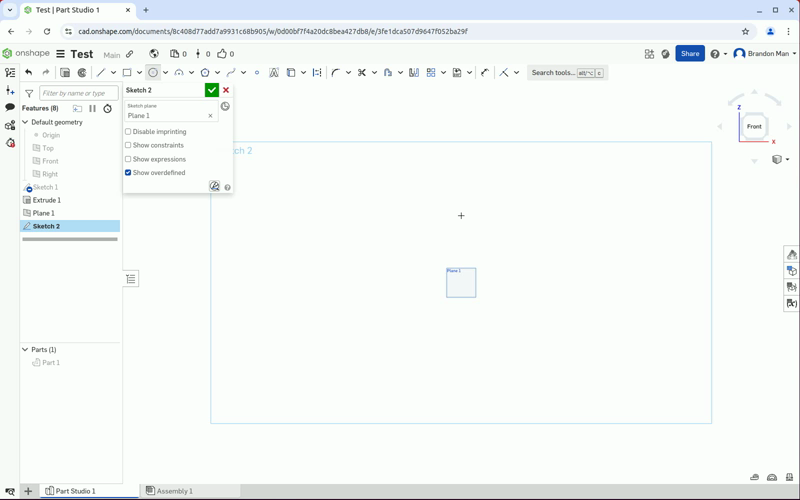
key_up(shift)
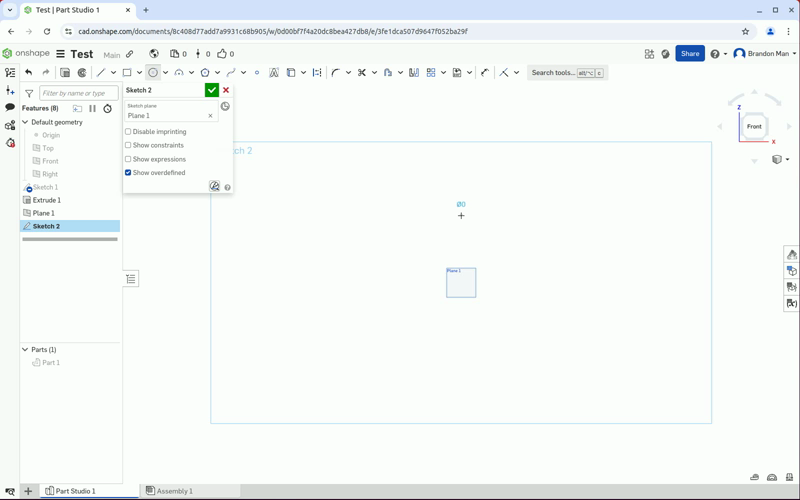
mouse_move(473, 215)
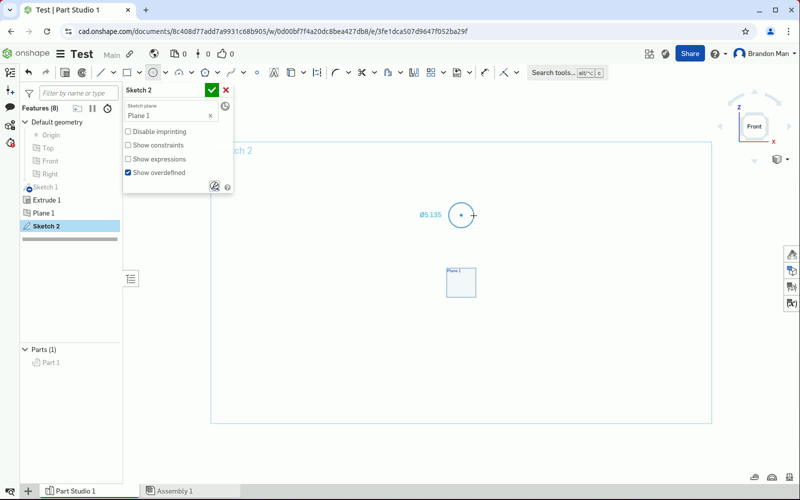
click(473, 215)
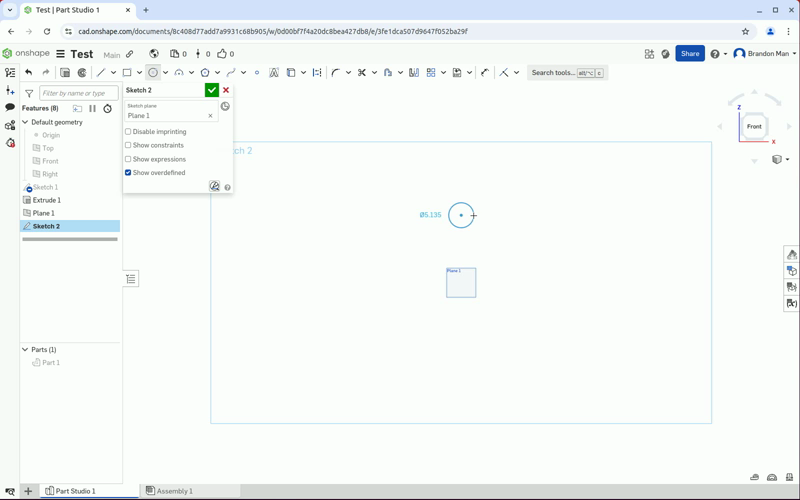
key(esc)
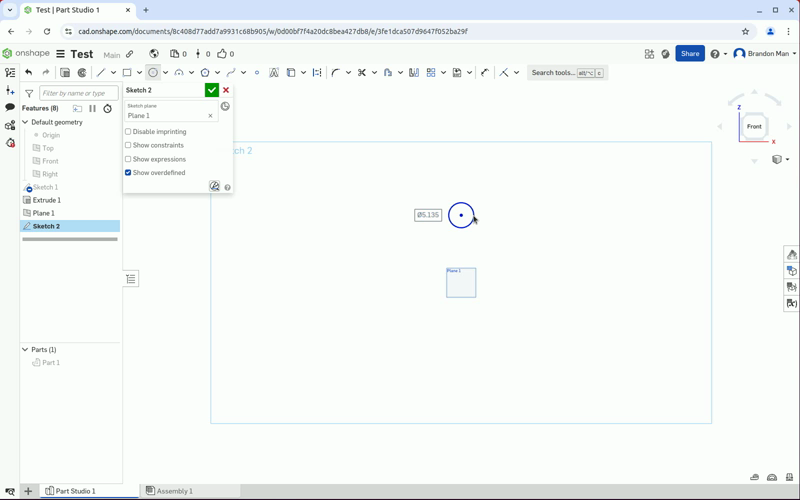
mouse_move(455, 205)
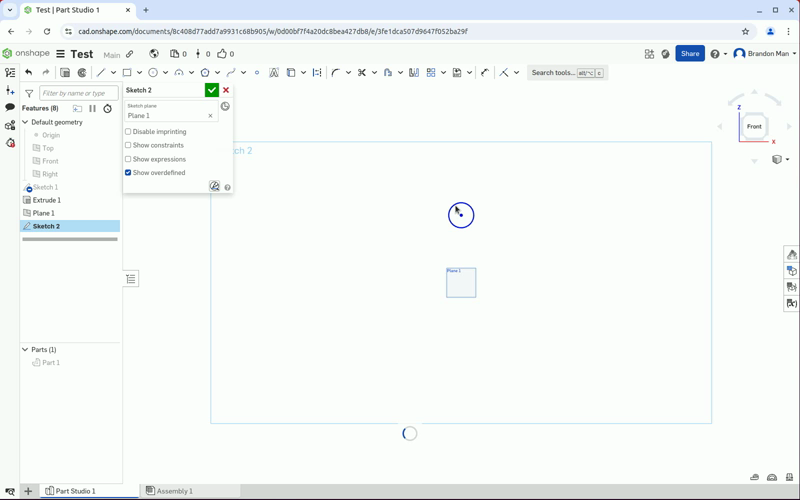
scroll(6)
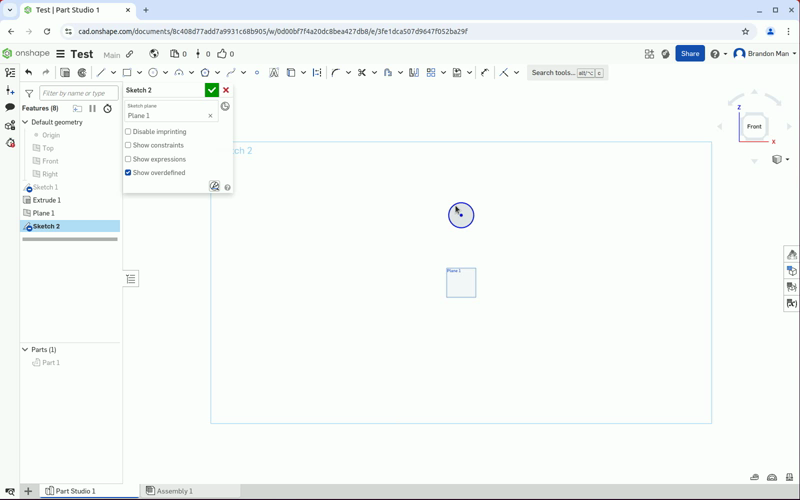
scroll(6)
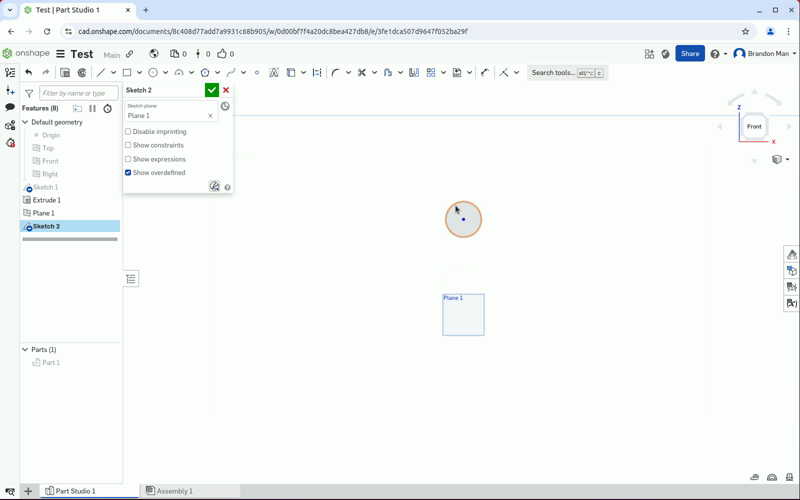
scroll(6)
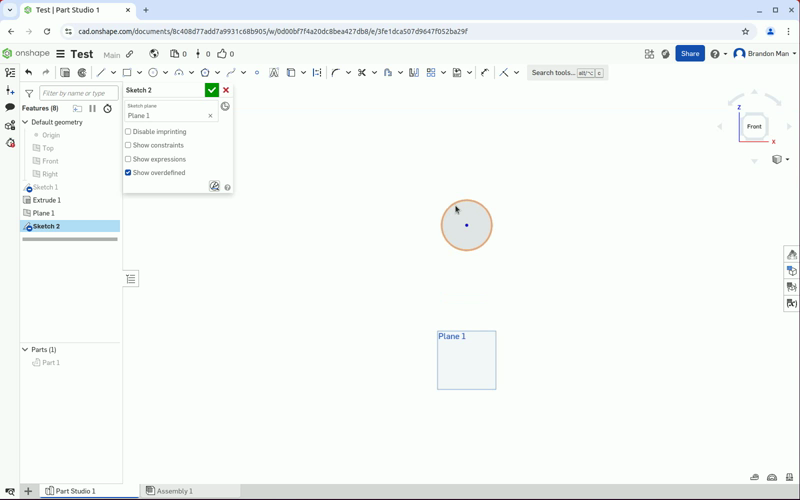
scroll(6)
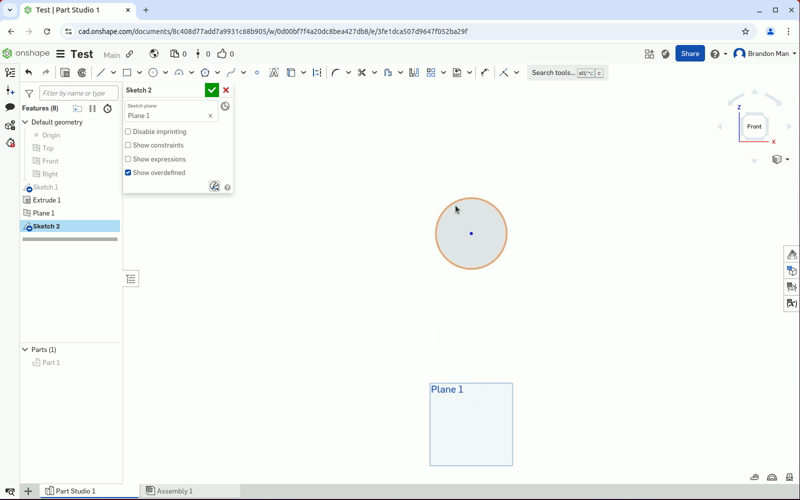
scroll(6)
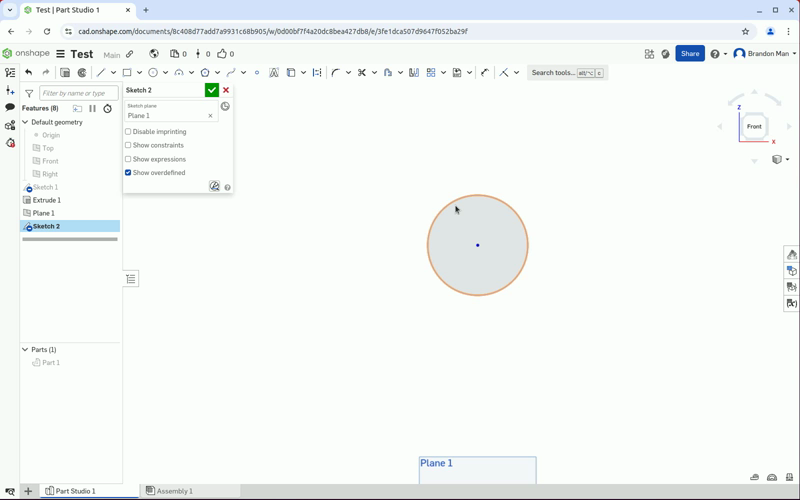
scroll(6)
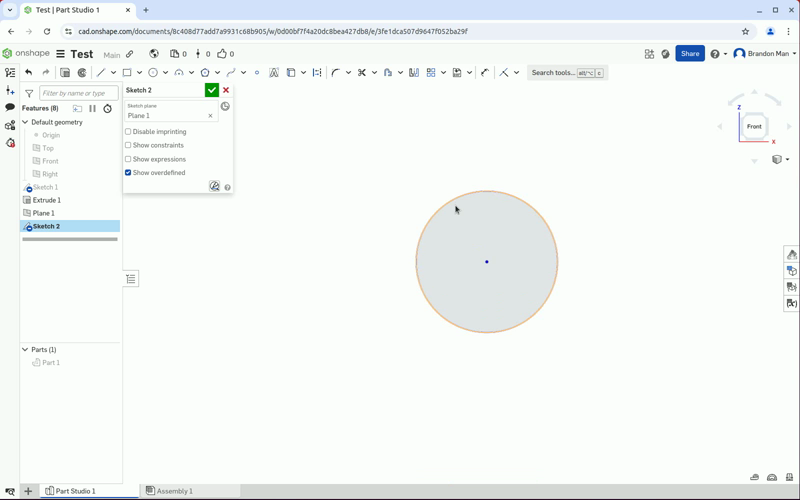
scroll(6)
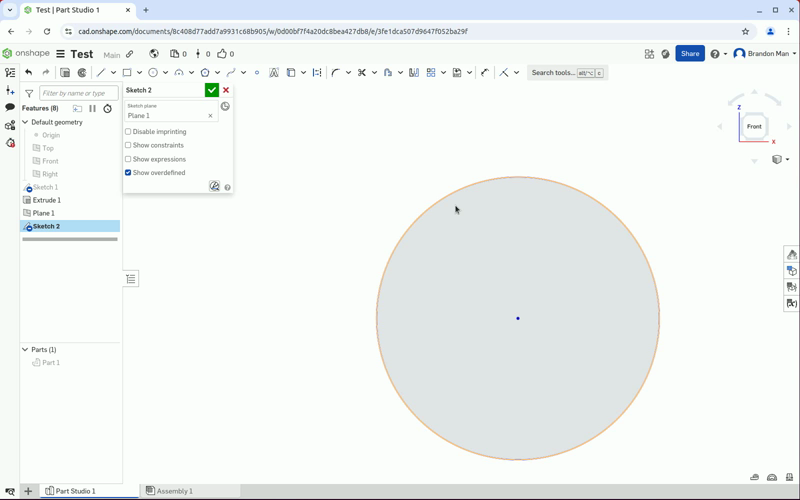
click(455, 205)
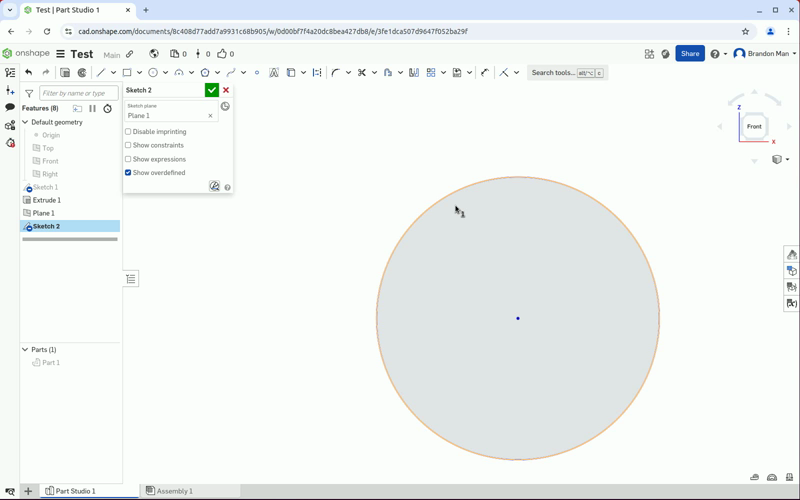
scroll(-6)
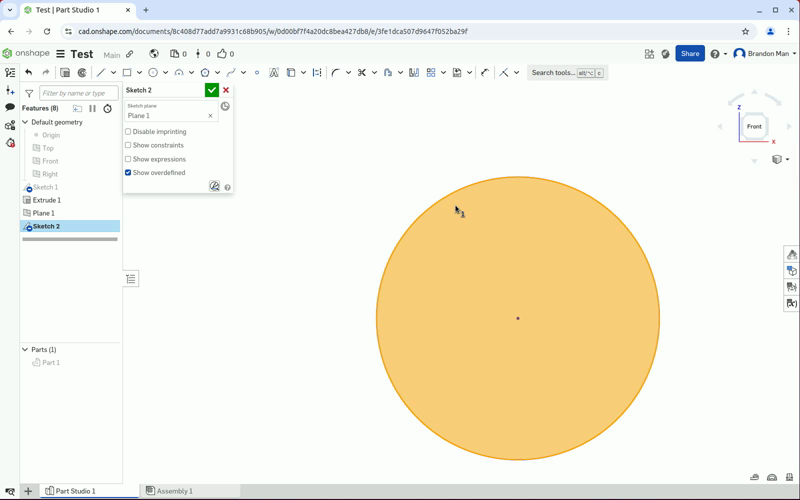
scroll(-6)
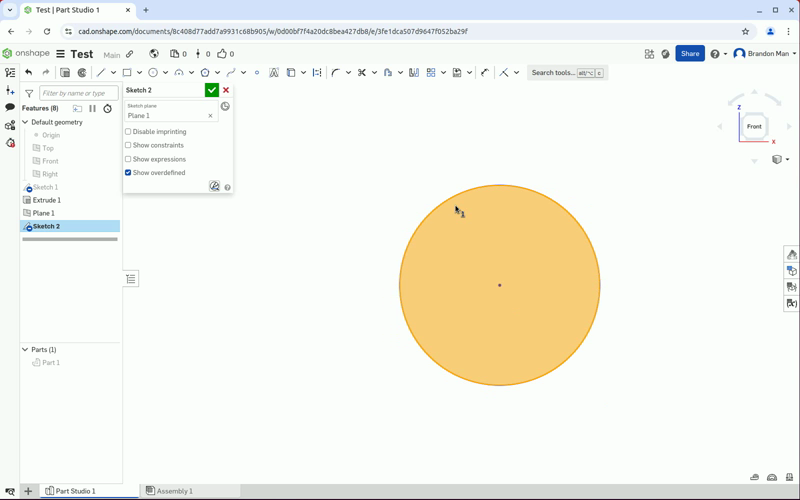
scroll(-6)
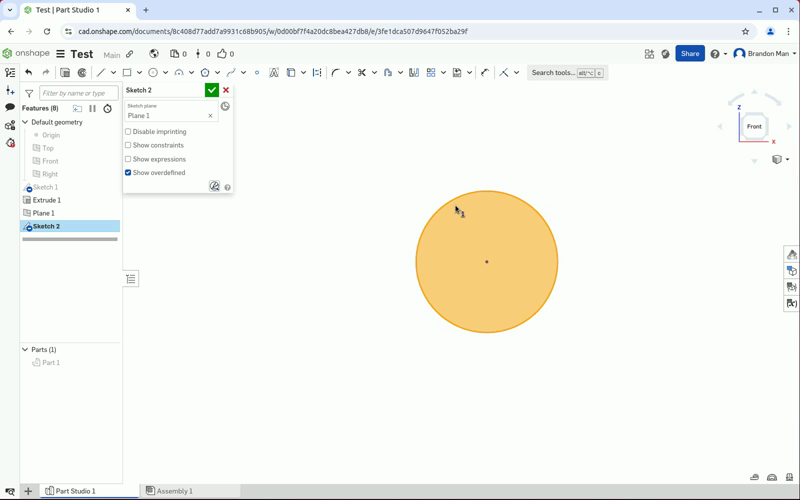
scroll(-6)
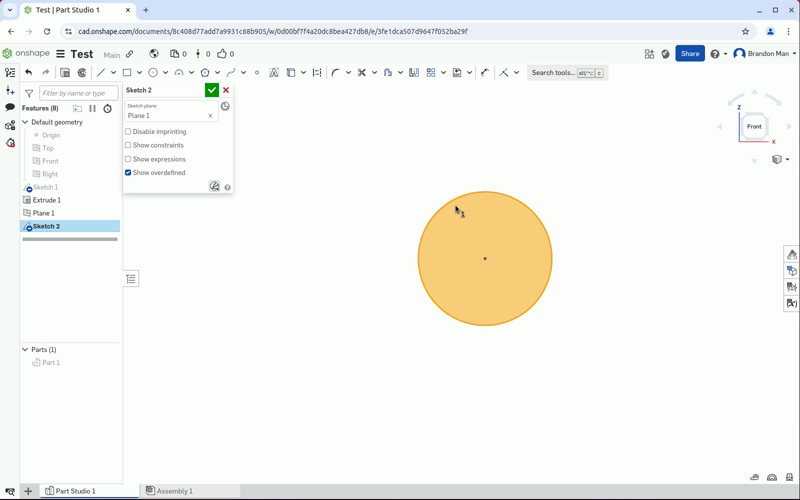
scroll(-6)
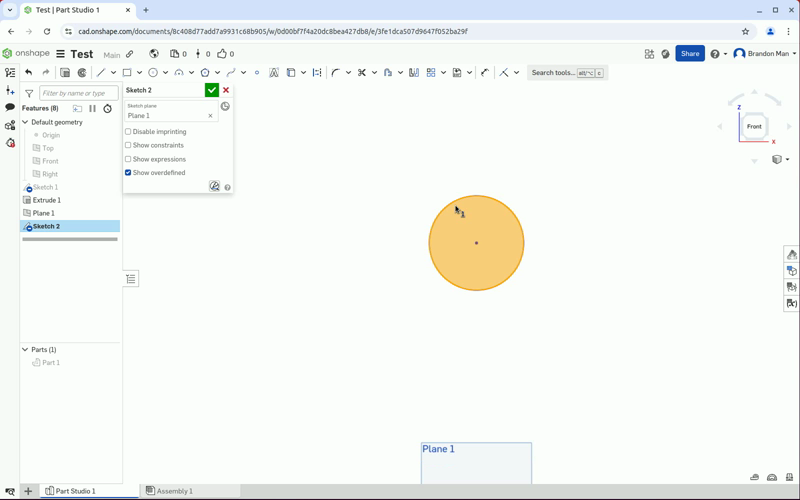
scroll(-6)
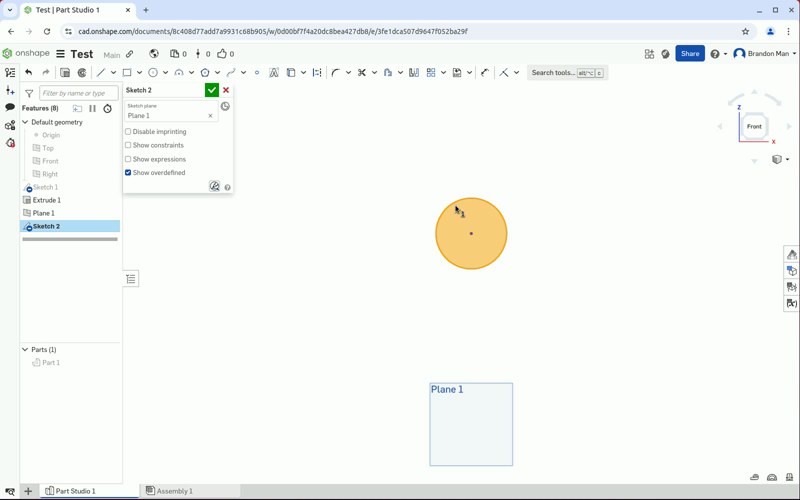
scroll(-6)
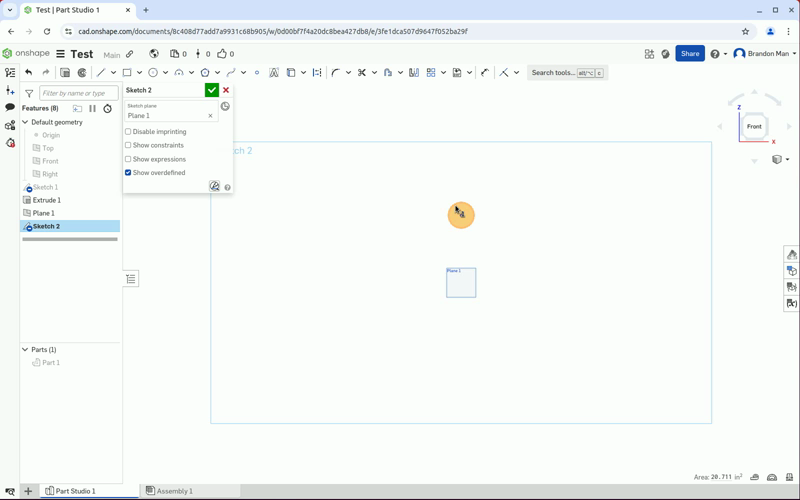
mouse_move(73, 352)
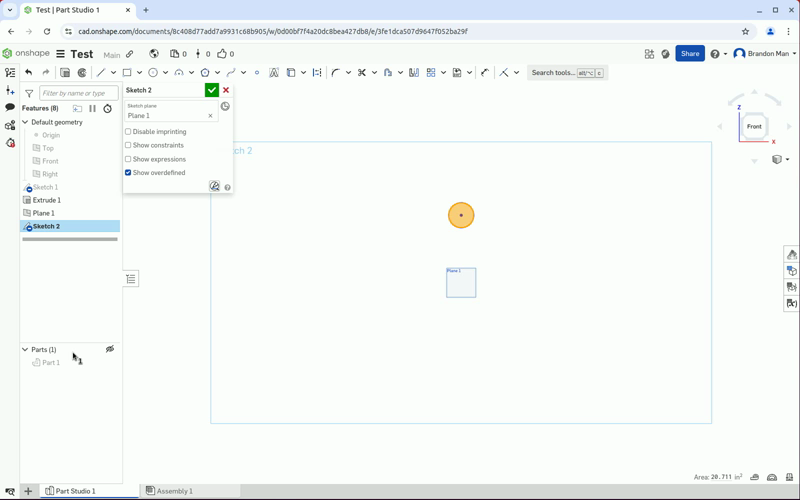
key(shift+y)
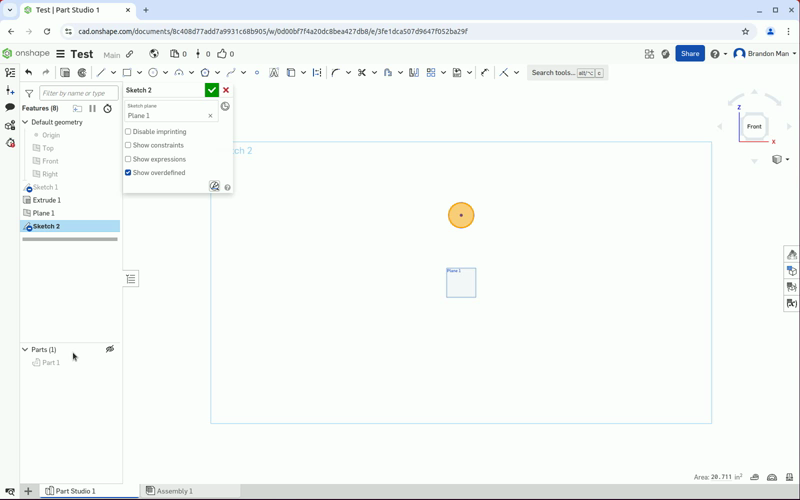
key(shift+e)
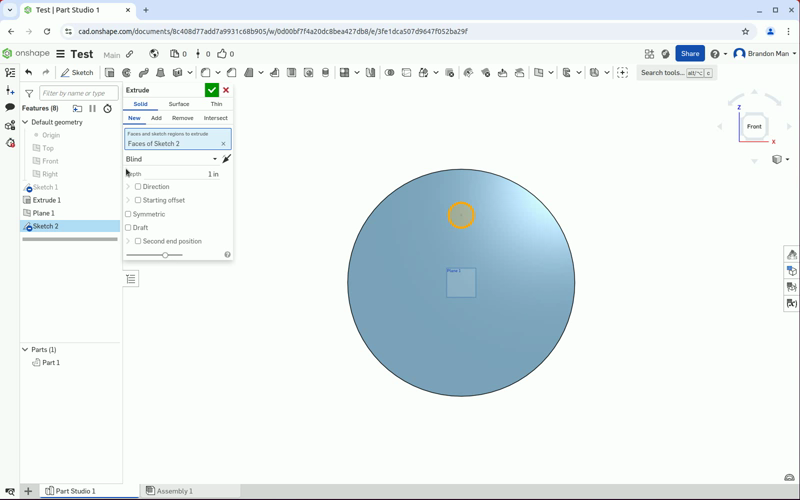
mouse_move(143, 106)
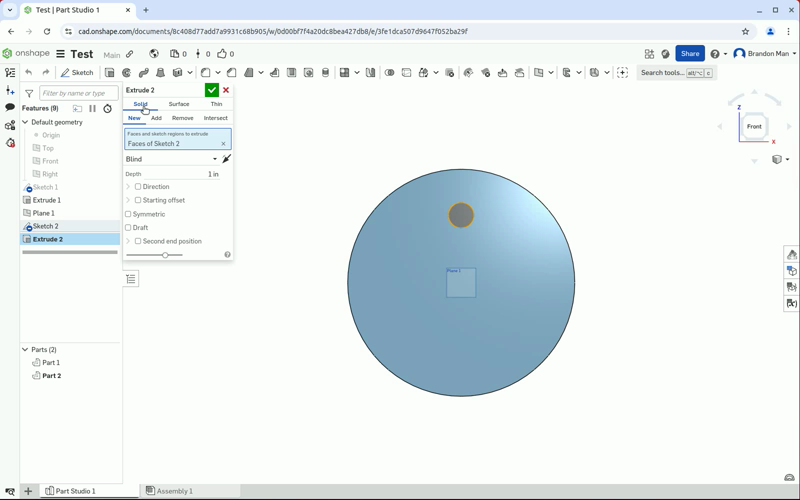
click(143, 106)
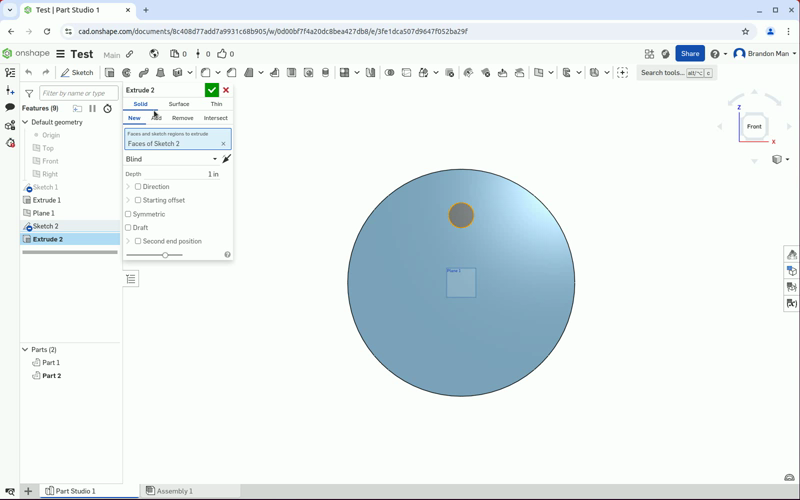
mouse_move(186, 120)
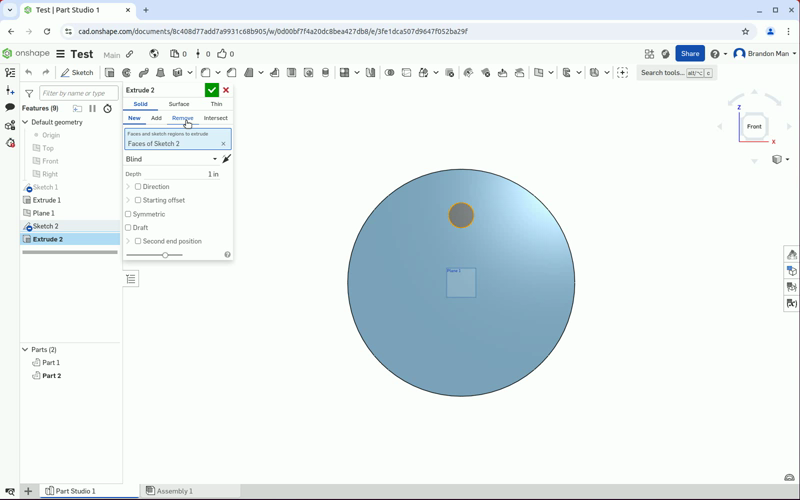
click(186, 120)
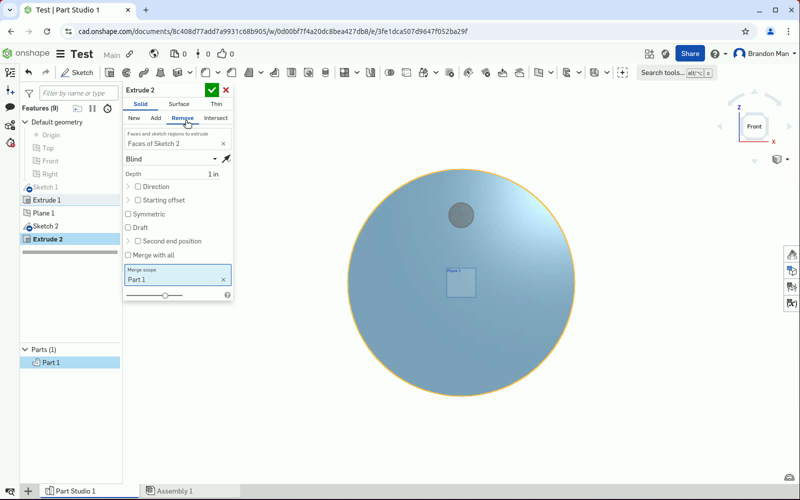
key(tab, 4)
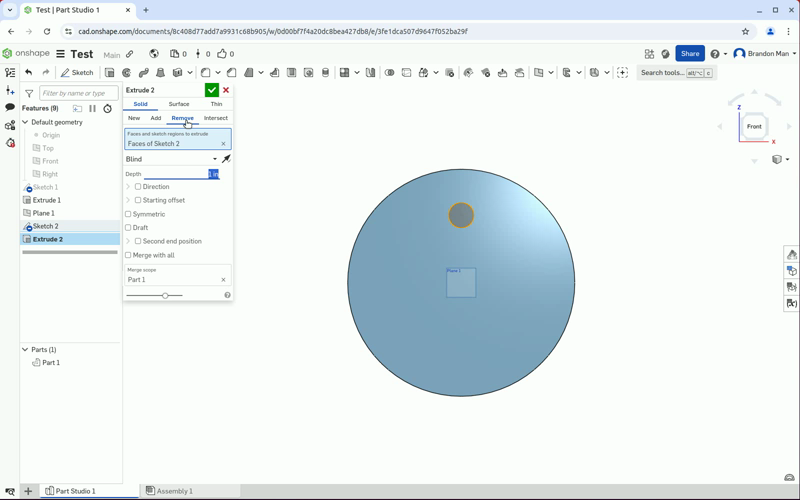
text(8.184)
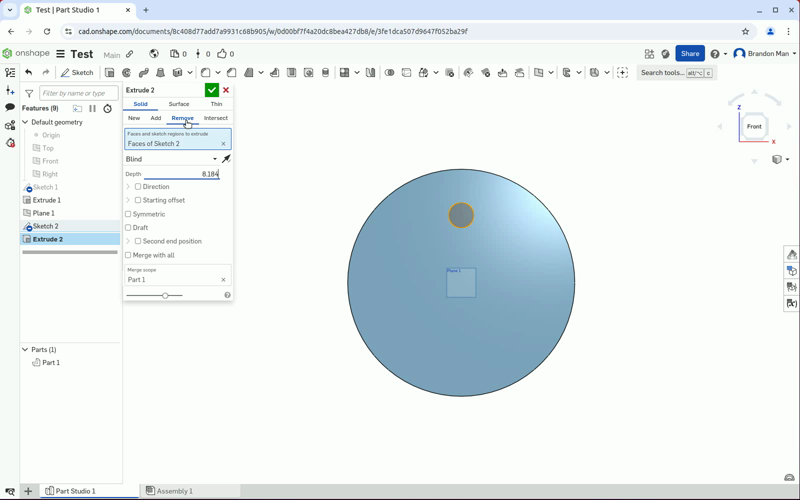
key(tab, 6)
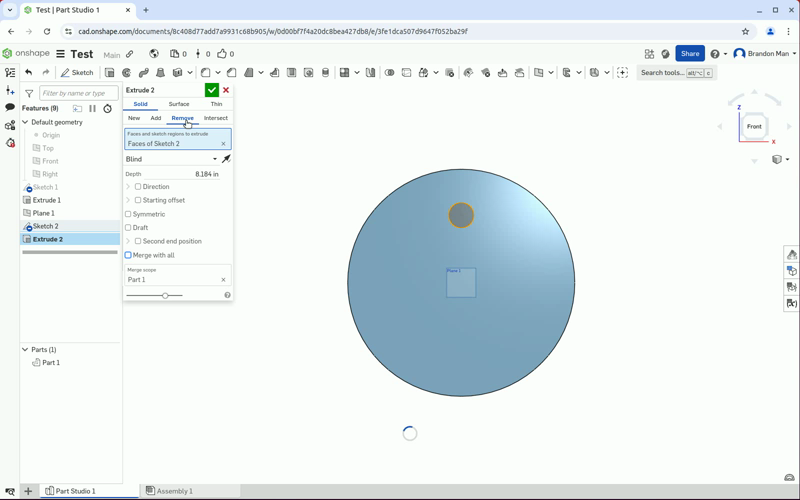
key(space)
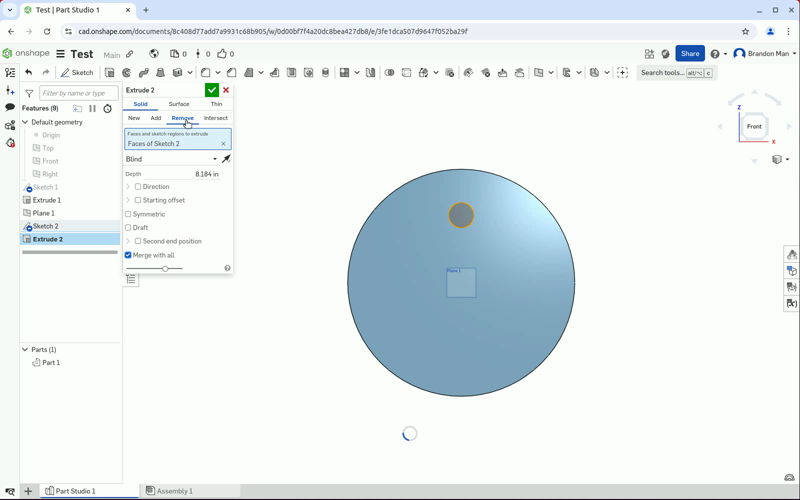
key(enter)
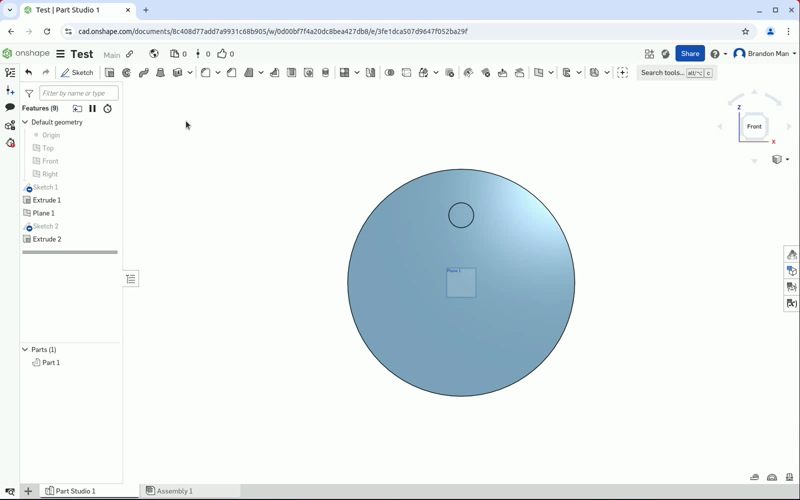
key(shift+h)
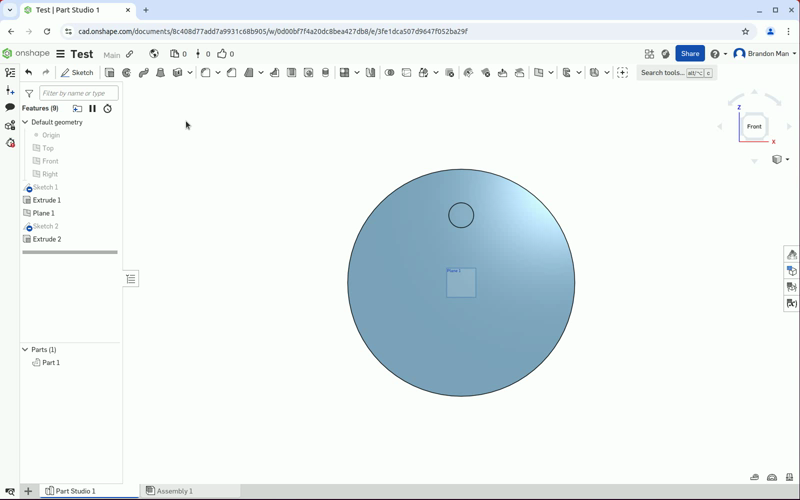
key(shift+h)
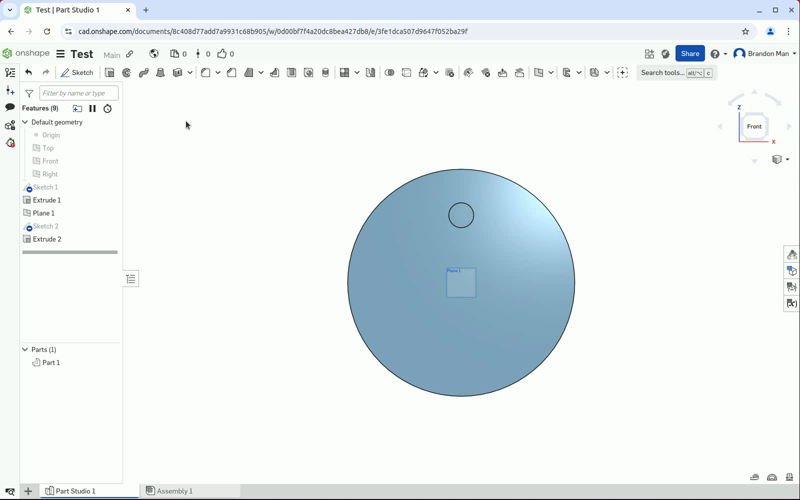
mouse_move(73, 189)
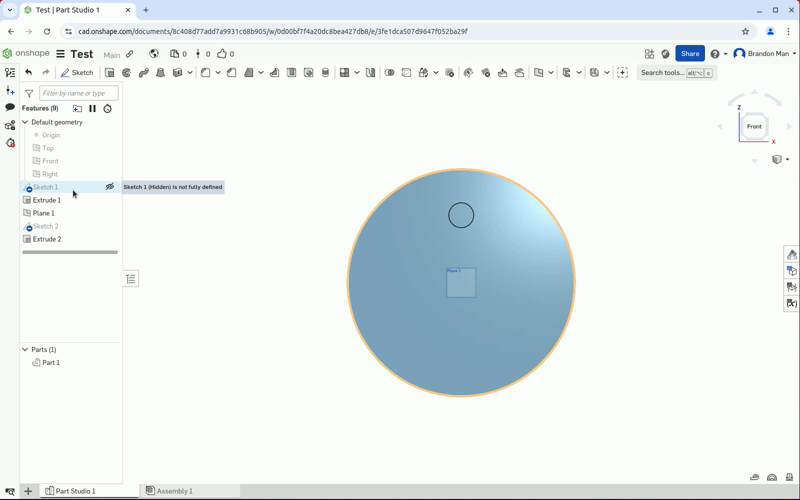
click(73, 189)
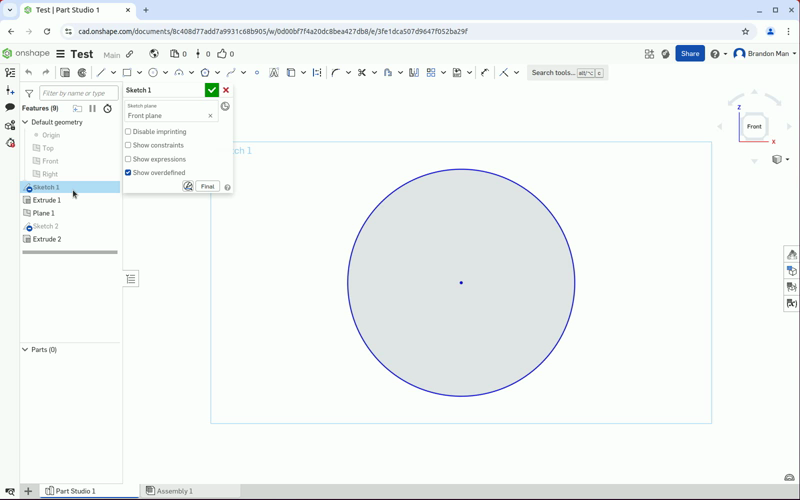
mouse_move(229, 92)
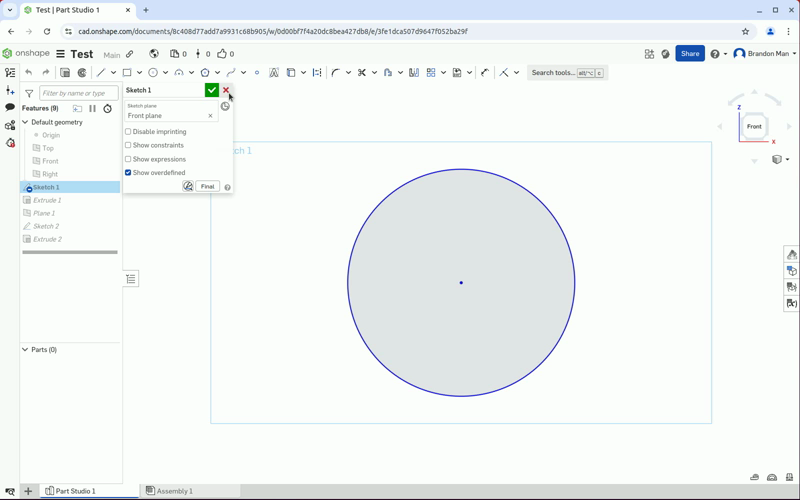
click(229, 92)
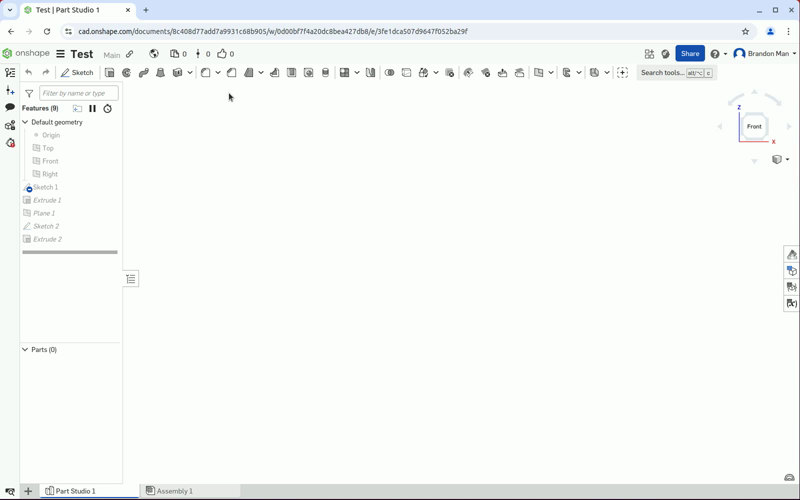
key(shift+s)
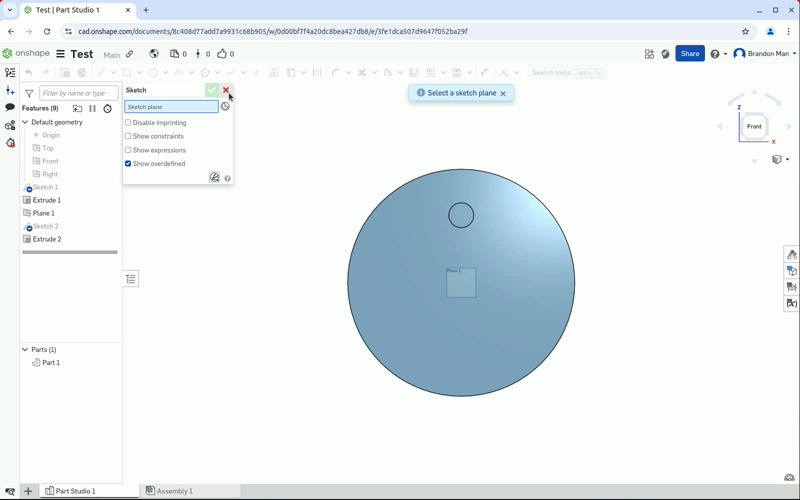
mouse_move(73, 215)
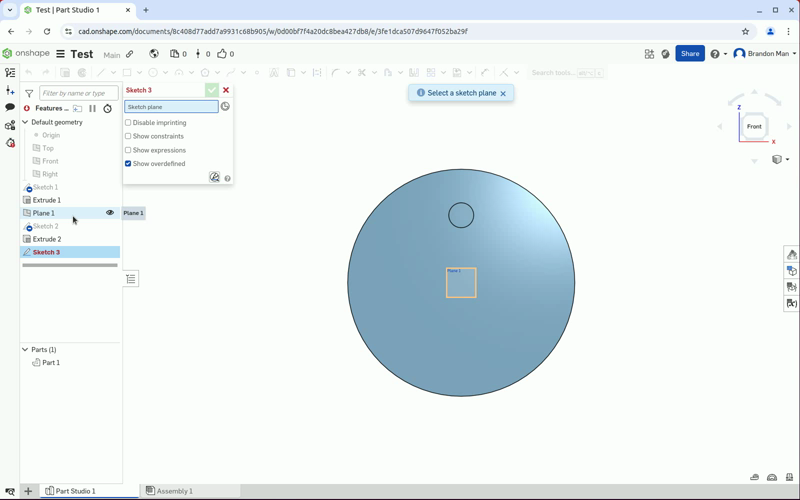
click(73, 215)
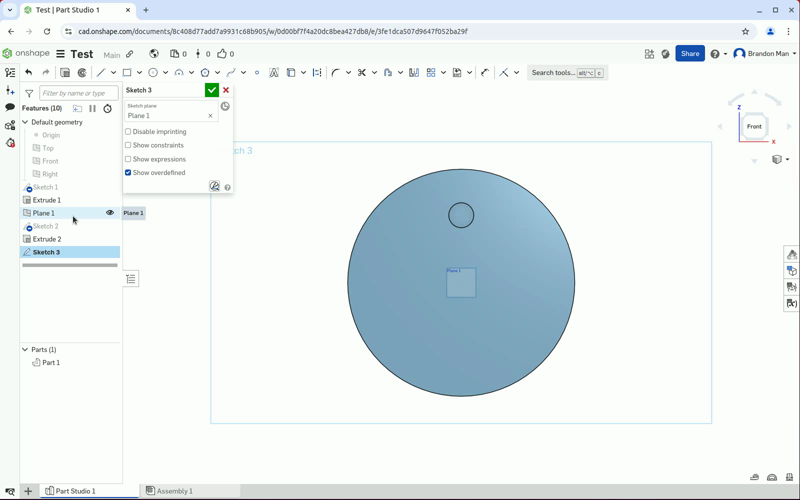
mouse_move(73, 352)
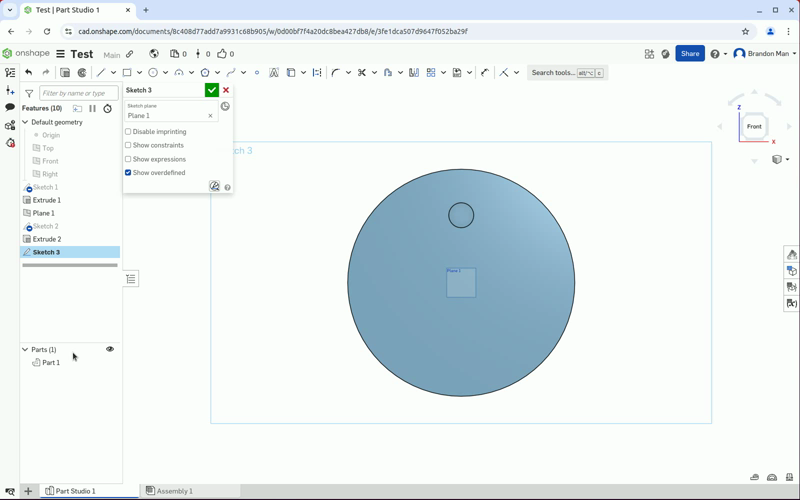
key(y)
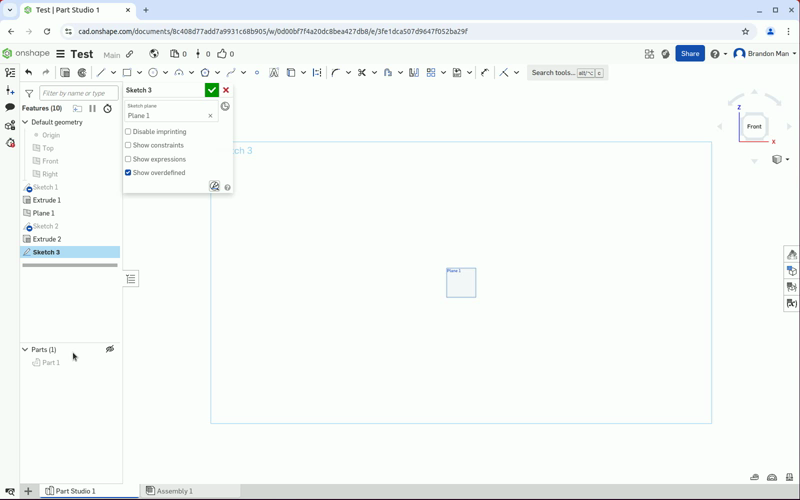
key(c)
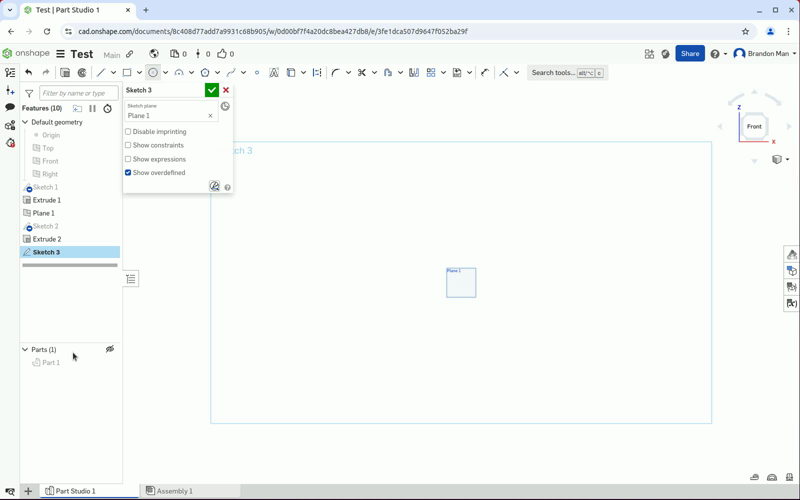
key_down(shift)
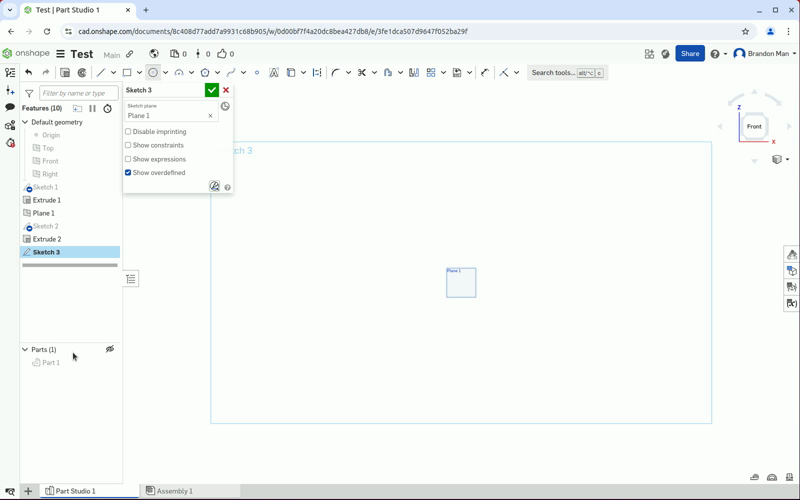
mouse_move(402, 249)
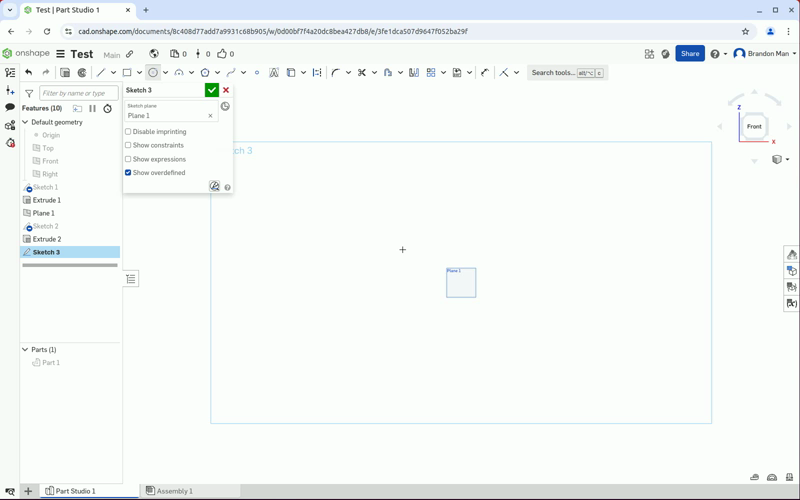
click(402, 249)
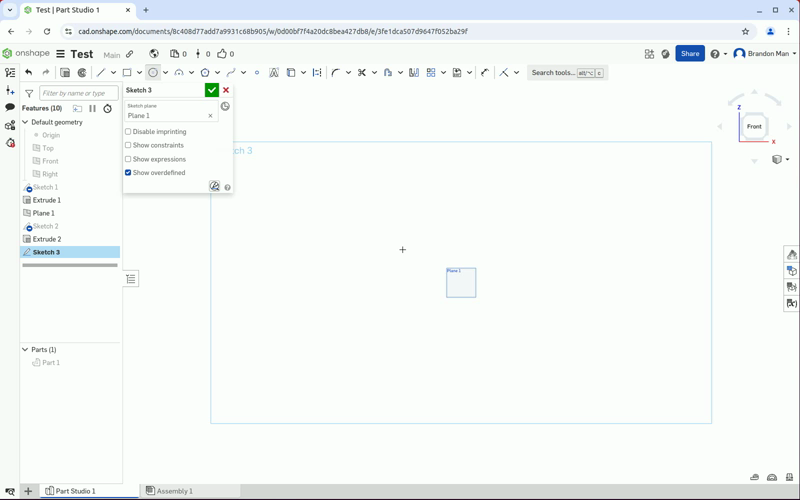
key_up(shift)
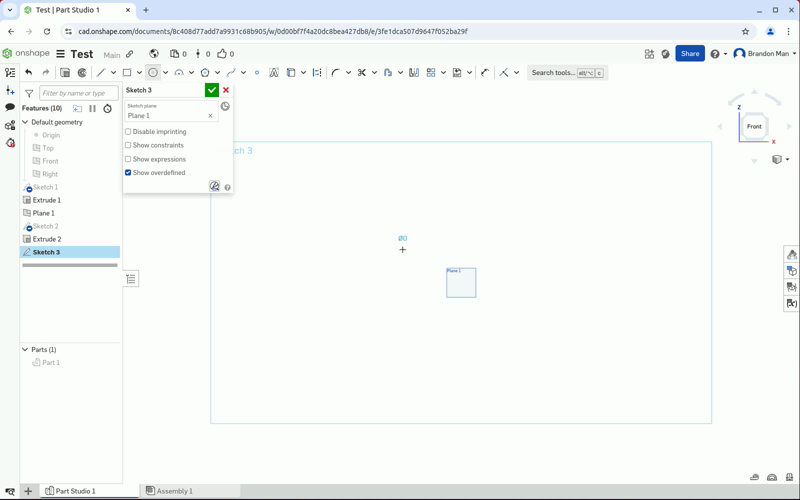
mouse_move(415, 249)
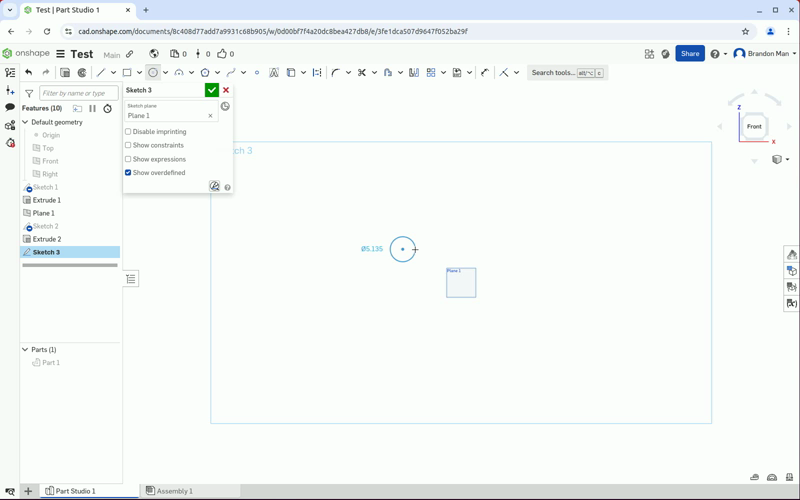
click(415, 249)
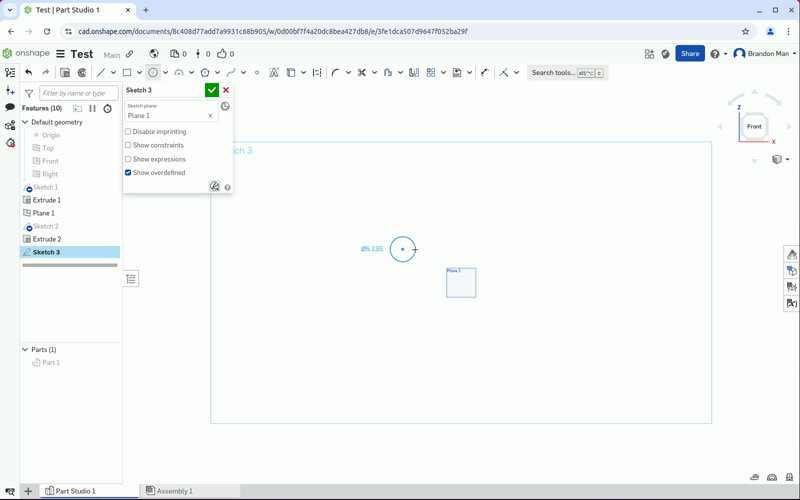
key(esc)
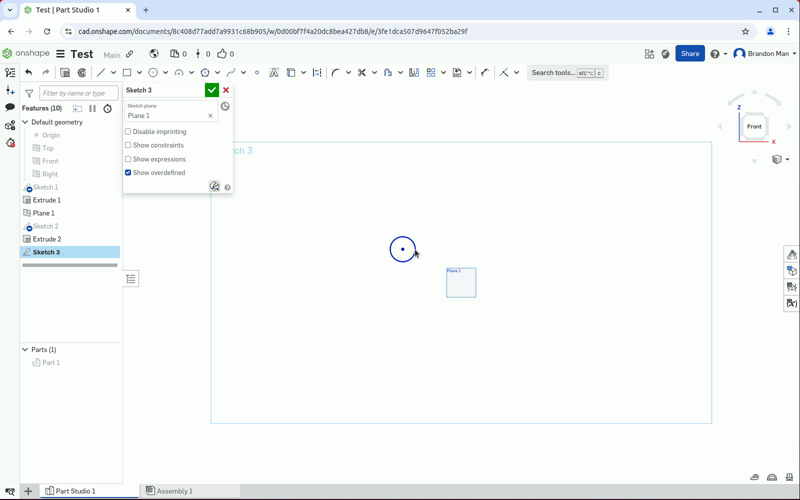
mouse_move(407, 251)
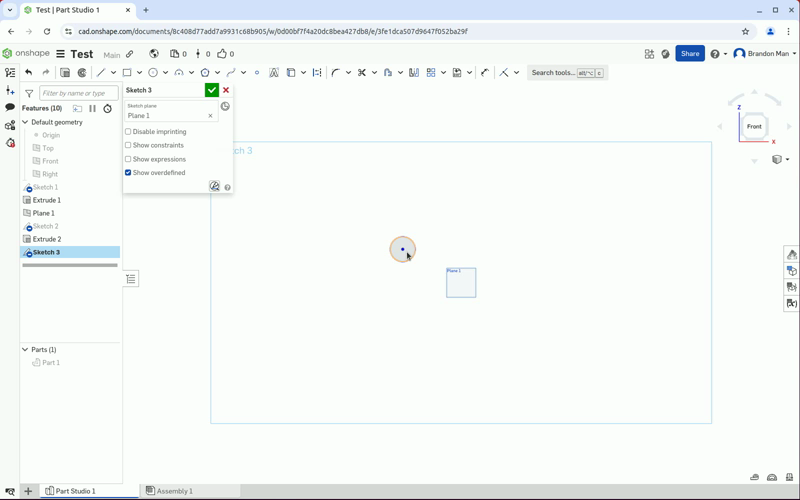
scroll(6)
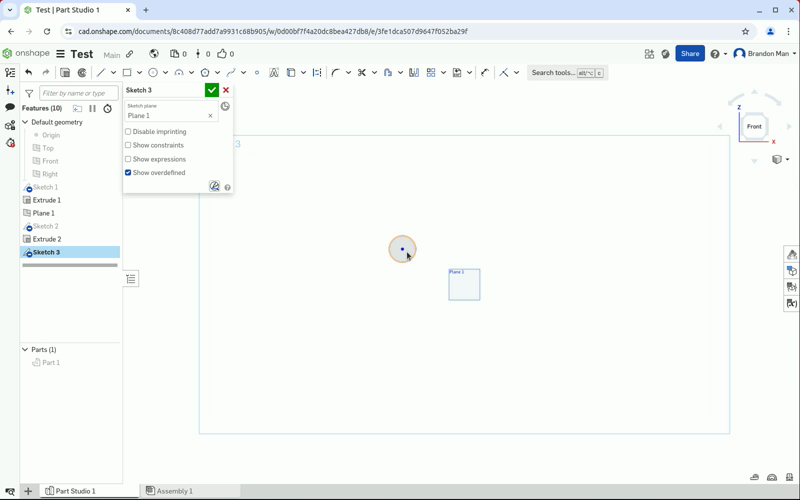
scroll(6)
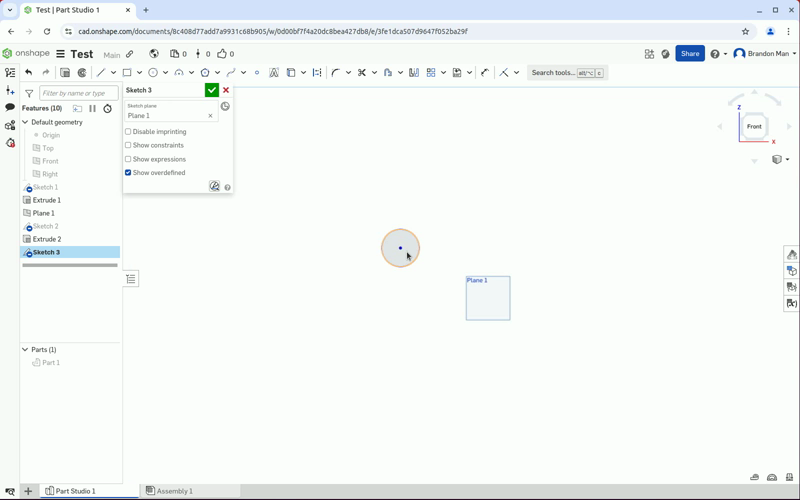
scroll(6)
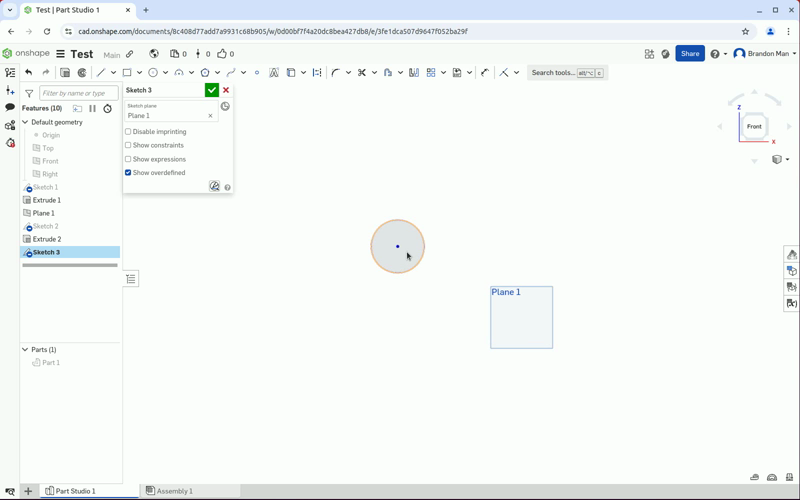
scroll(6)
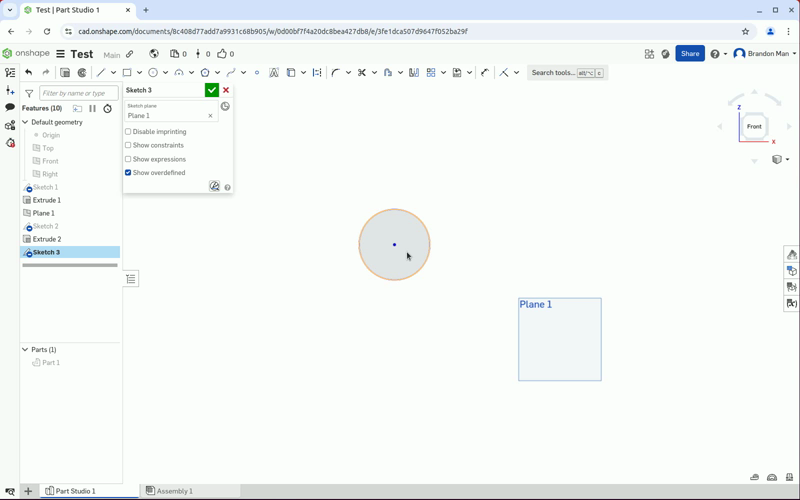
scroll(6)
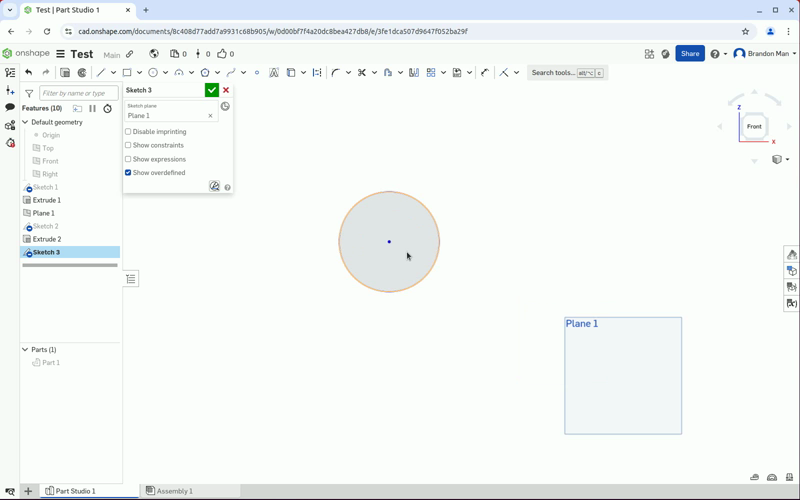
scroll(6)
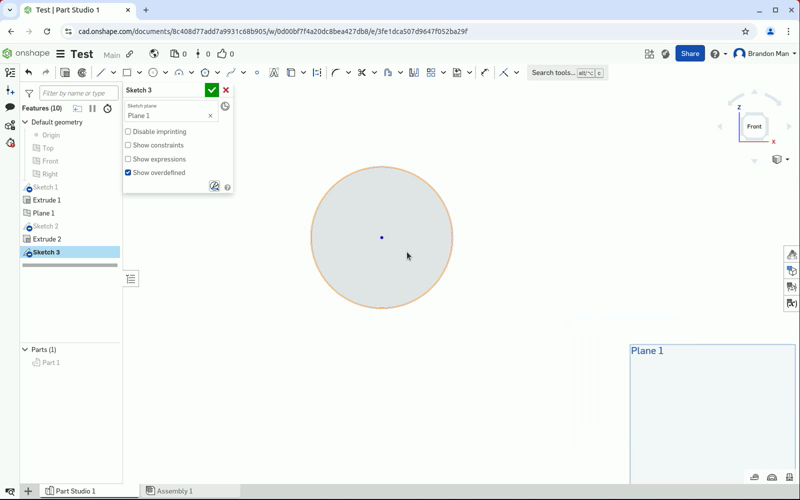
scroll(6)
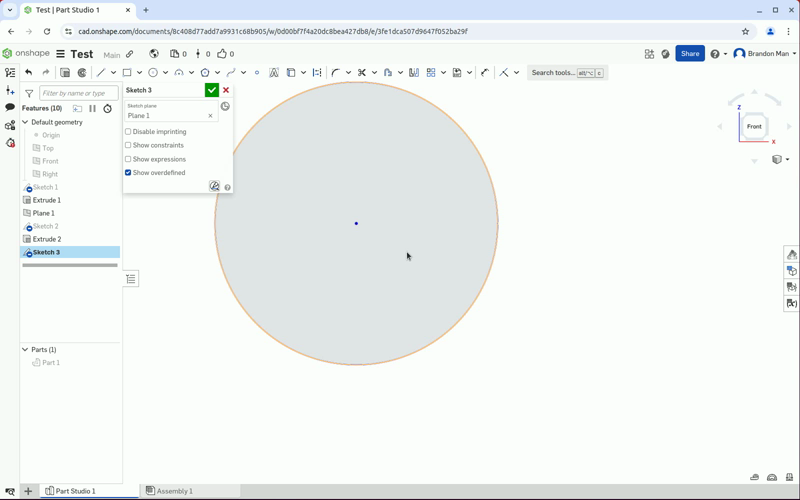
click(407, 251)
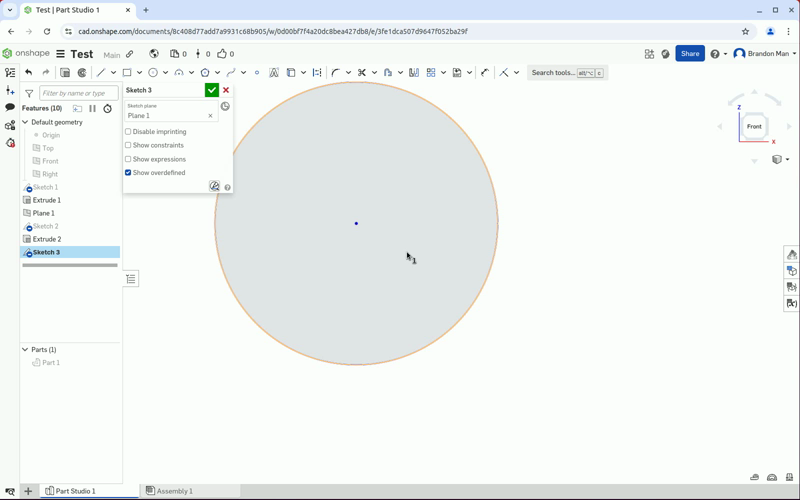
scroll(-6)
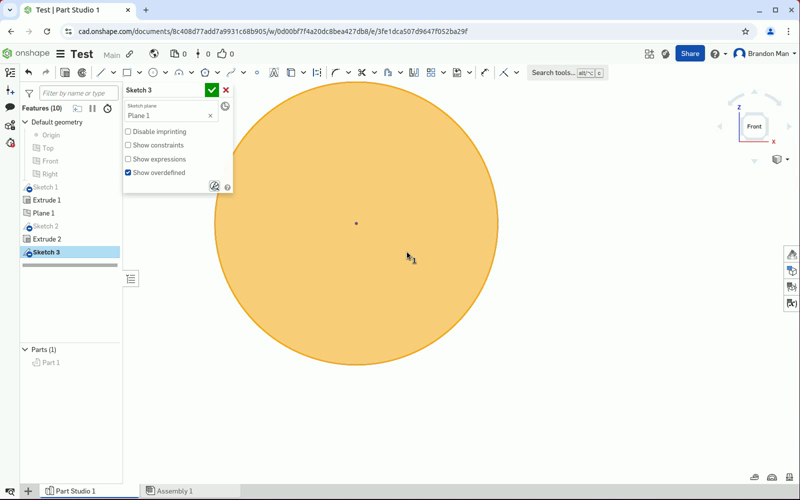
scroll(-6)
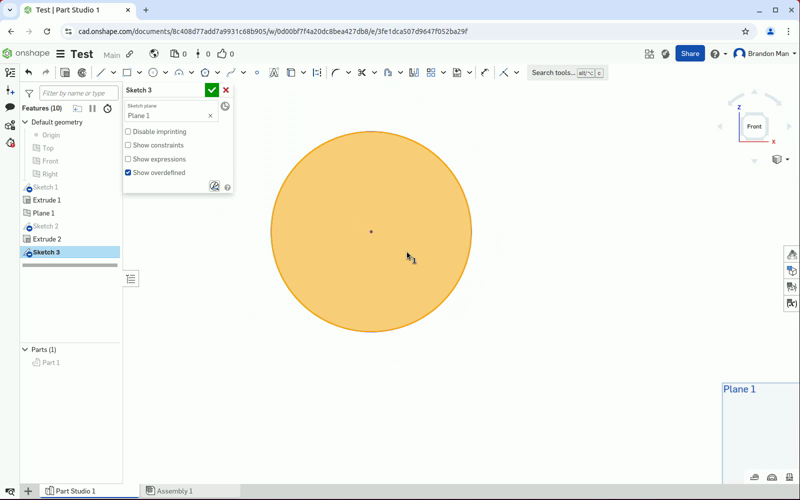
scroll(-6)
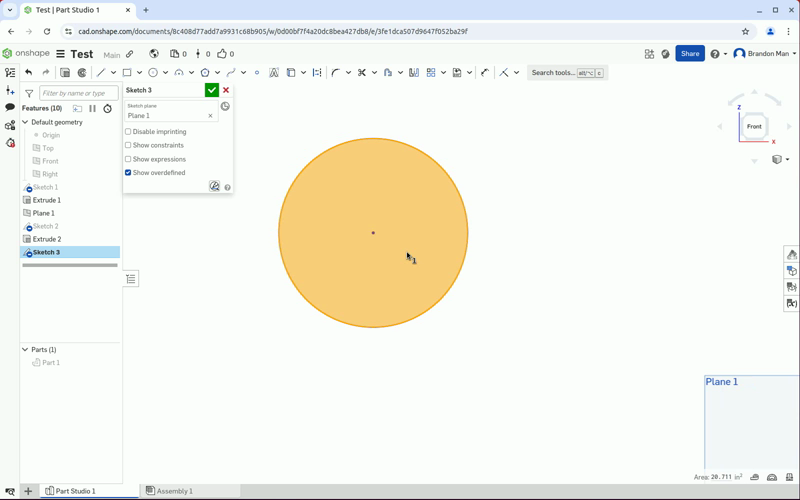
scroll(-6)
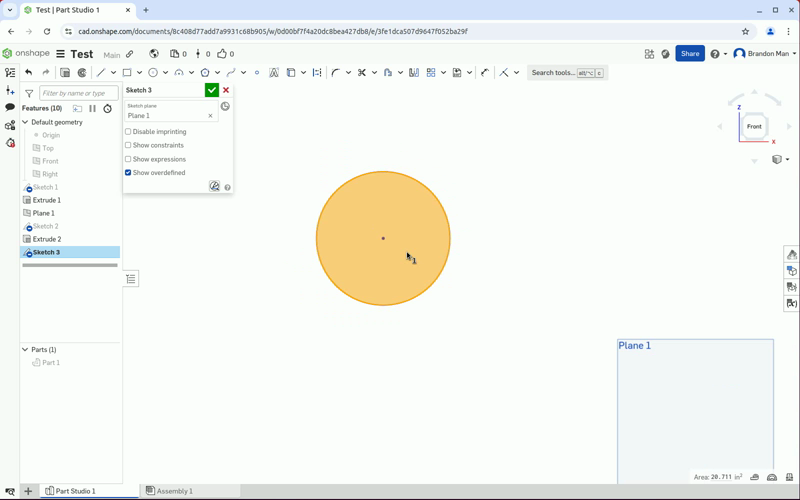
scroll(-6)
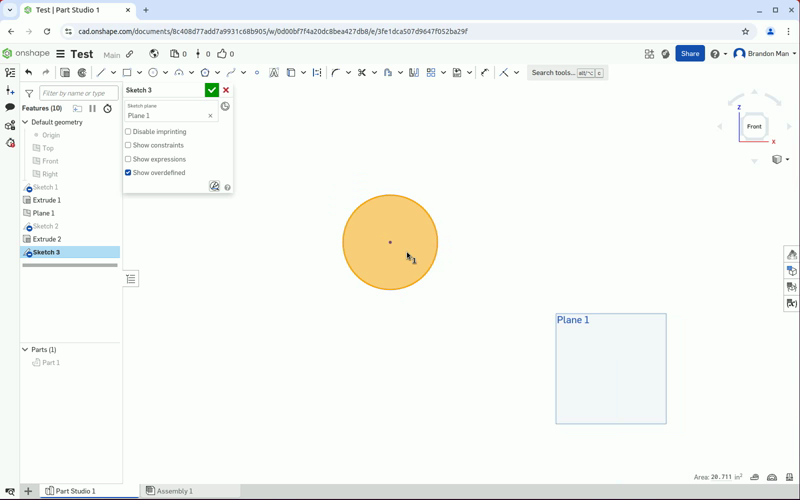
scroll(-6)
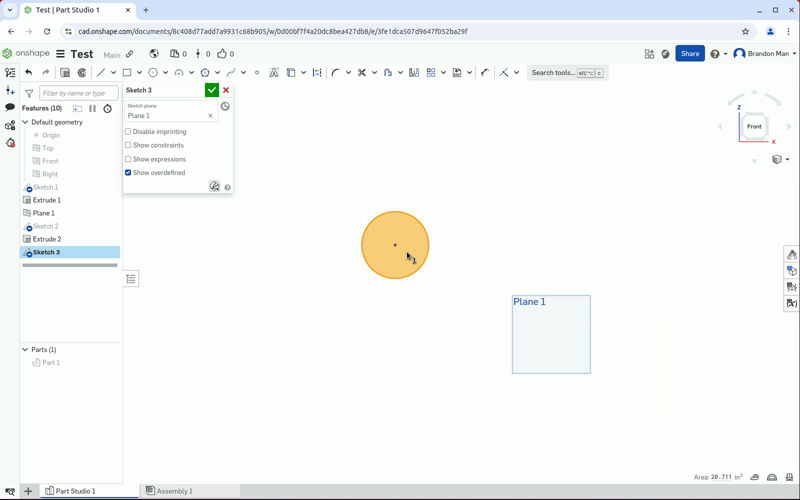
scroll(-6)
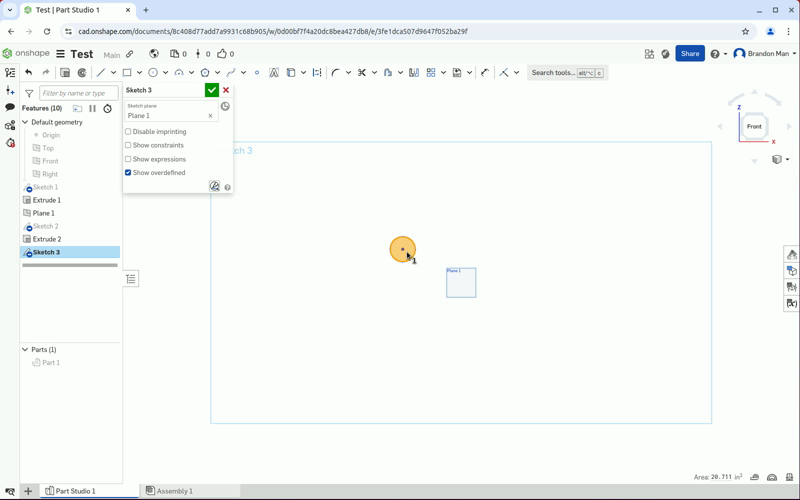
mouse_move(73, 352)
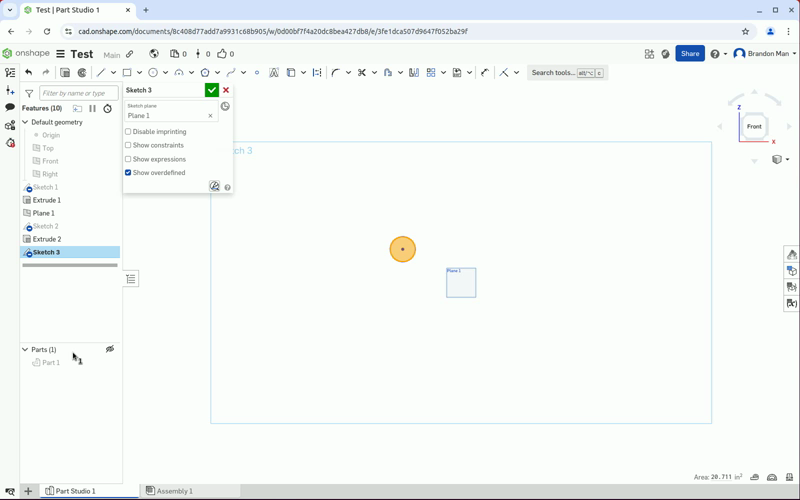
key(shift+y)
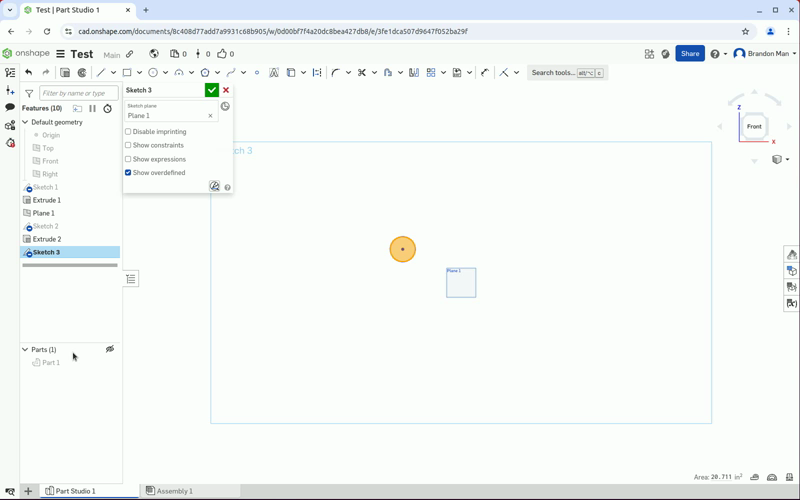
key(shift+e)
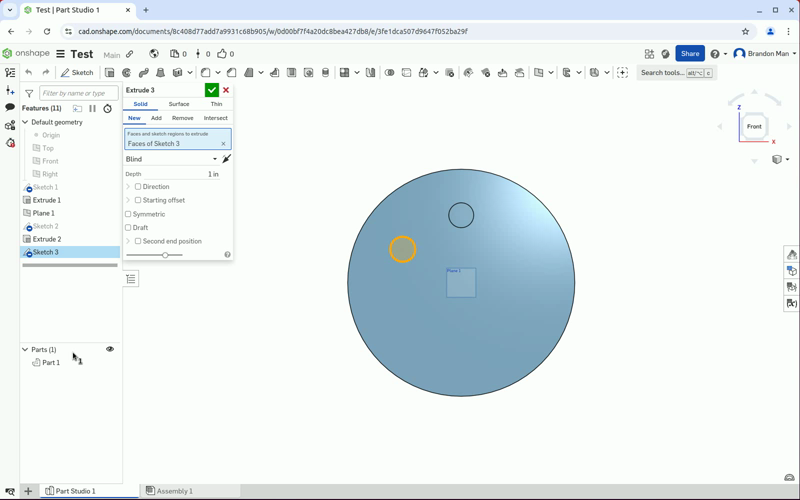
mouse_move(143, 106)
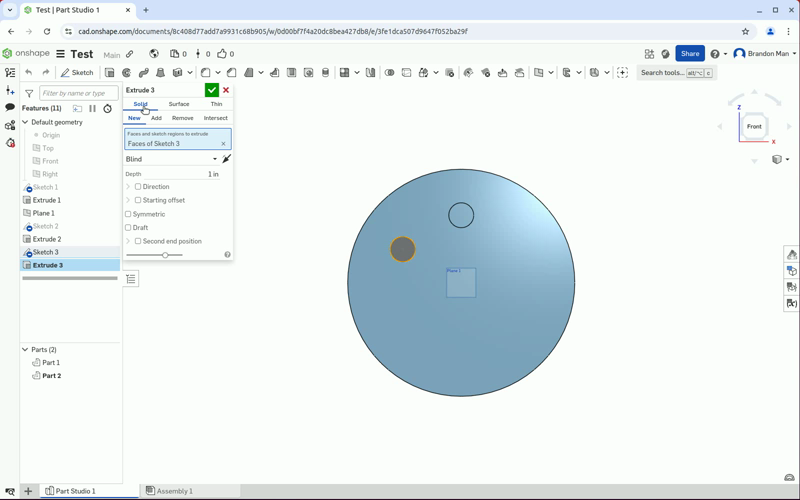
click(143, 106)
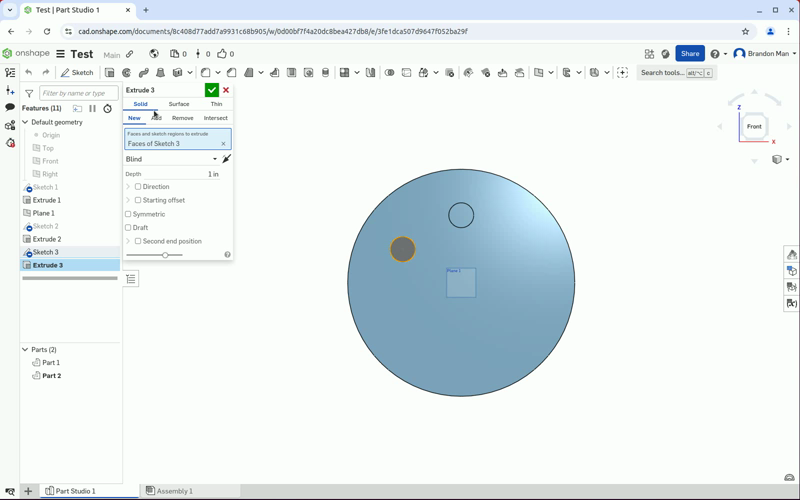
mouse_move(186, 120)
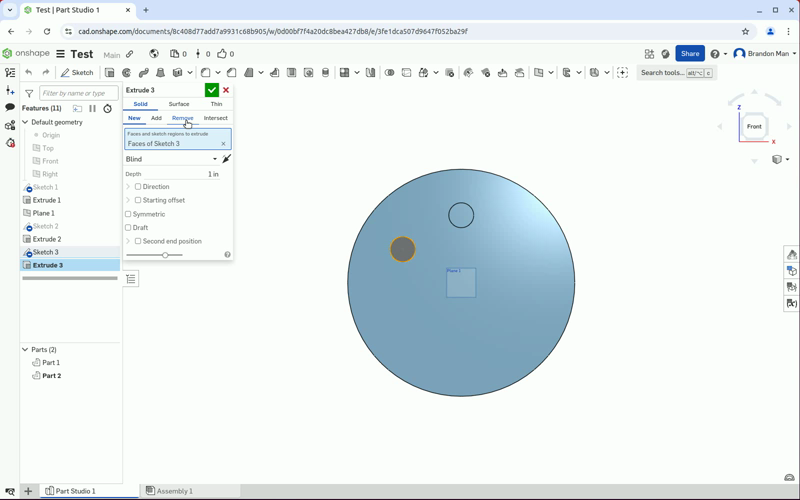
click(186, 120)
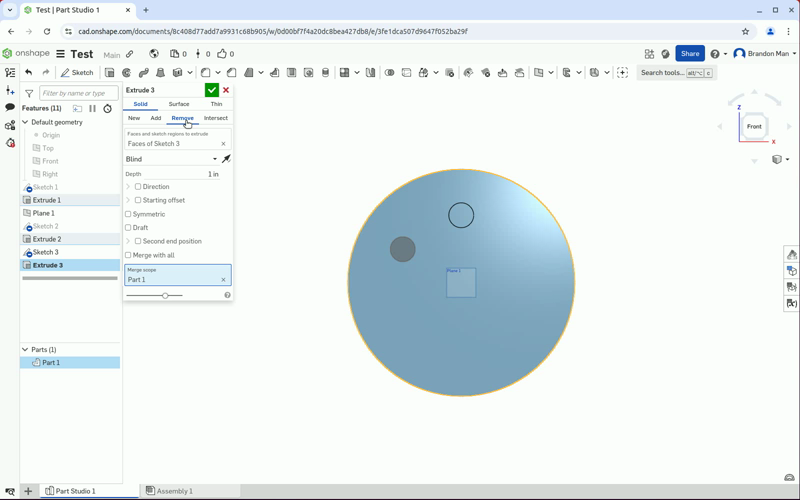
key(tab, 4)
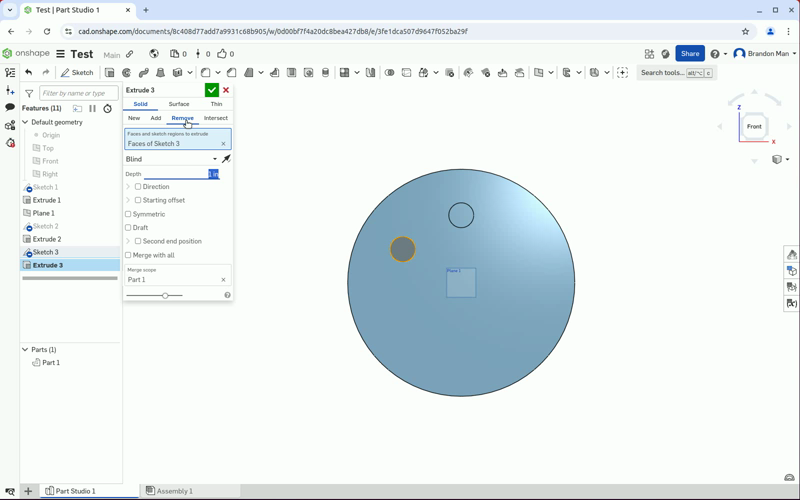
text(8.184)
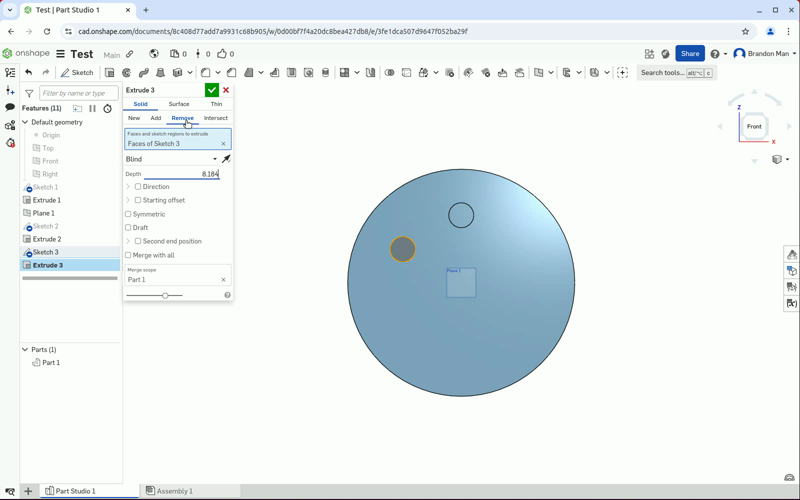
key(tab, 6)
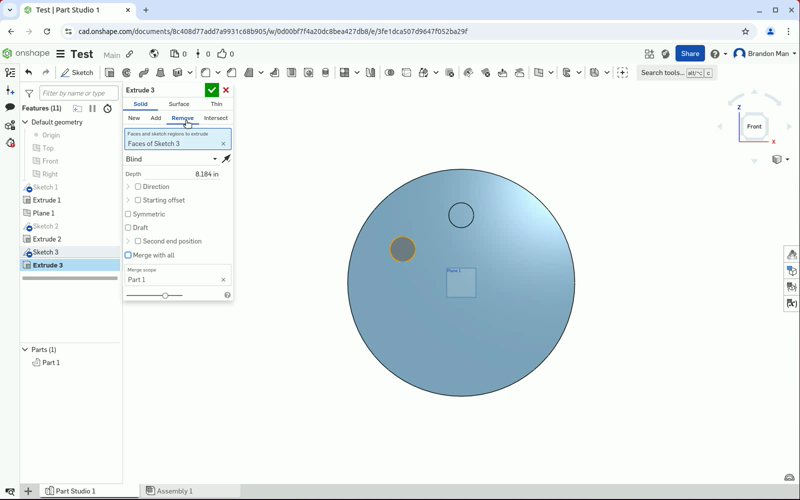
key(space)
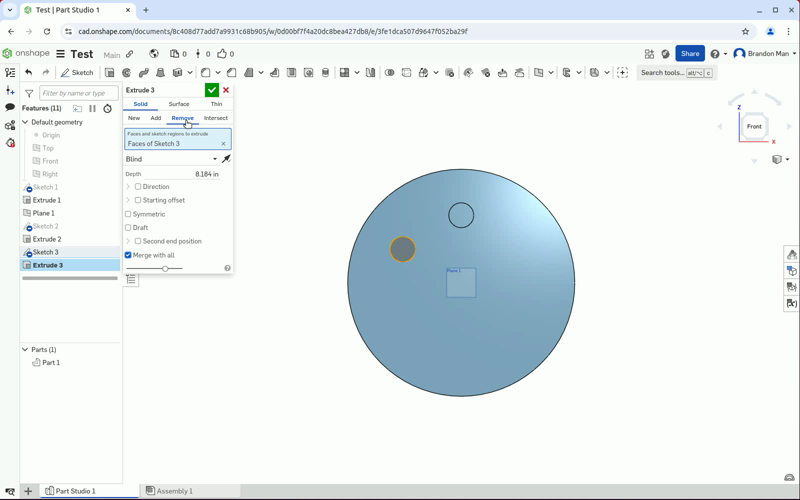
key(enter)
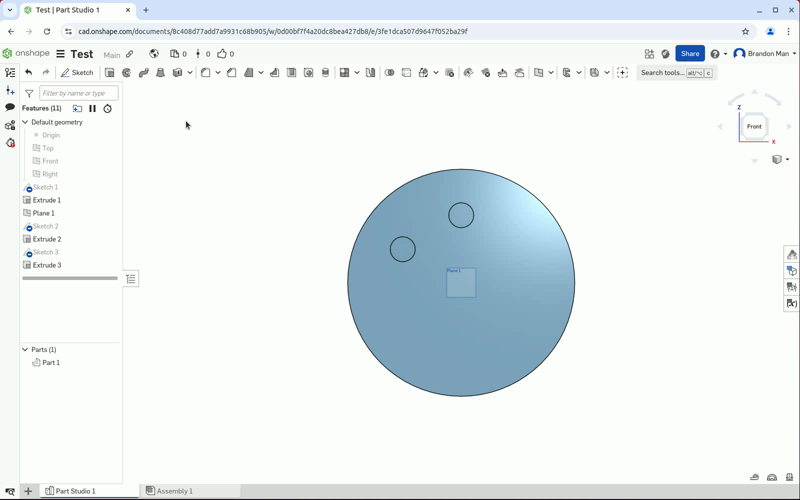
key(shift+h)
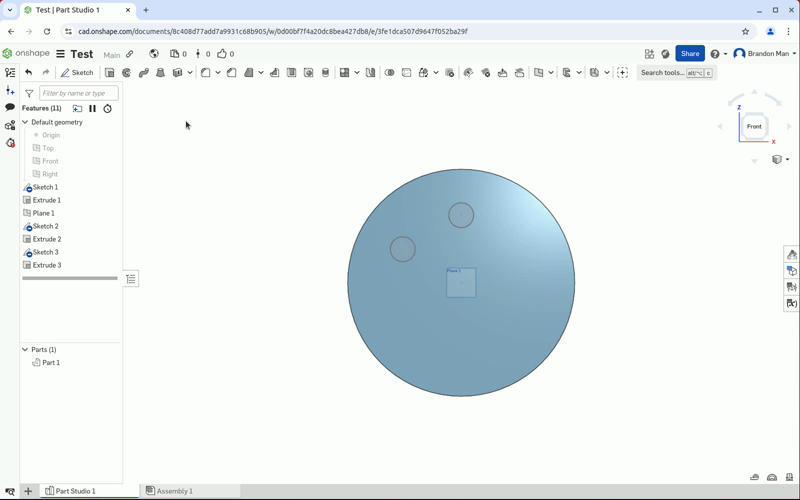
key(shift+h)
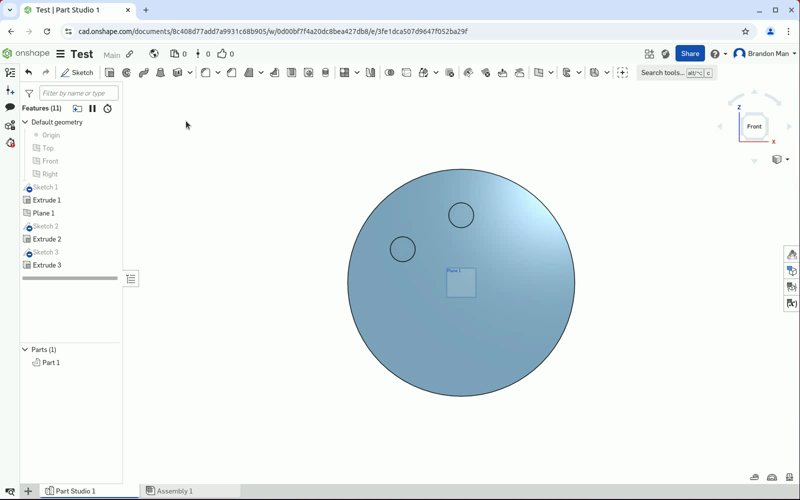
mouse_move(73, 189)
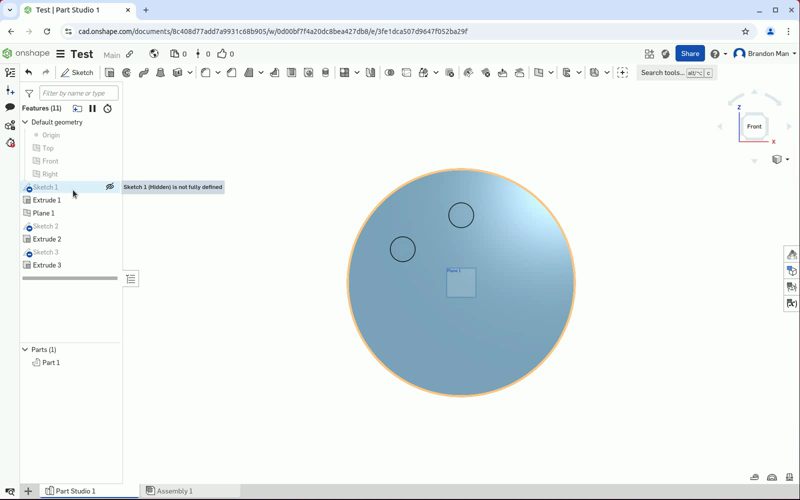
click(73, 189)
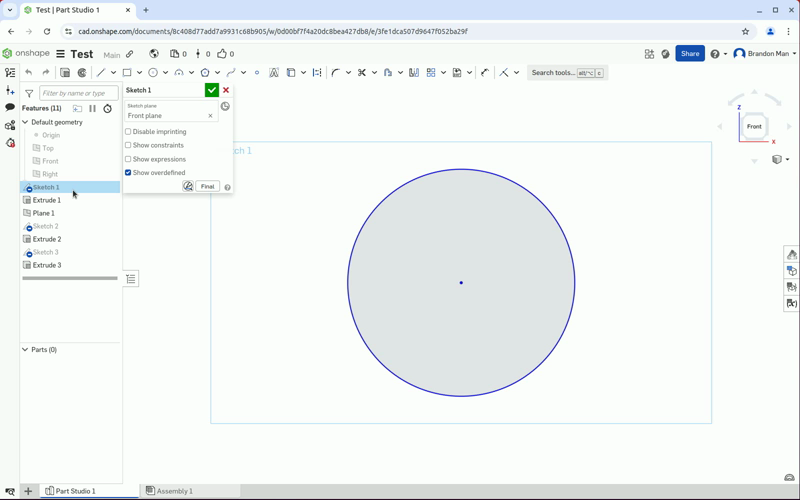
mouse_move(229, 92)
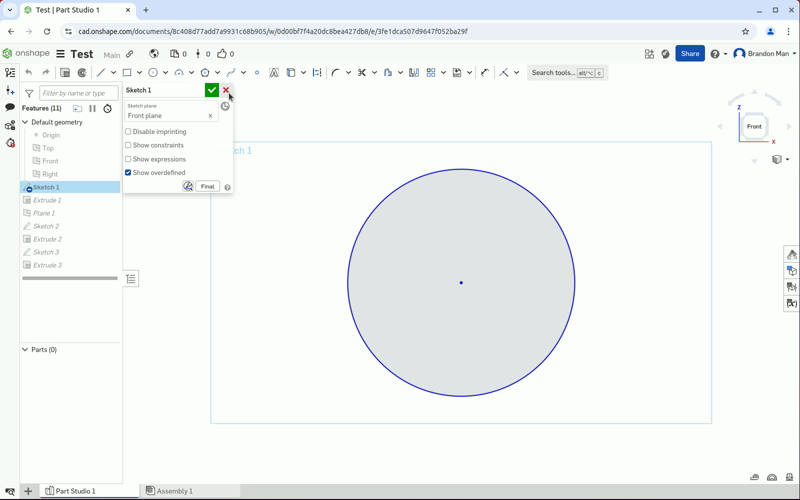
click(229, 92)
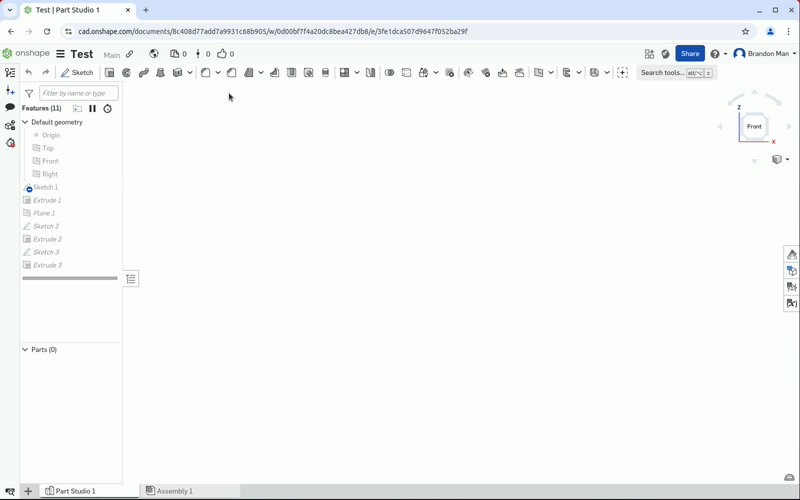
key(shift+s)
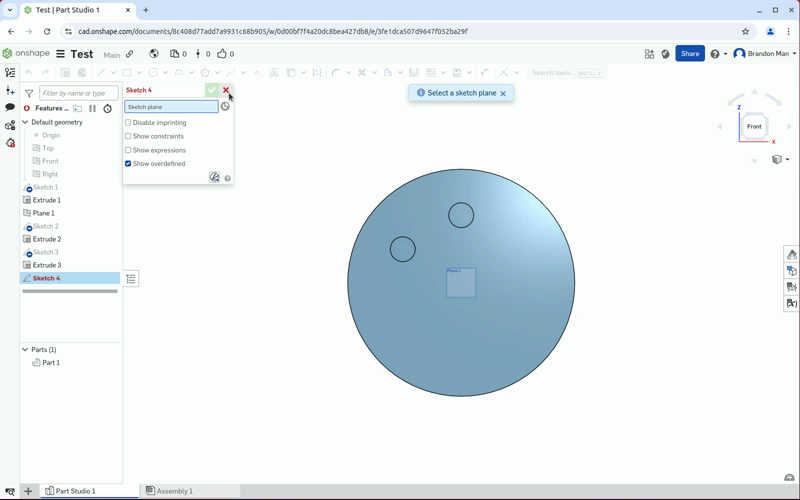
mouse_move(73, 215)
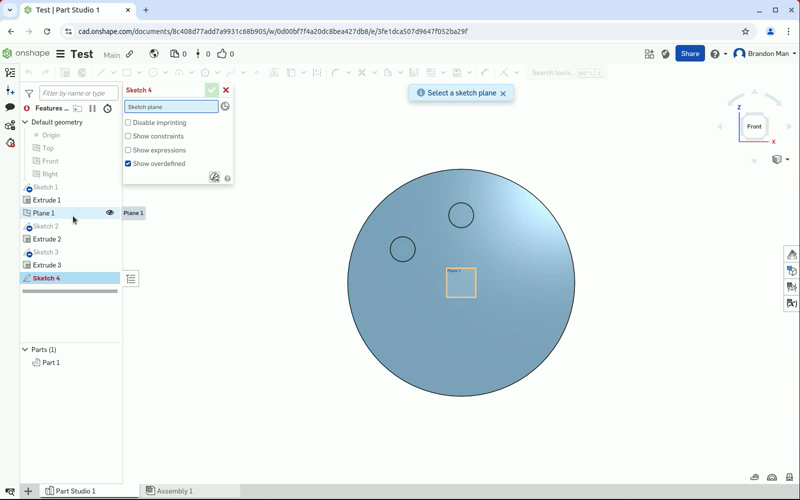
click(73, 215)
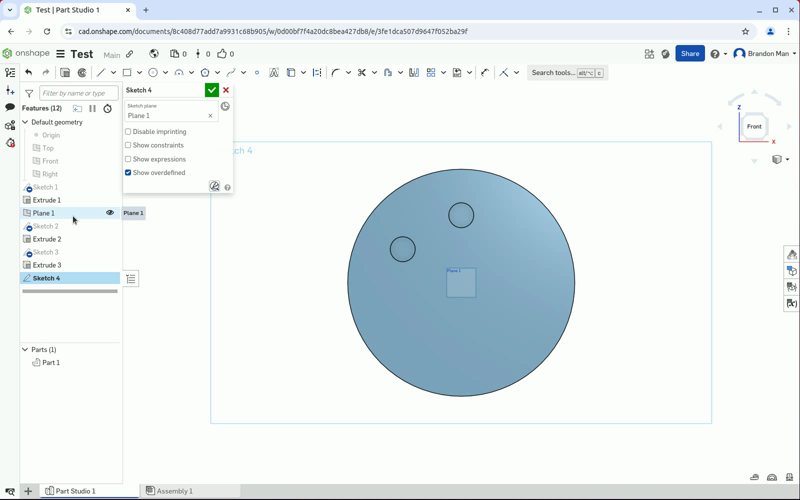
mouse_move(73, 352)
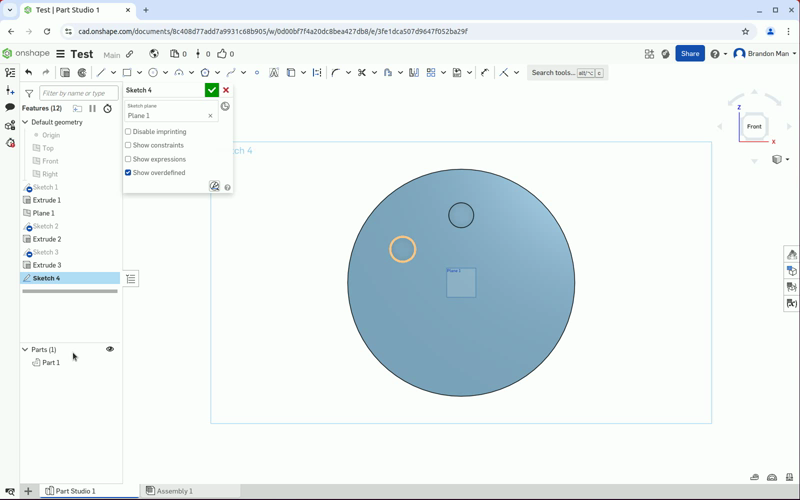
key(y)
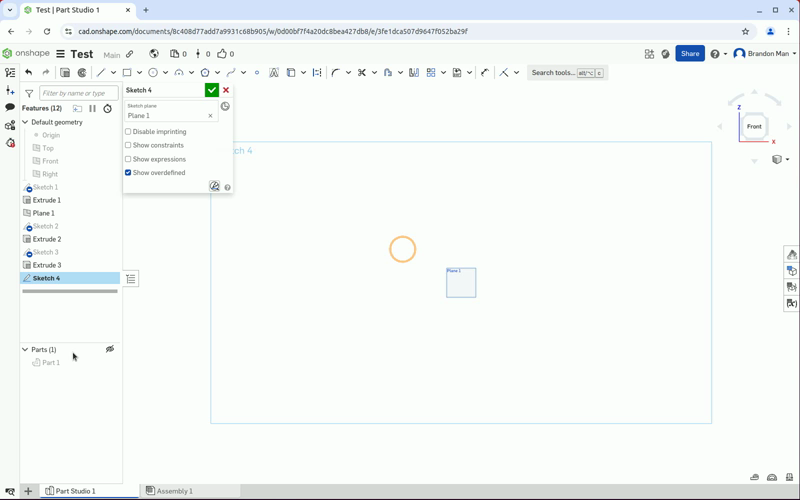
key(c)
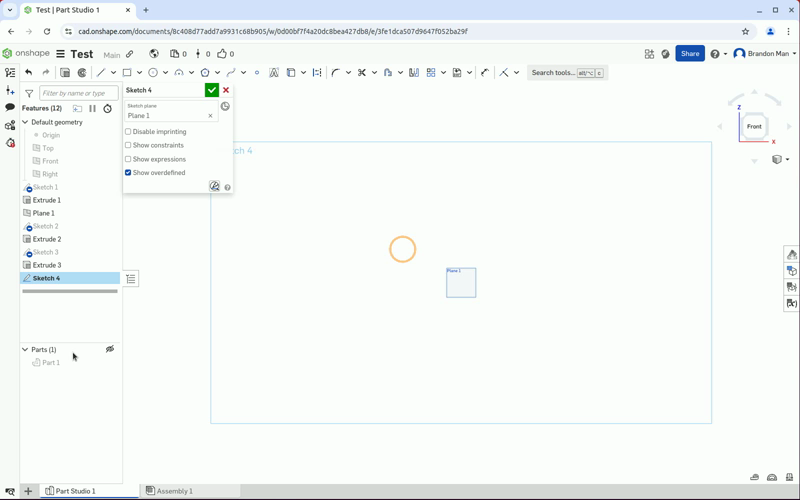
key_down(shift)
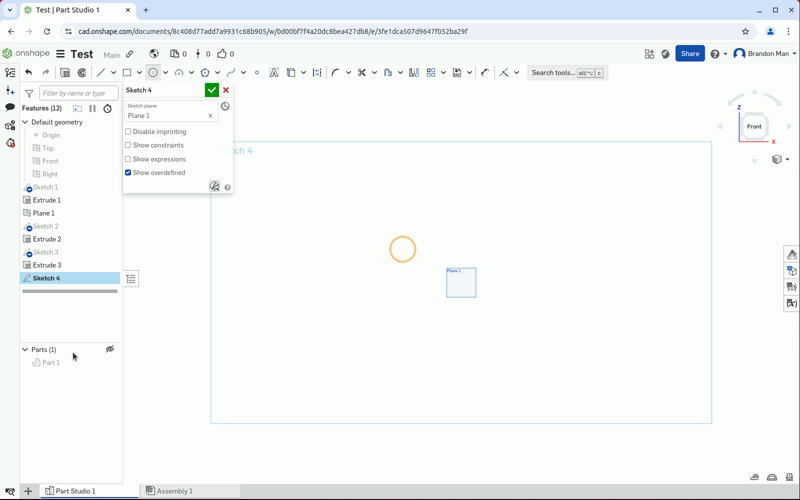
mouse_move(402, 316)
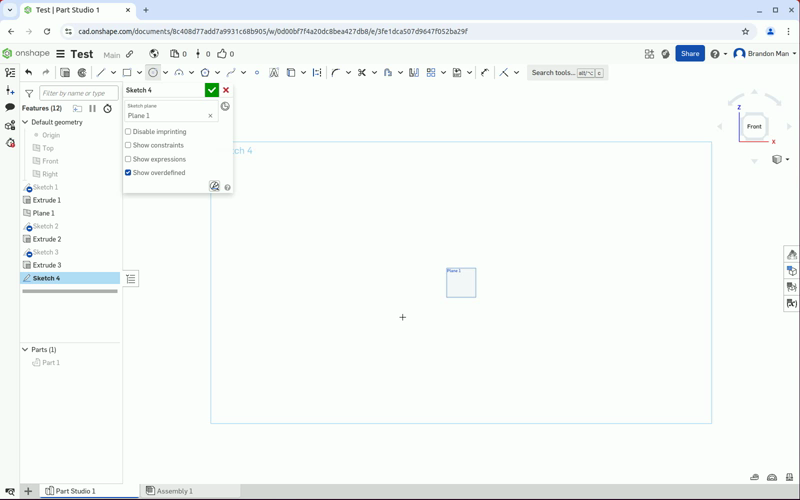
click(402, 316)
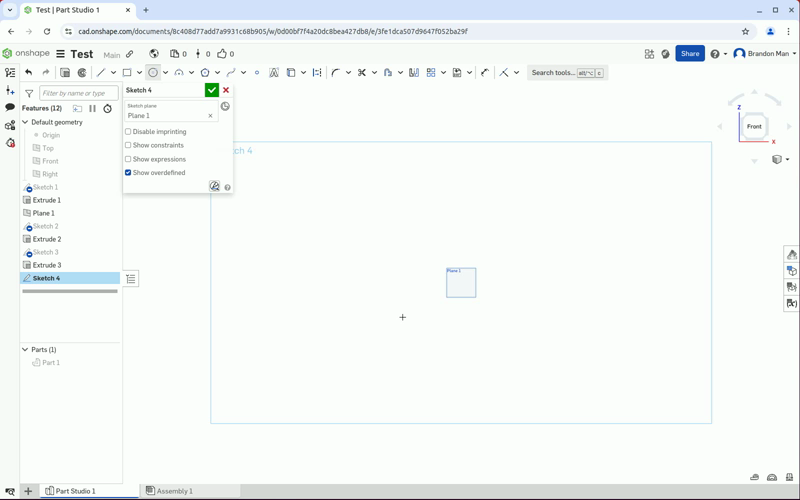
key_up(shift)
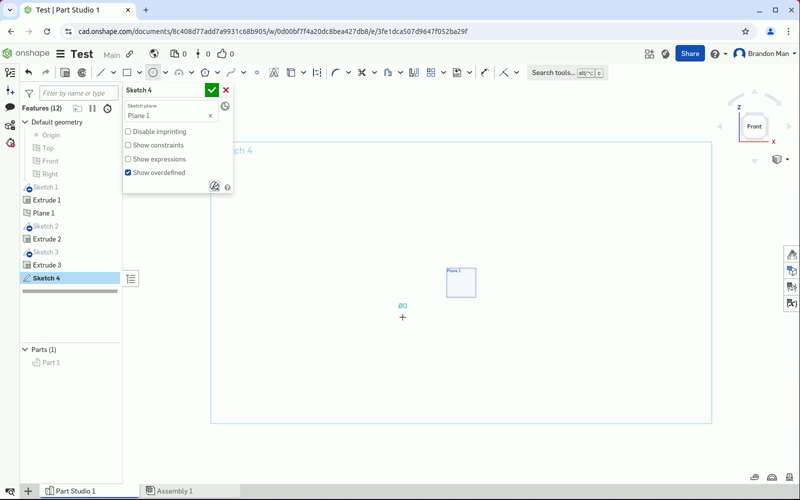
mouse_move(415, 316)
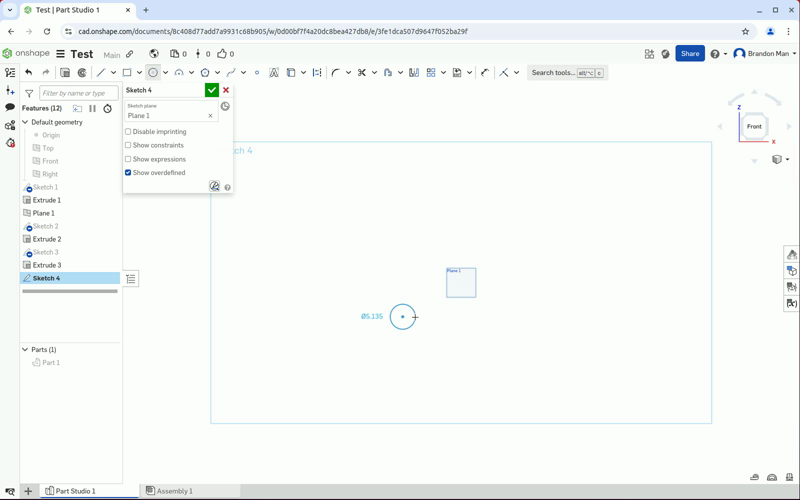
click(415, 316)
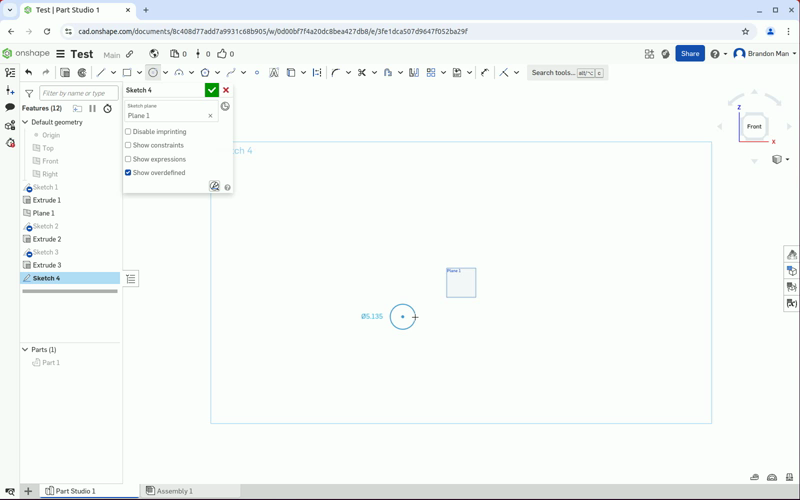
key(esc)
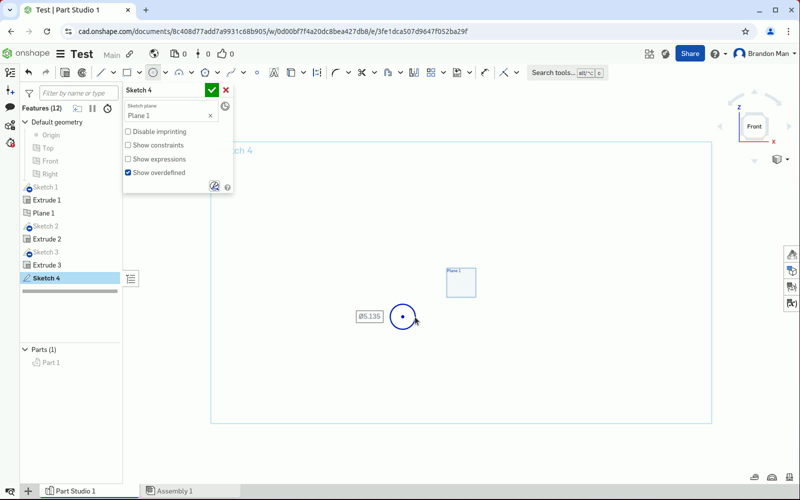
mouse_move(394, 310)
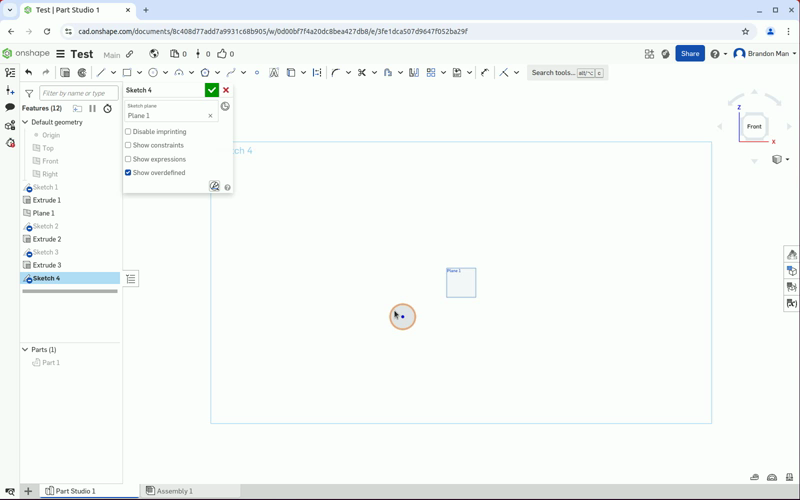
scroll(6)
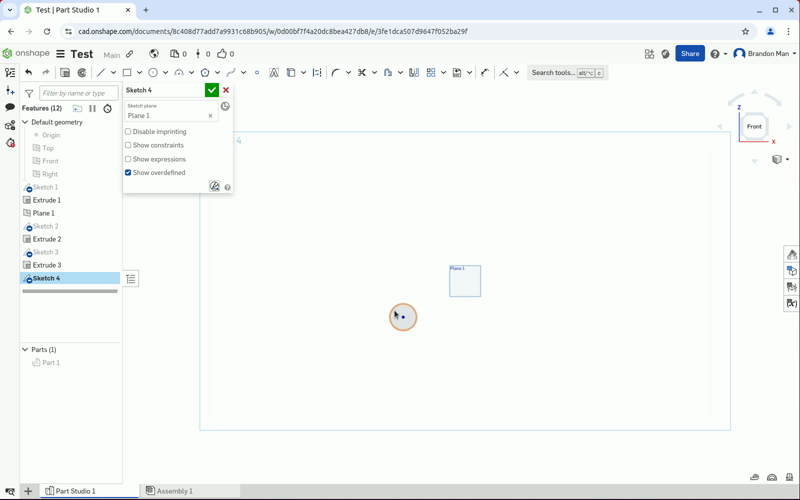
scroll(6)
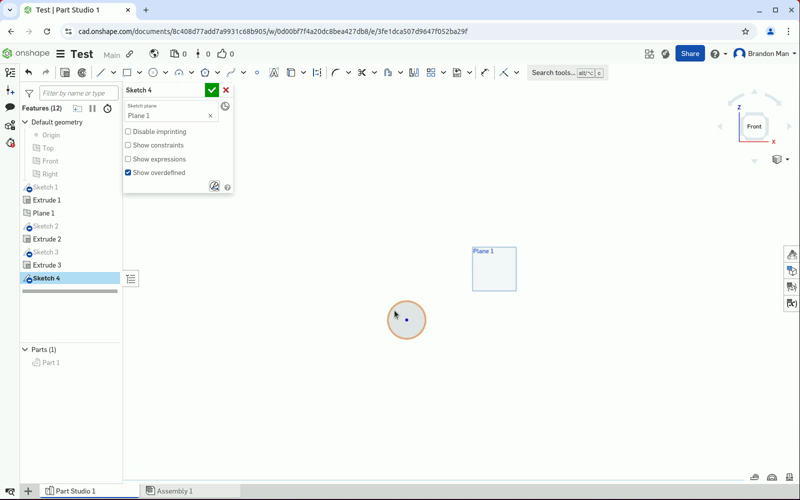
scroll(6)
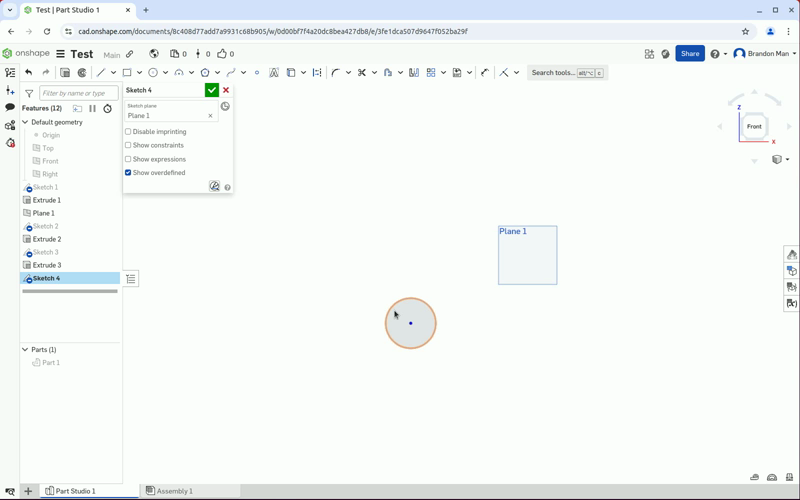
scroll(6)
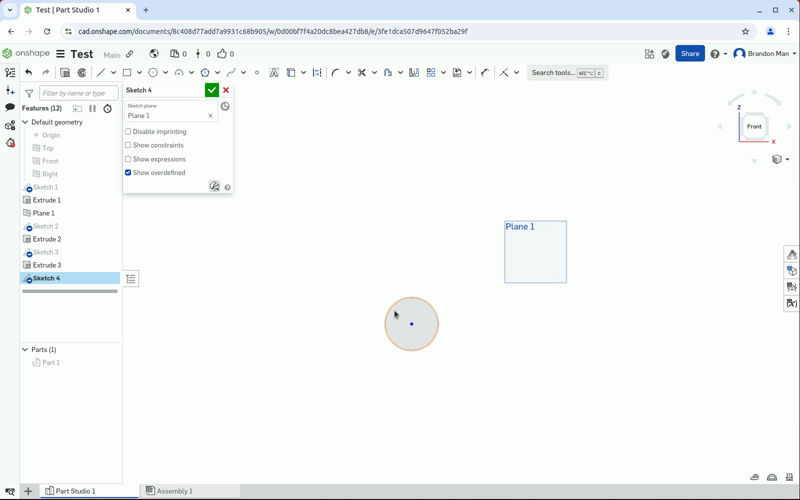
scroll(6)
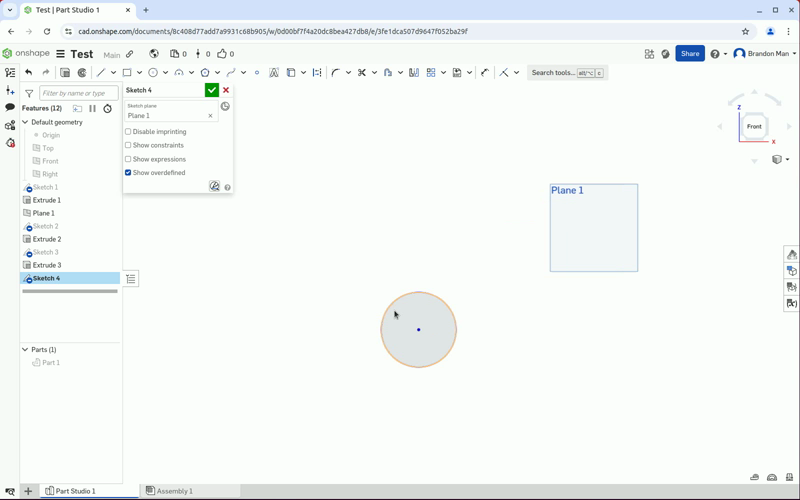
scroll(6)
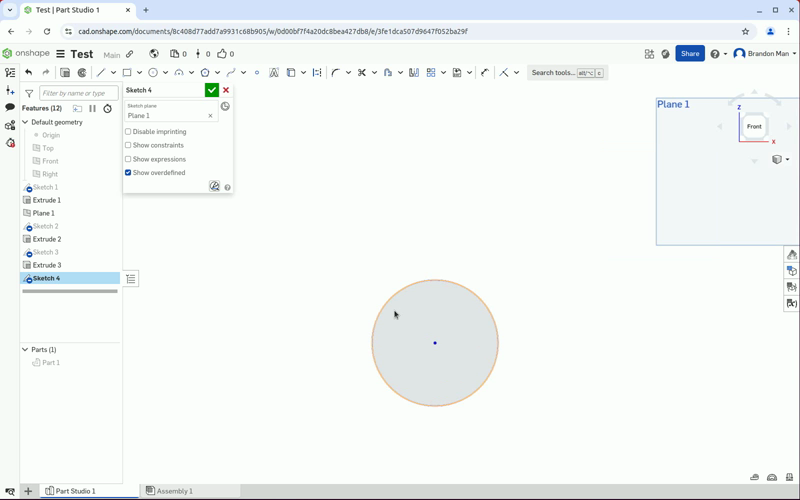
scroll(6)
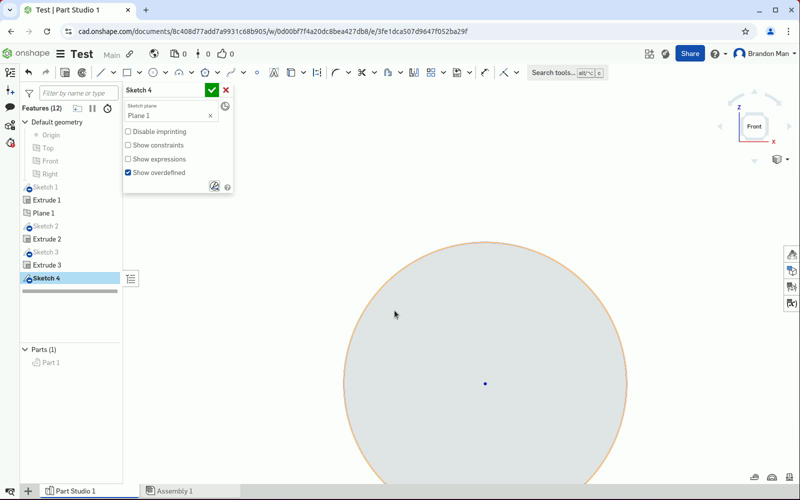
click(394, 310)
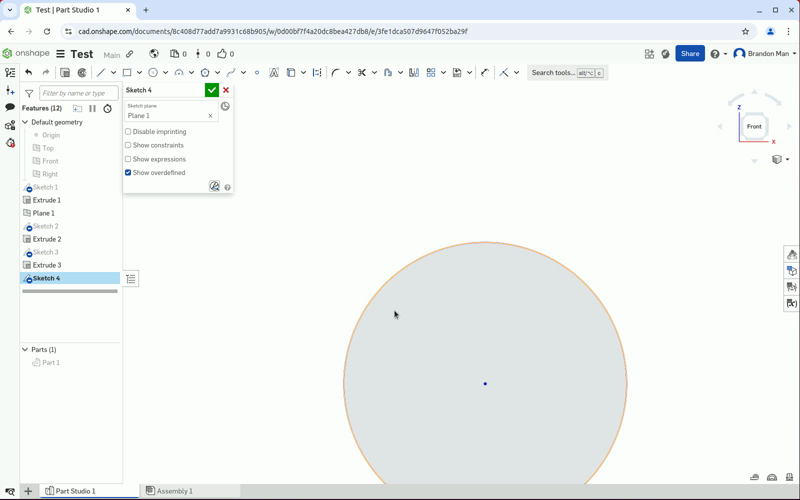
scroll(-6)
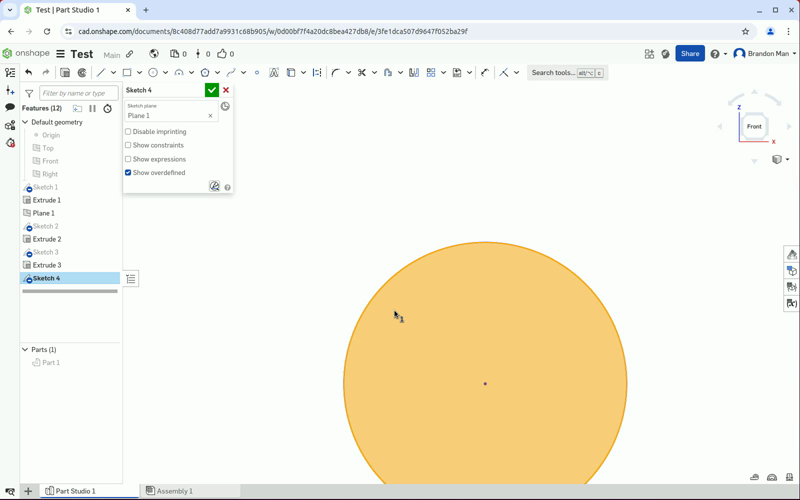
scroll(-6)
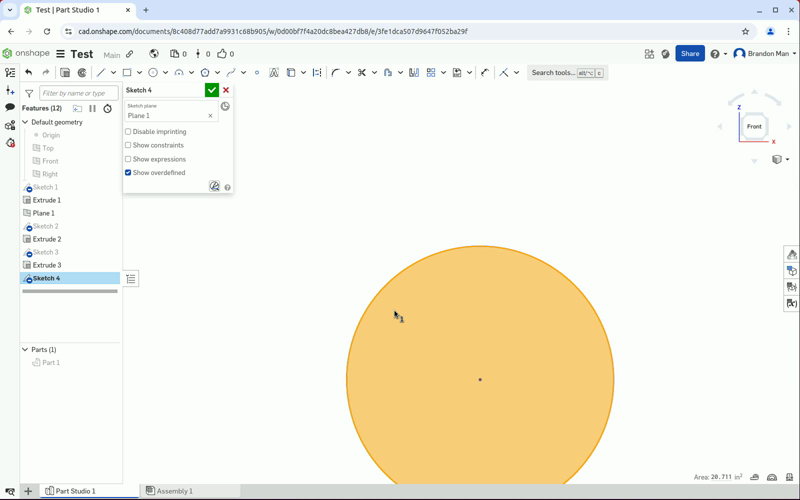
scroll(-6)
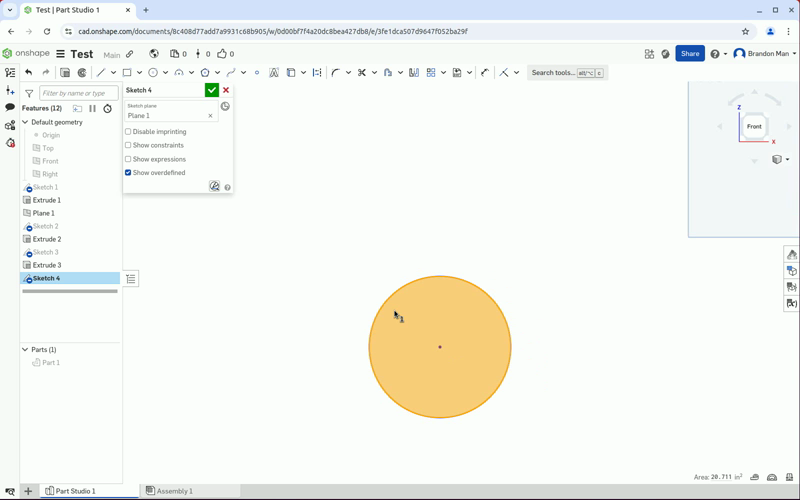
scroll(-6)
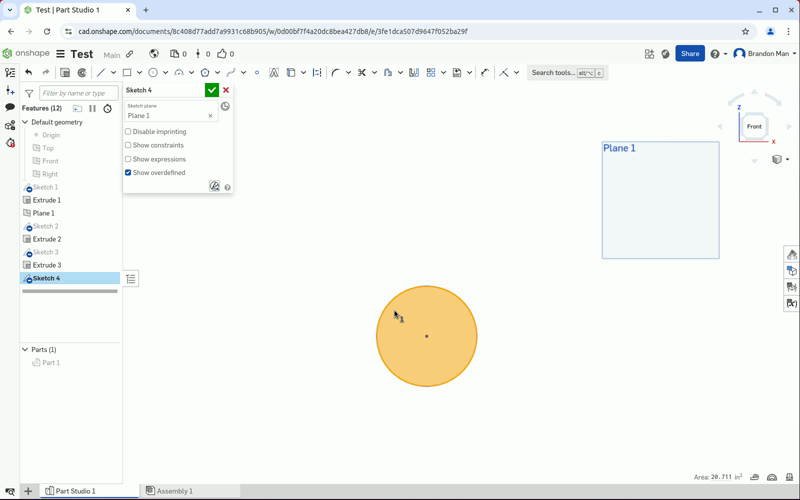
scroll(-6)
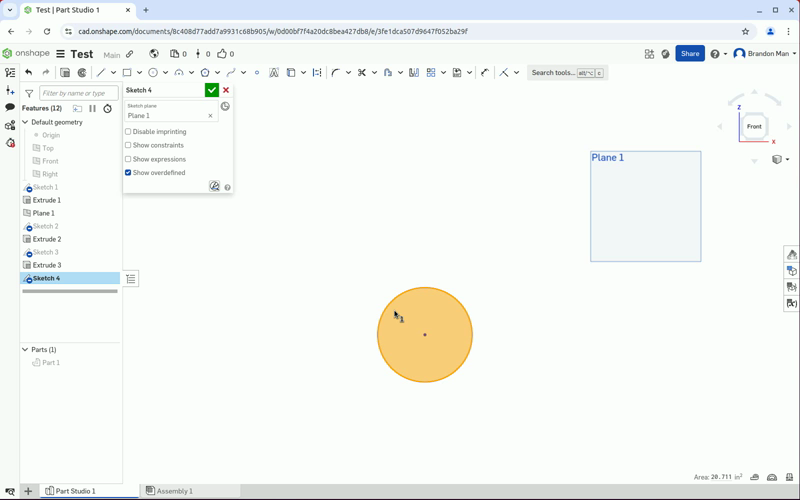
scroll(-6)
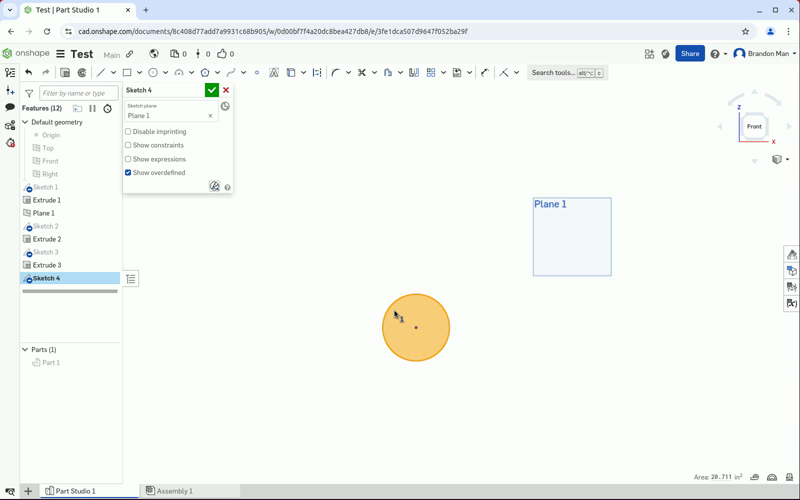
scroll(-6)
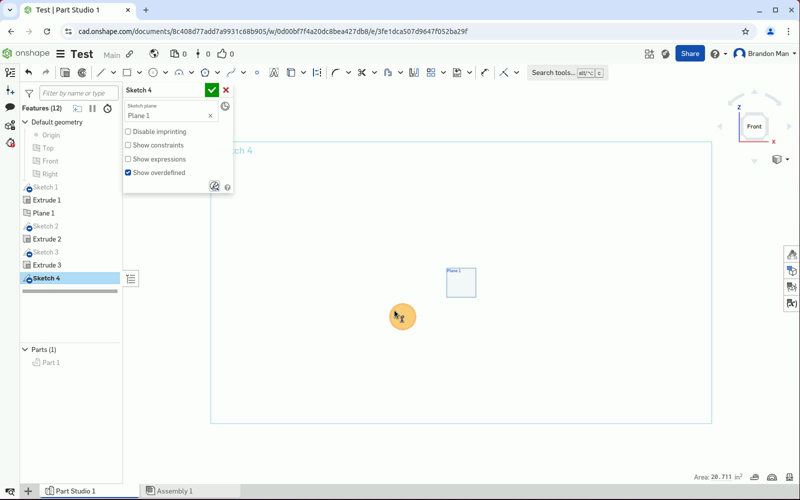
mouse_move(73, 352)
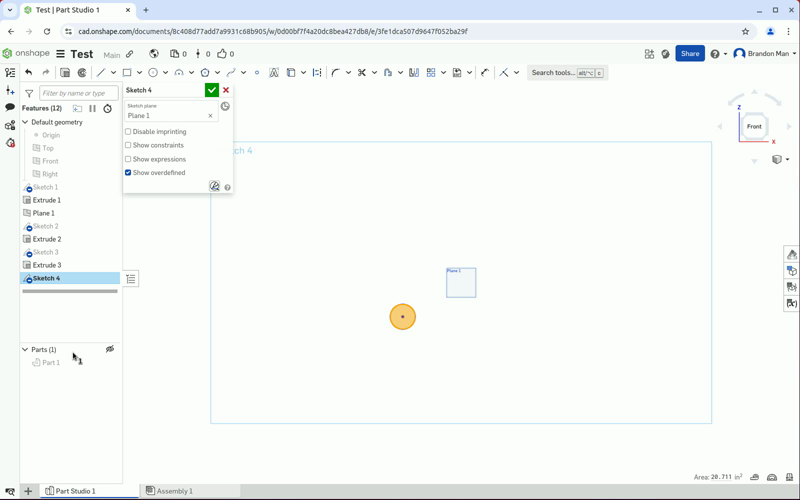
key(shift+y)
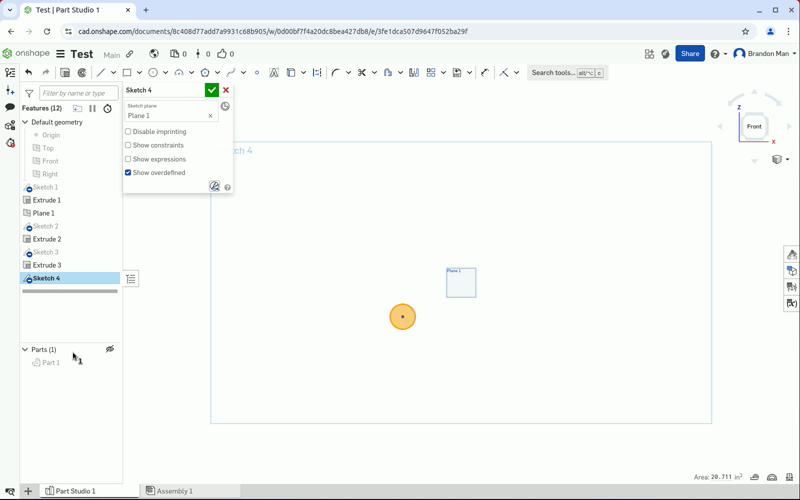
key(shift+e)
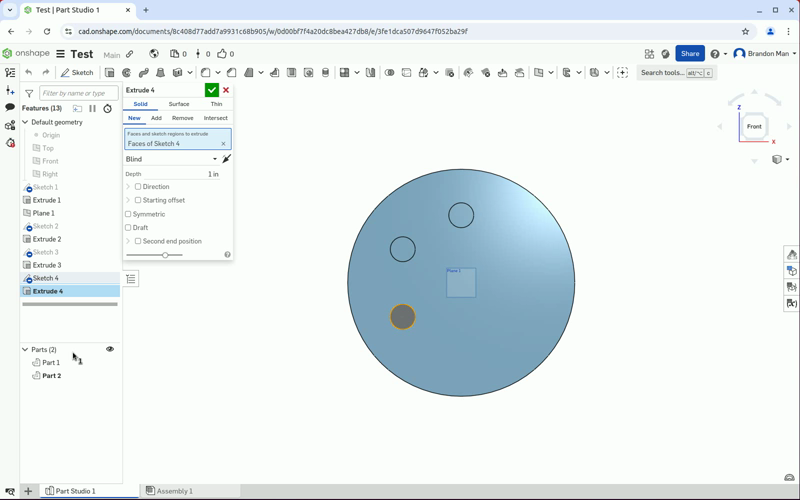
mouse_move(143, 106)
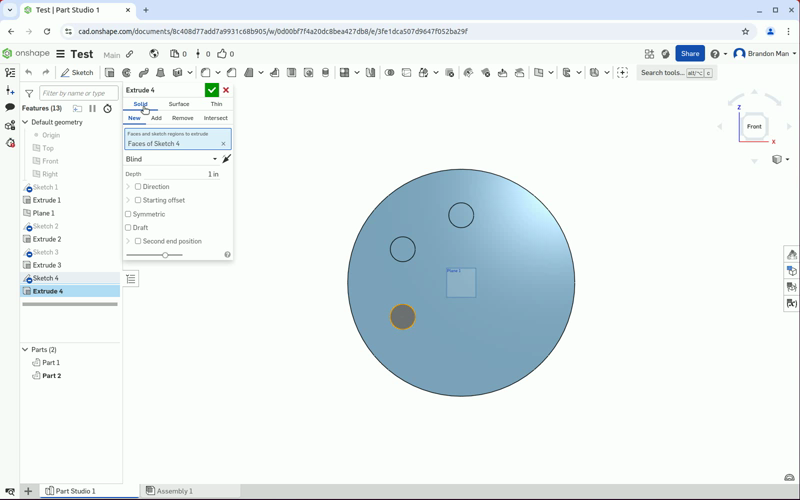
click(143, 106)
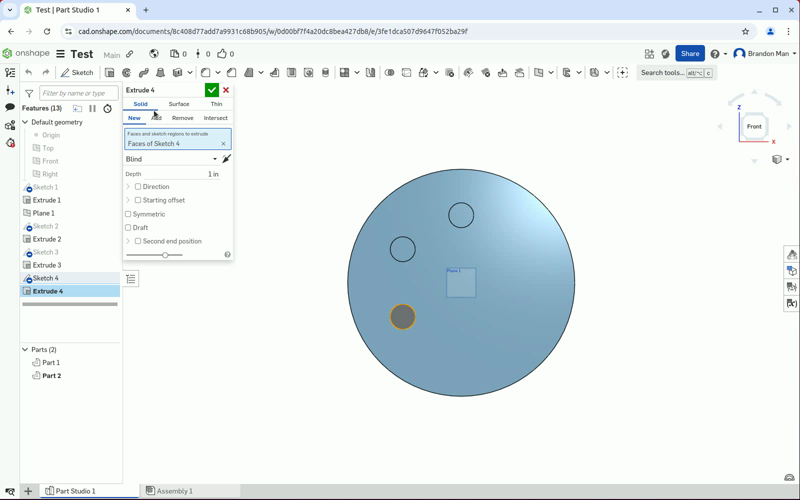
mouse_move(186, 120)
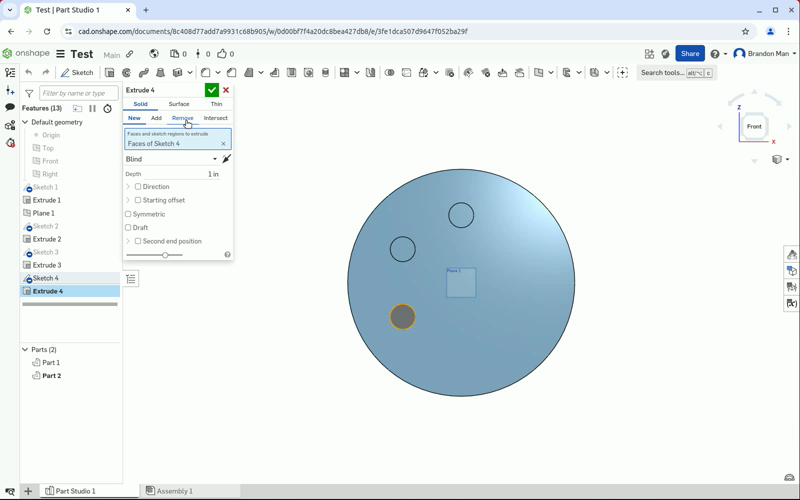
click(186, 120)
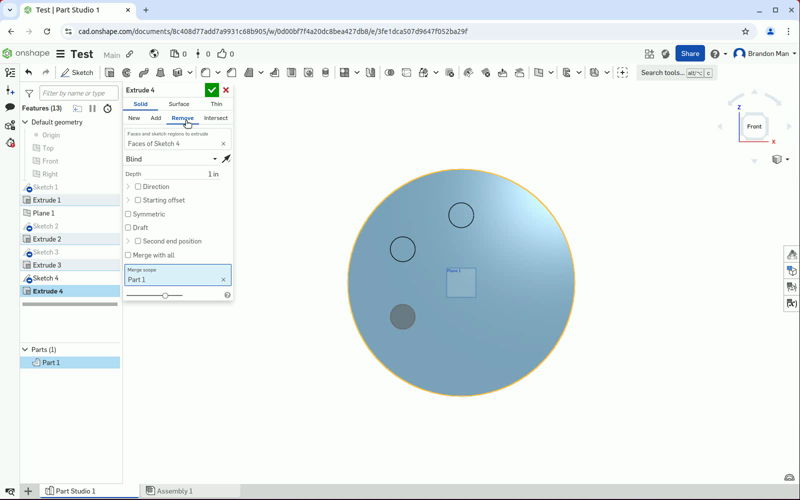
key(tab, 4)
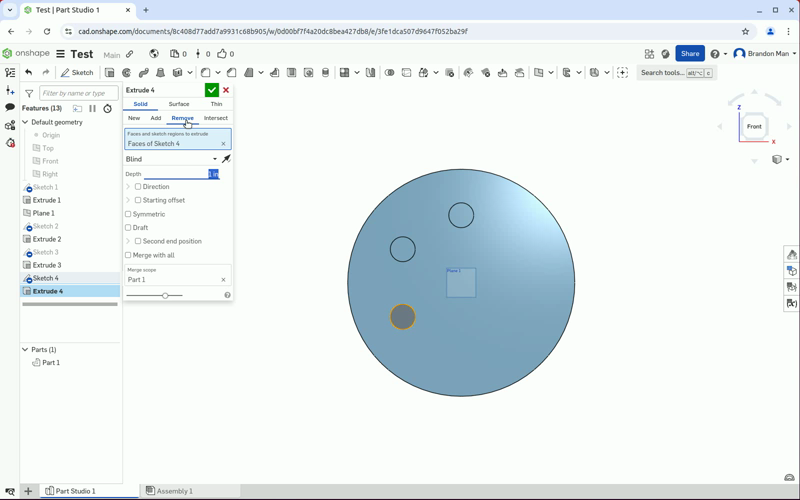
text(8.184)
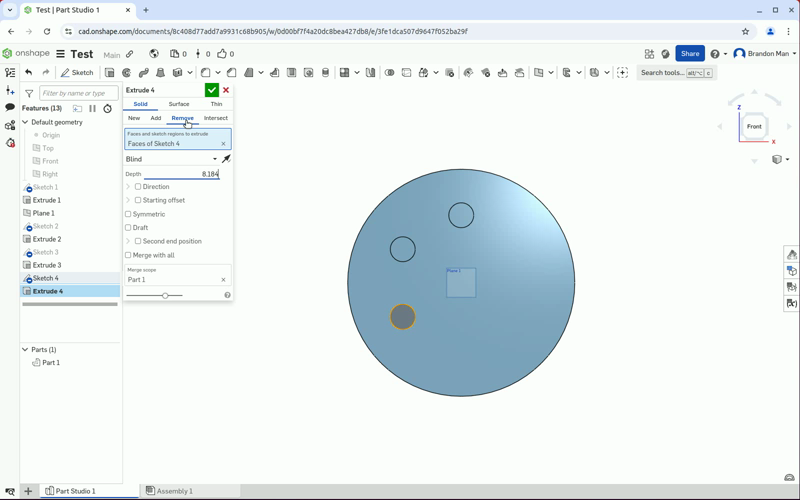
key(tab, 6)
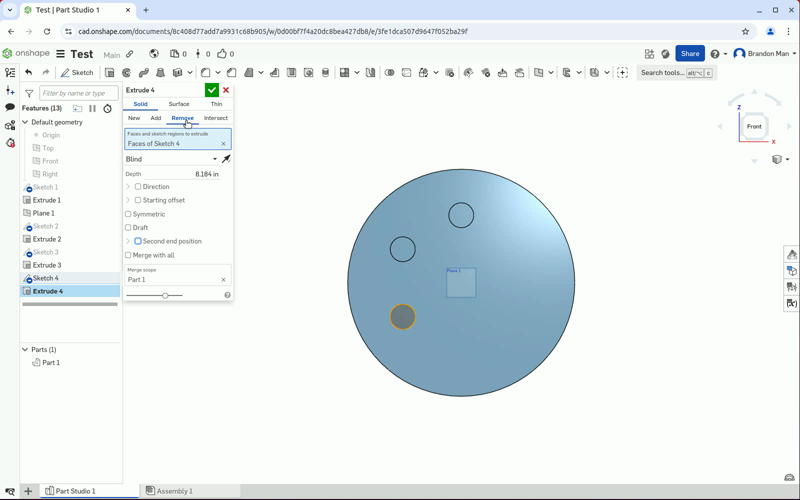
key(space)
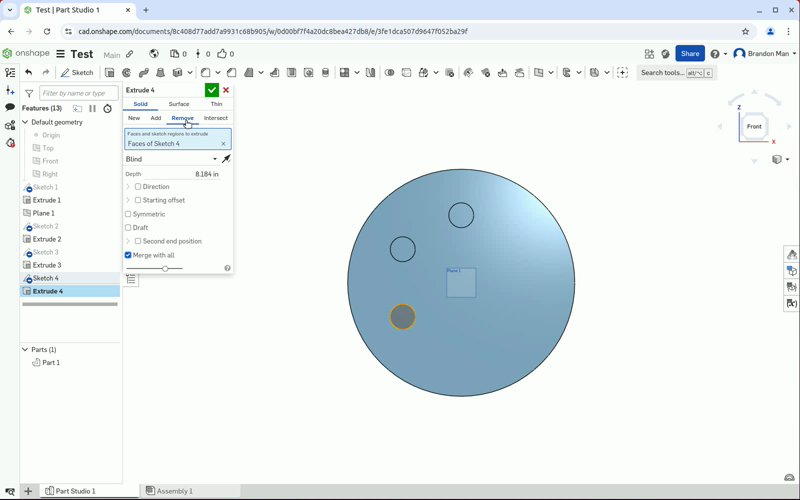
key(enter)
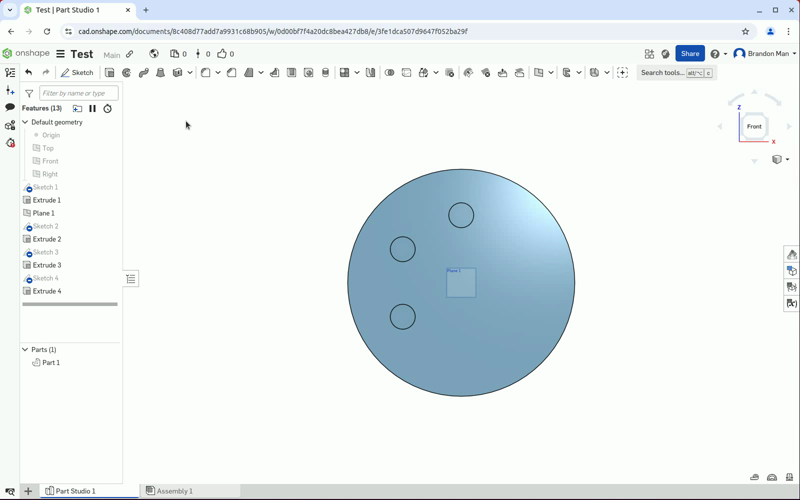
key(shift+h)
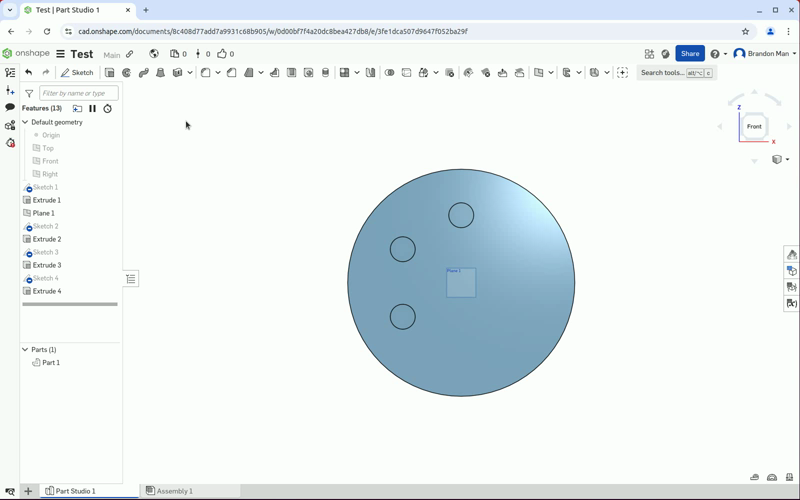
key(shift+h)
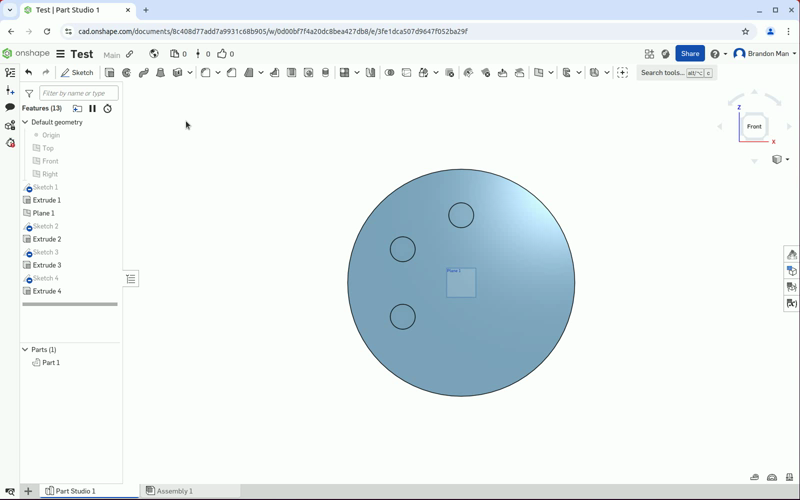
mouse_move(73, 189)
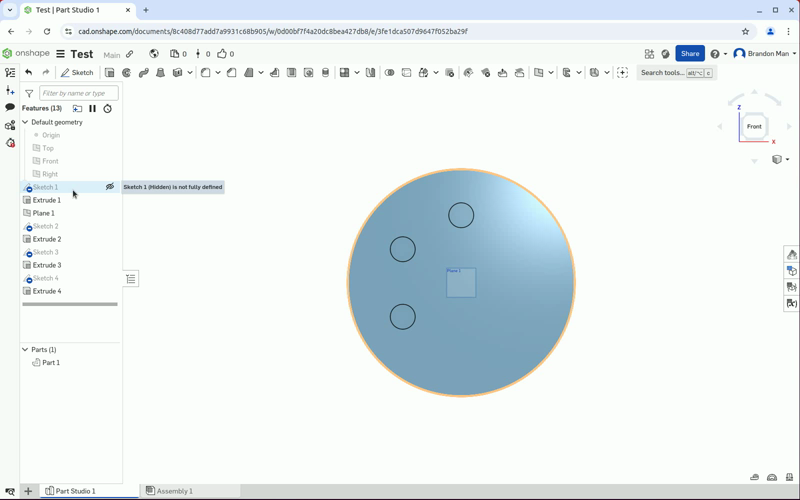
click(73, 189)
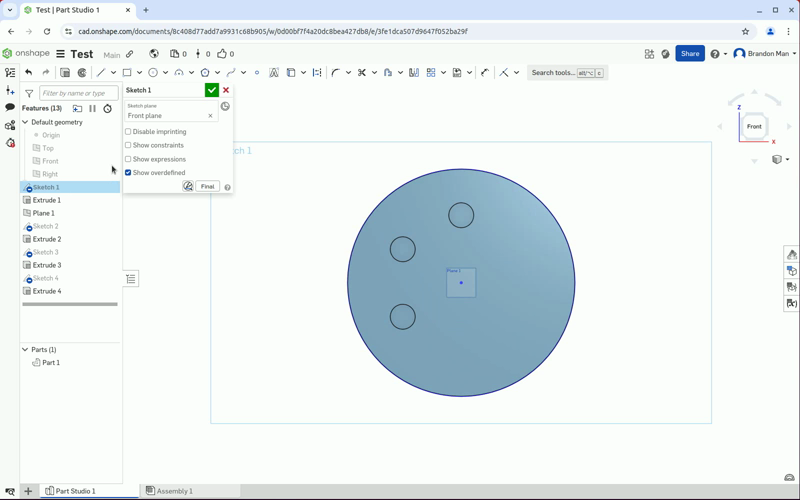
mouse_move(229, 92)
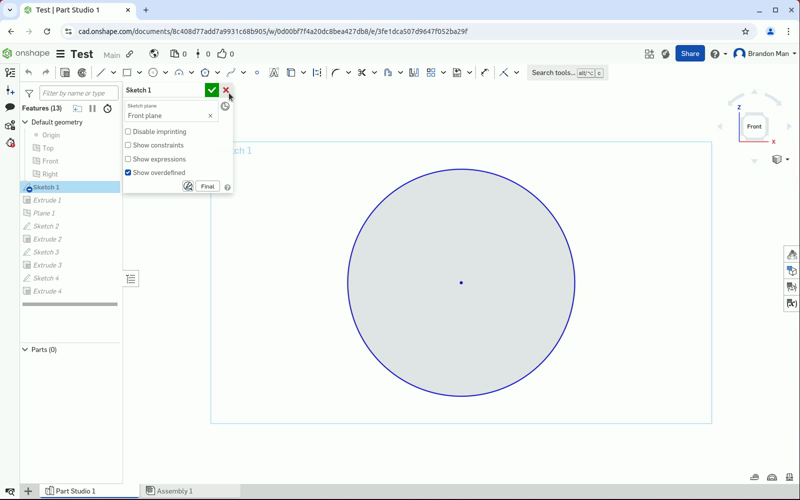
click(229, 92)
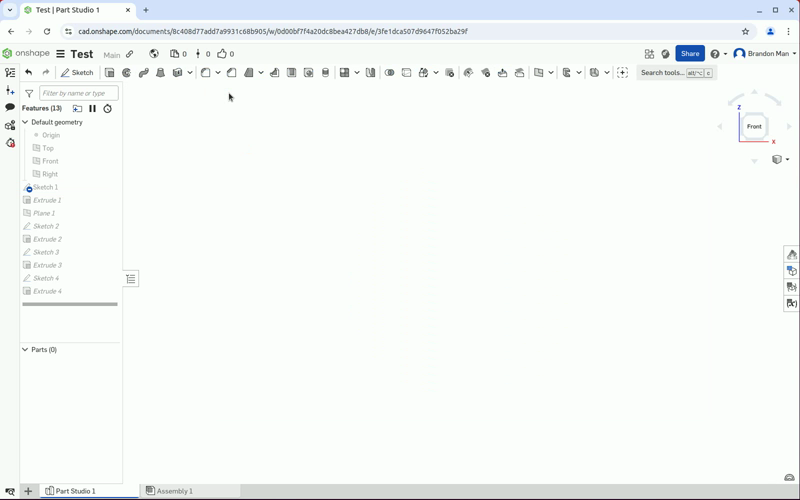
key(shift+s)
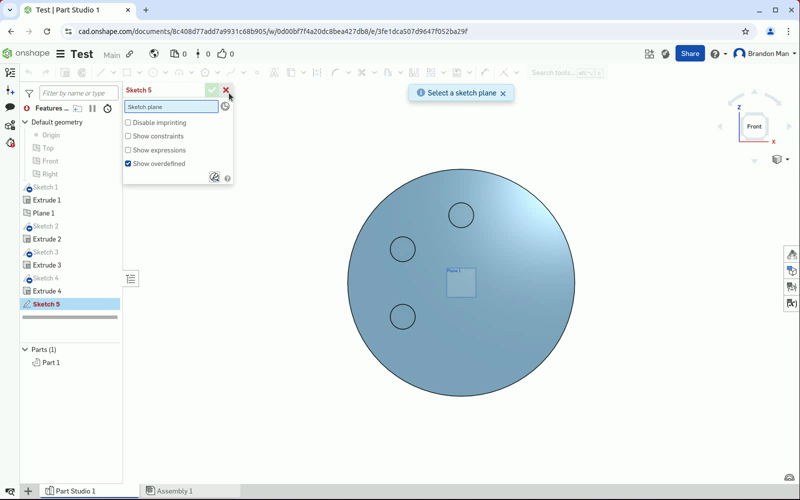
mouse_move(73, 215)
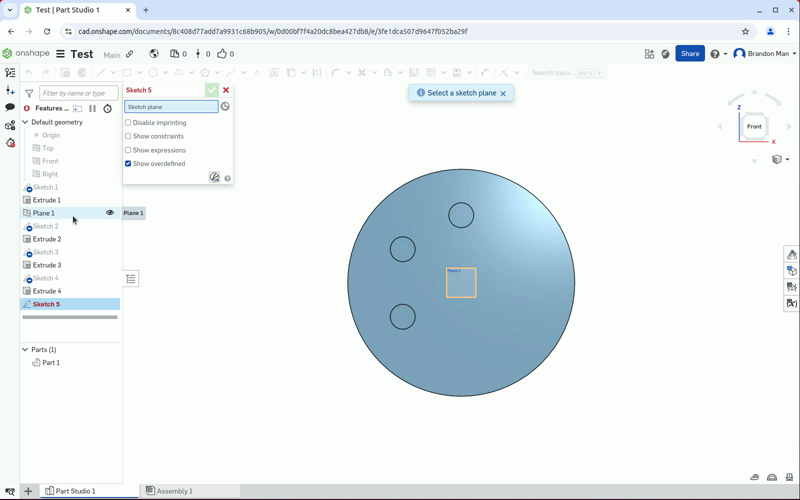
click(73, 215)
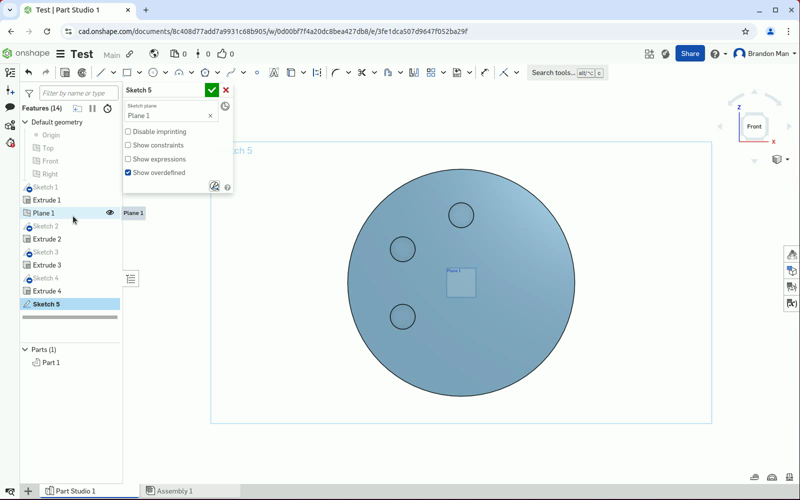
mouse_move(73, 352)
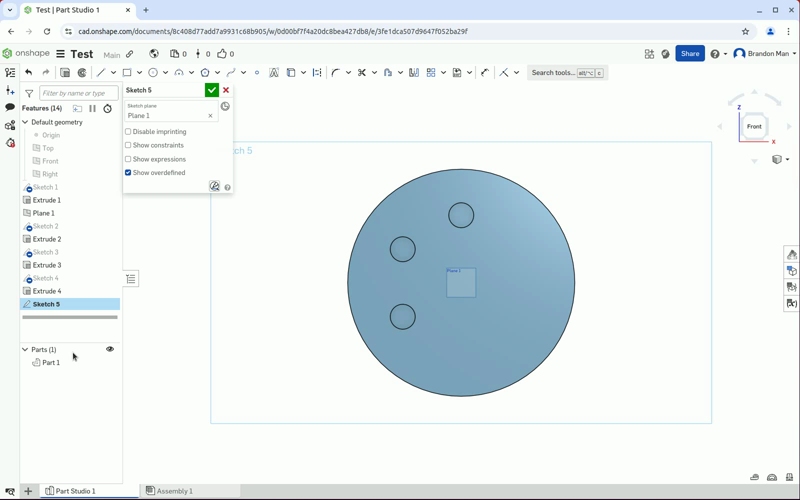
key(y)
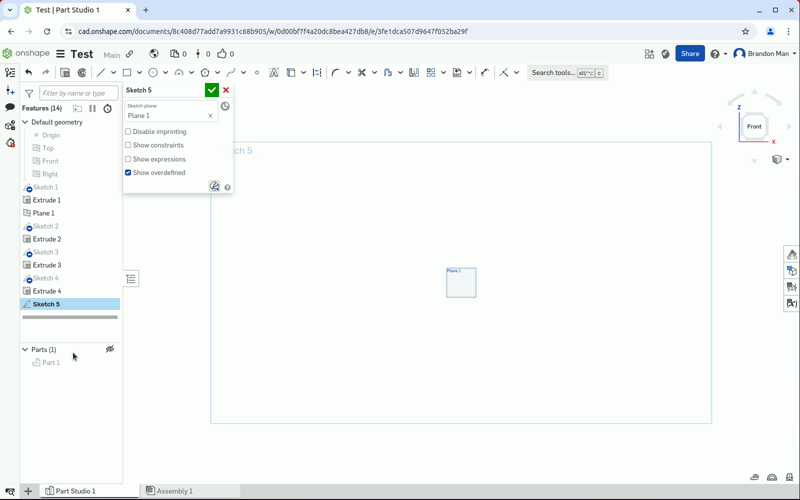
key(c)
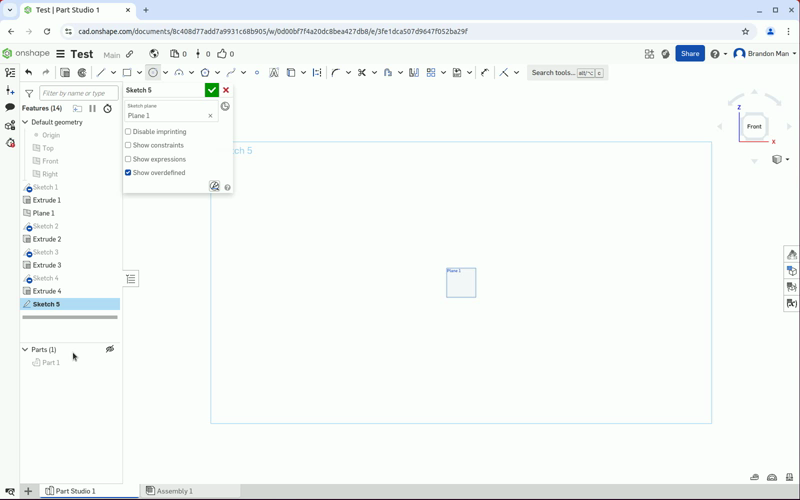
key_down(shift)
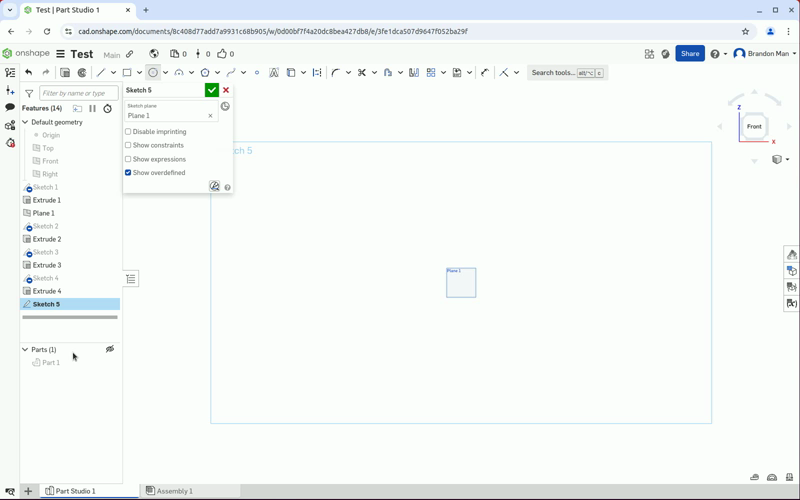
mouse_move(461, 351)
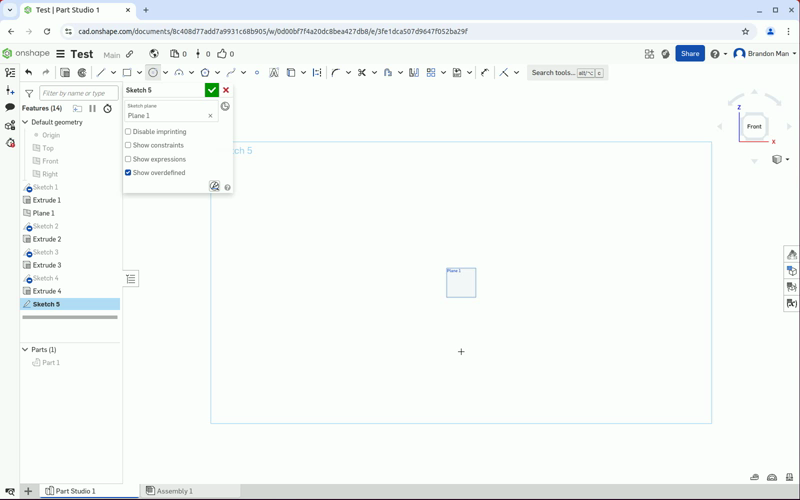
click(461, 351)
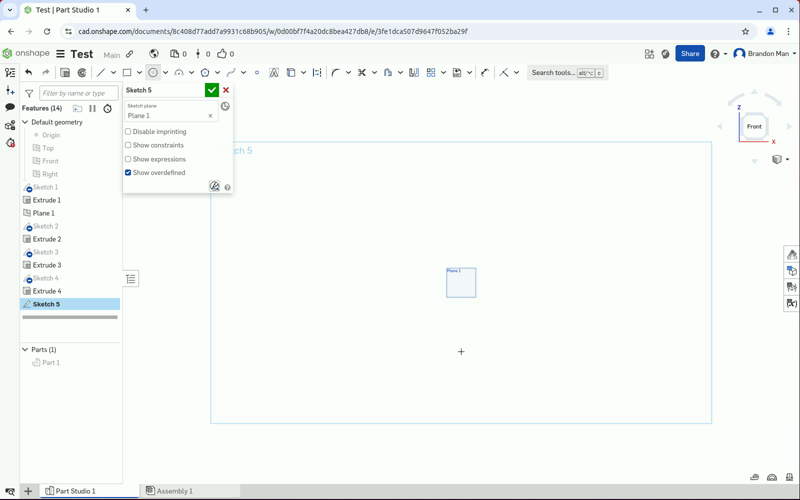
key_up(shift)
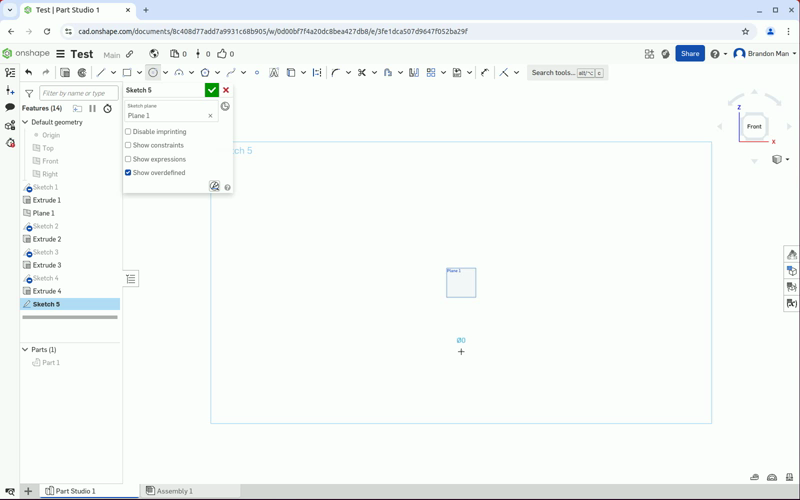
mouse_move(473, 351)
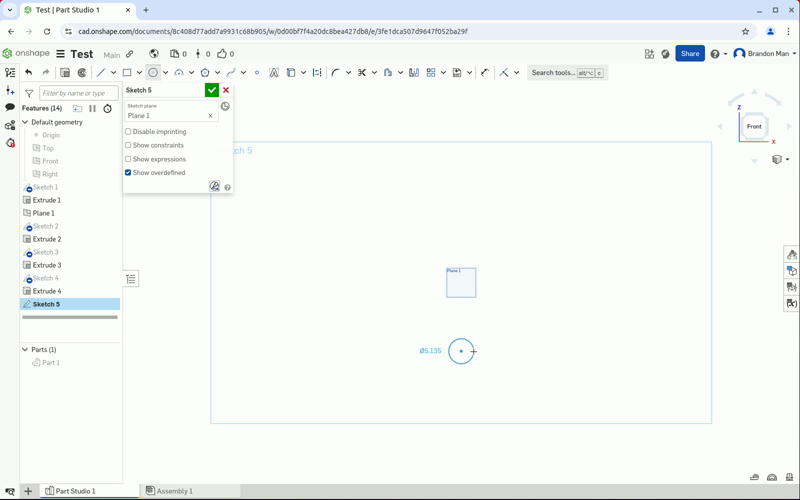
click(473, 351)
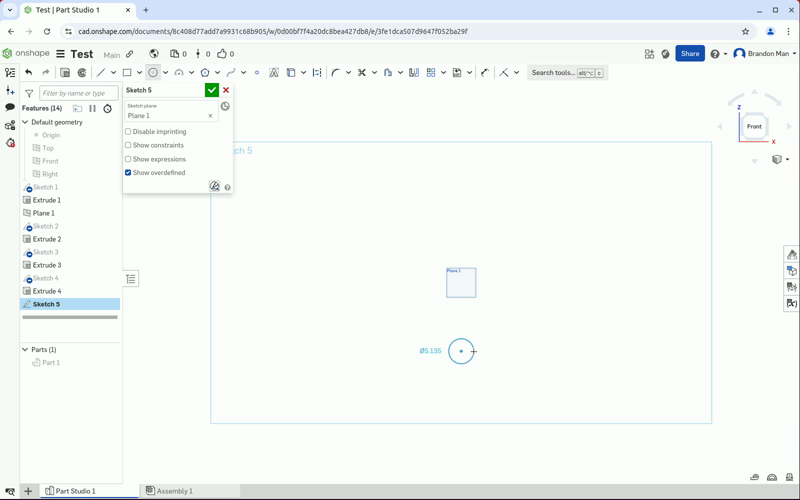
key(esc)
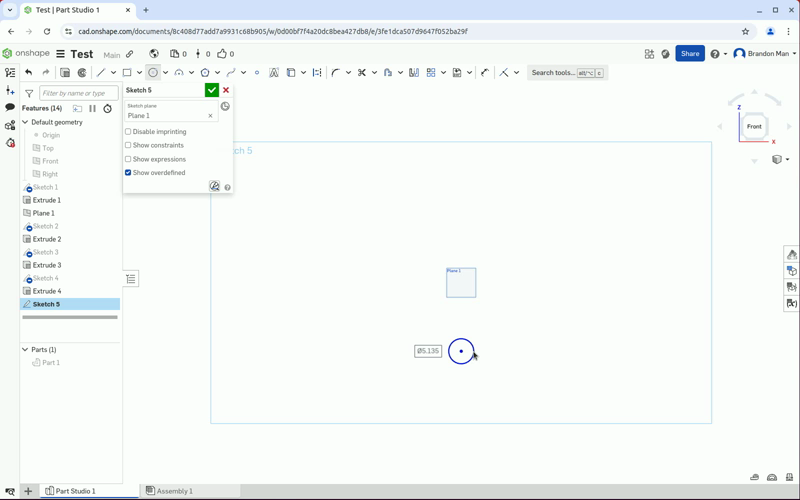
mouse_move(459, 345)
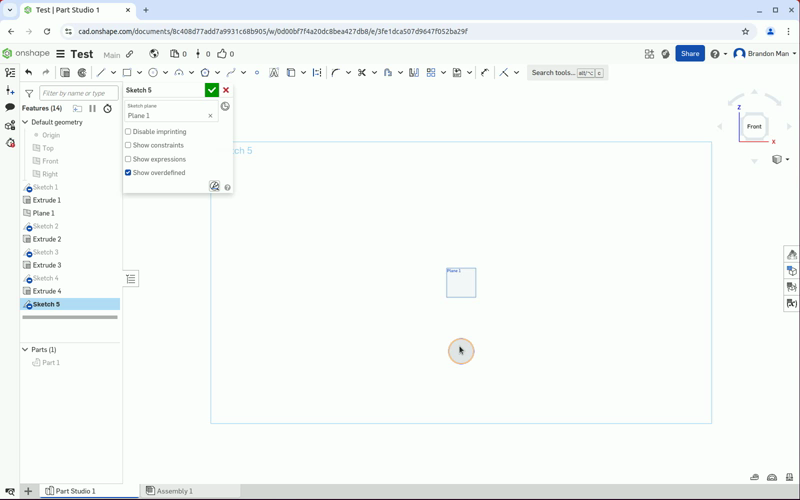
scroll(6)
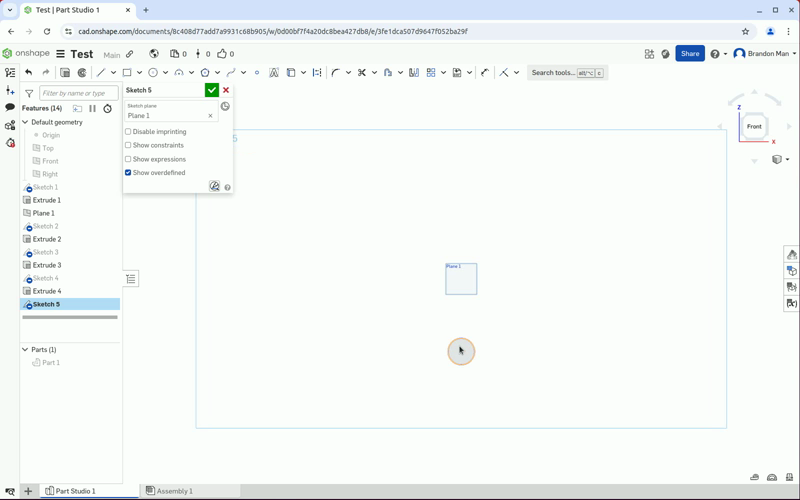
scroll(6)
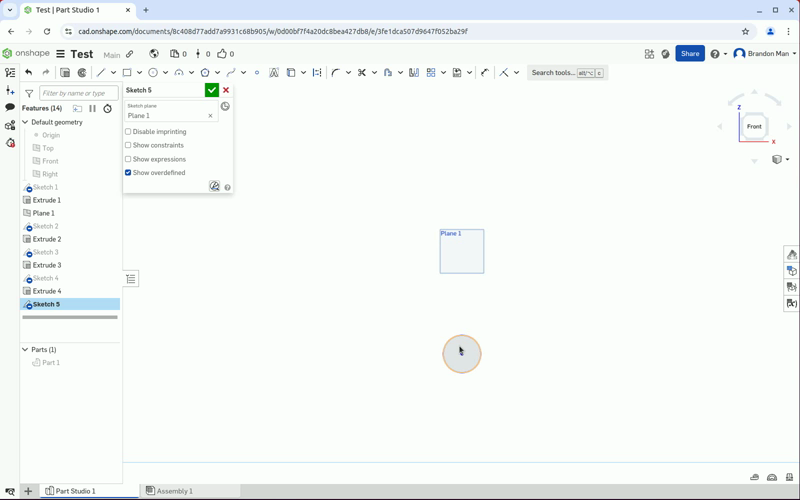
scroll(6)
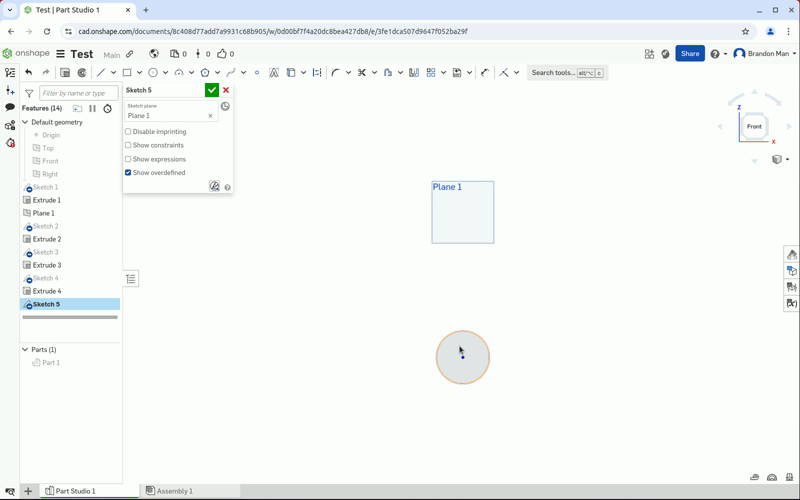
scroll(6)
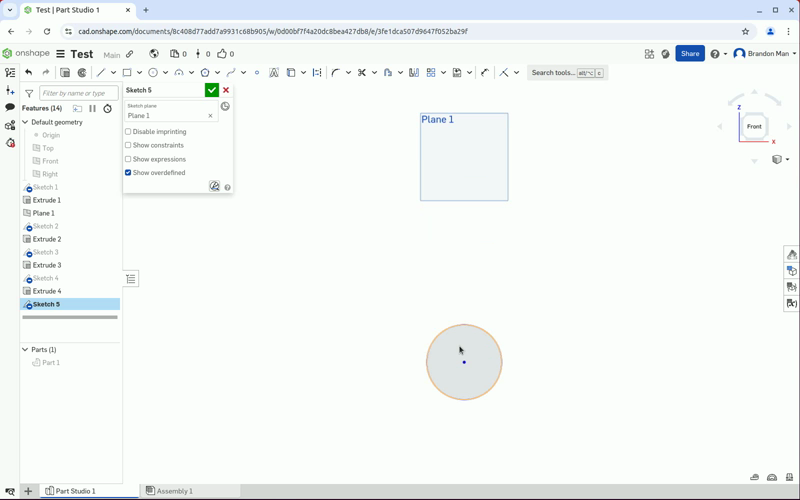
scroll(6)
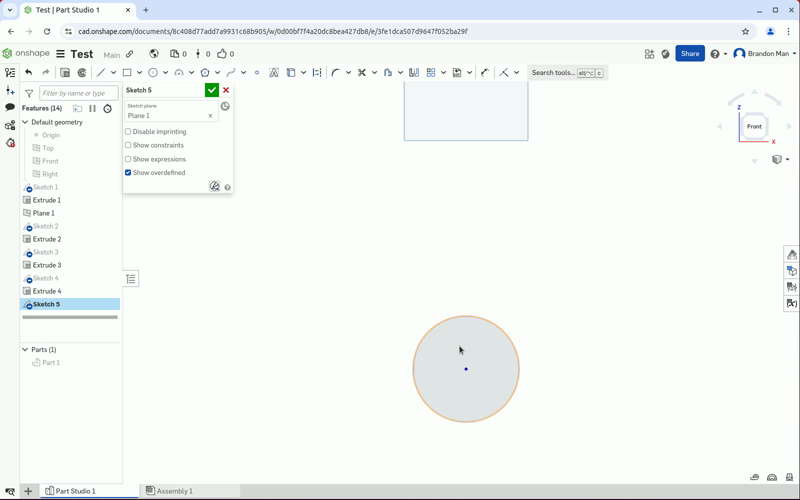
scroll(6)
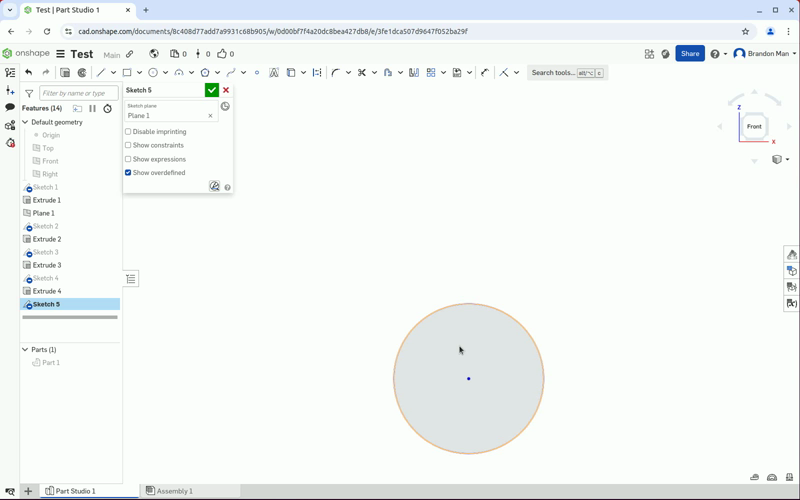
scroll(6)
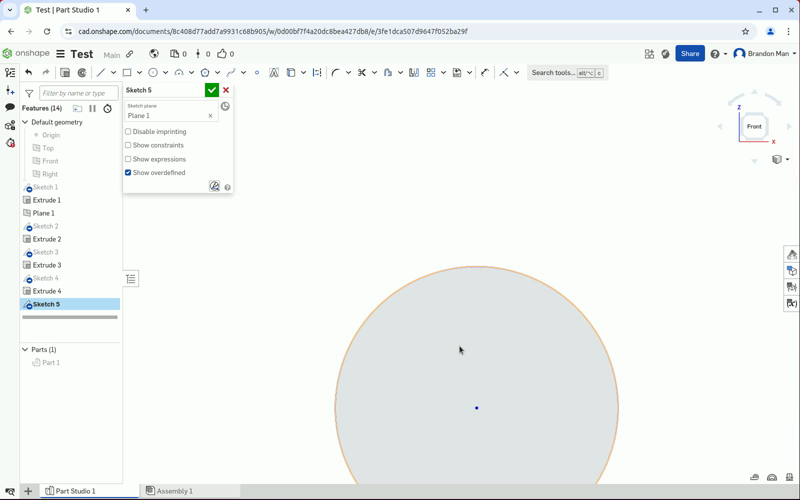
click(459, 345)
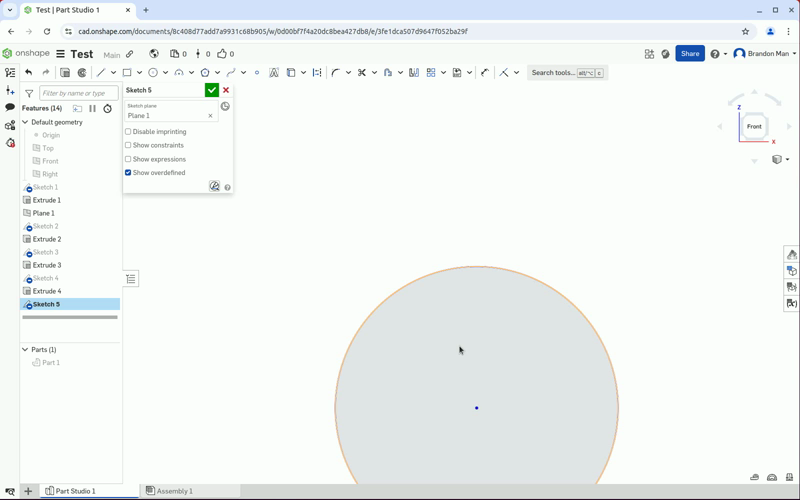
scroll(-6)
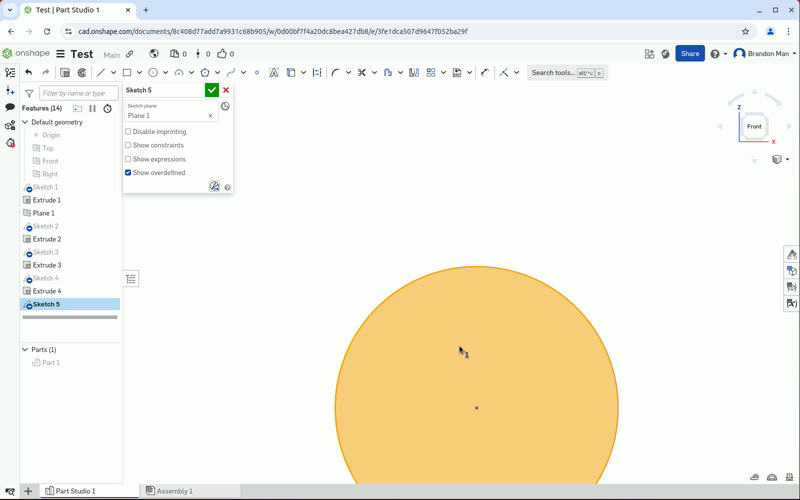
scroll(-6)
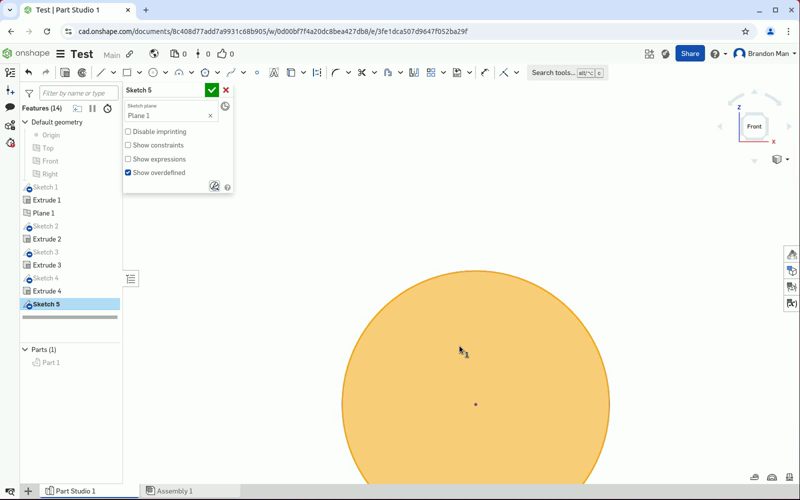
scroll(-6)
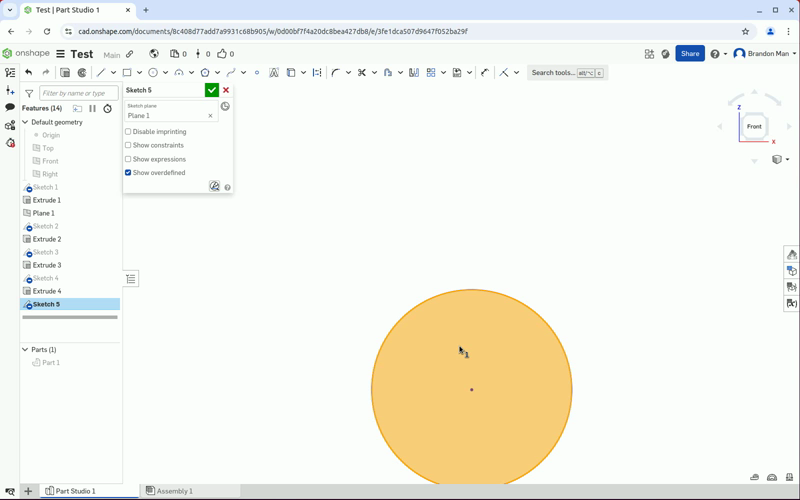
scroll(-6)
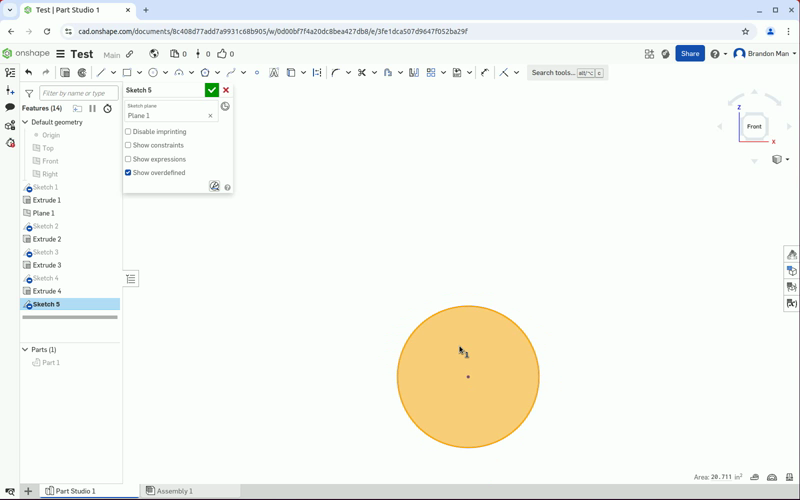
scroll(-6)
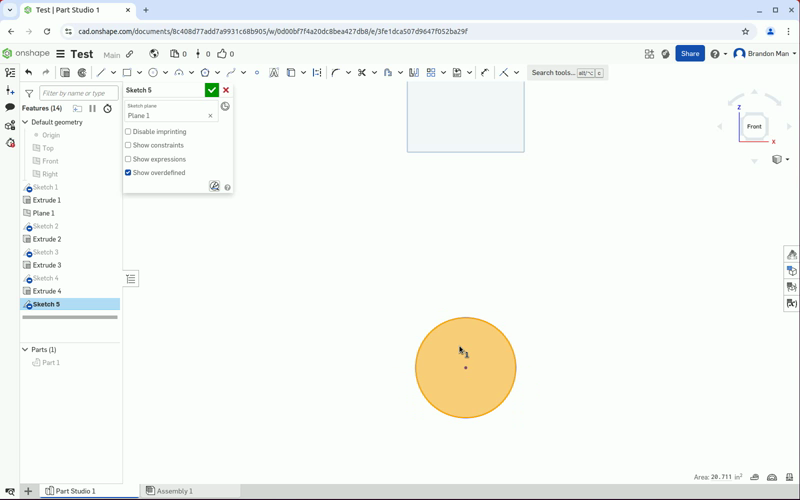
scroll(-6)
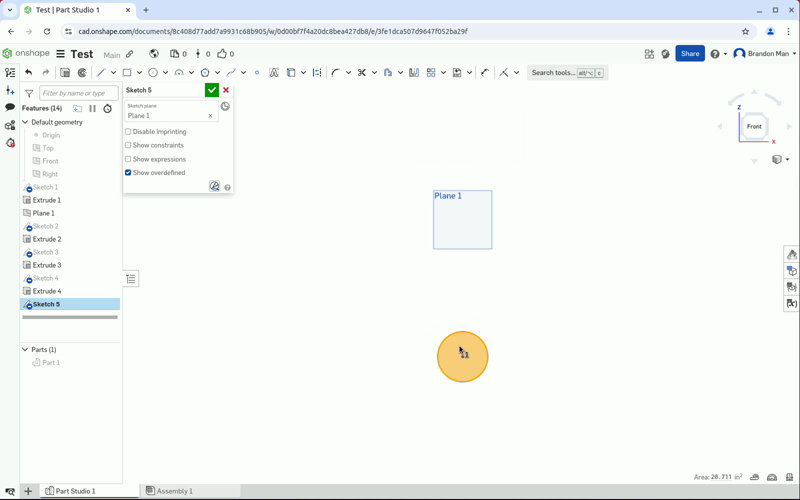
scroll(-6)
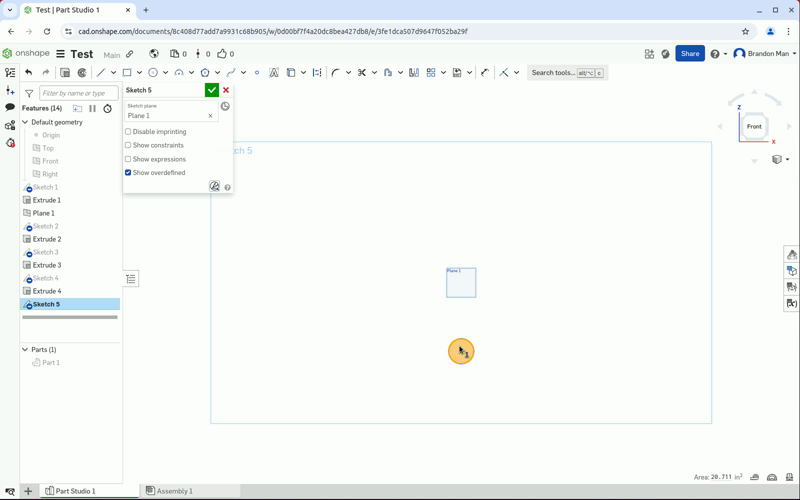
mouse_move(73, 352)
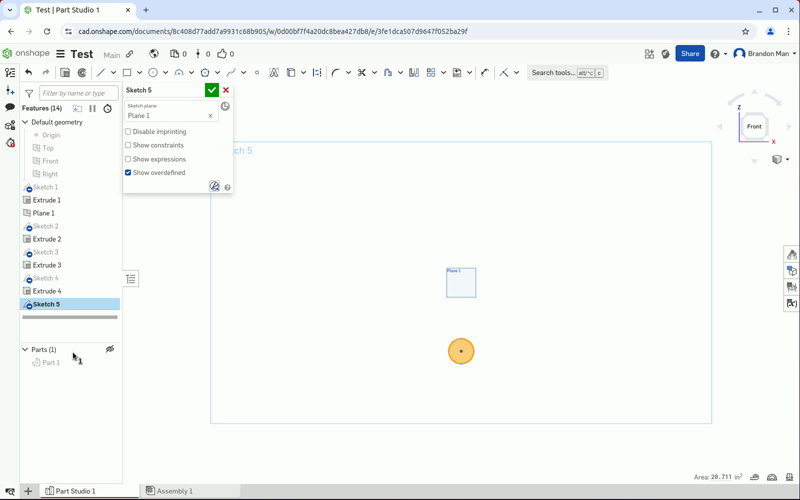
key(shift+y)
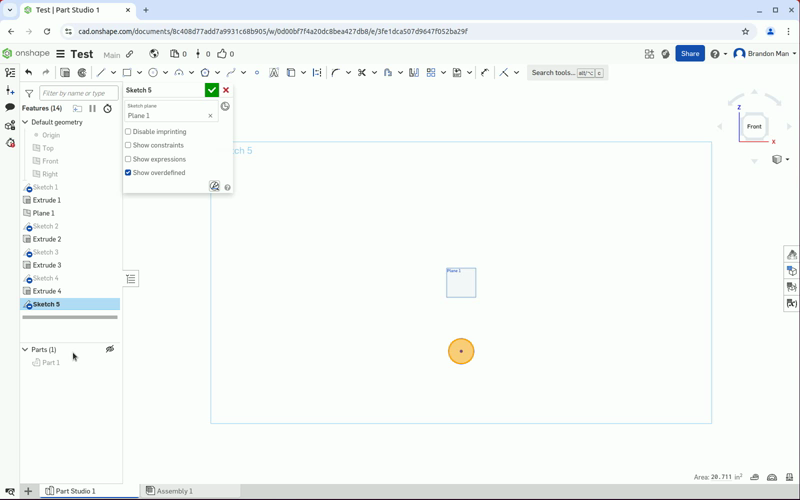
key(shift+e)
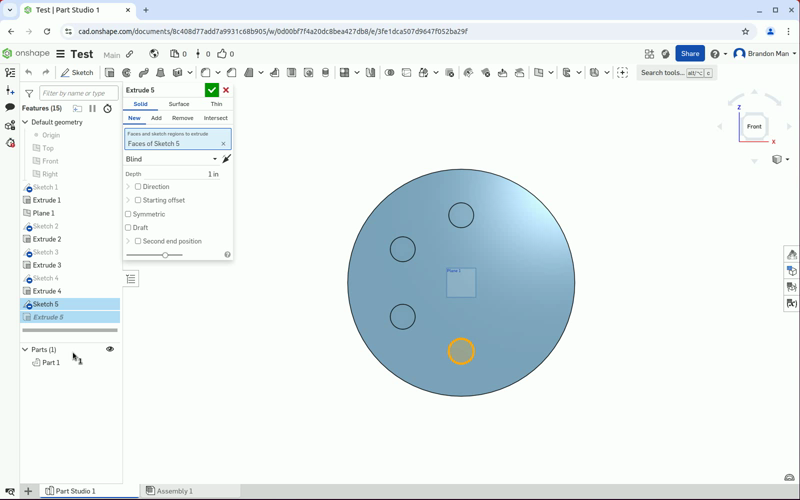
mouse_move(143, 106)
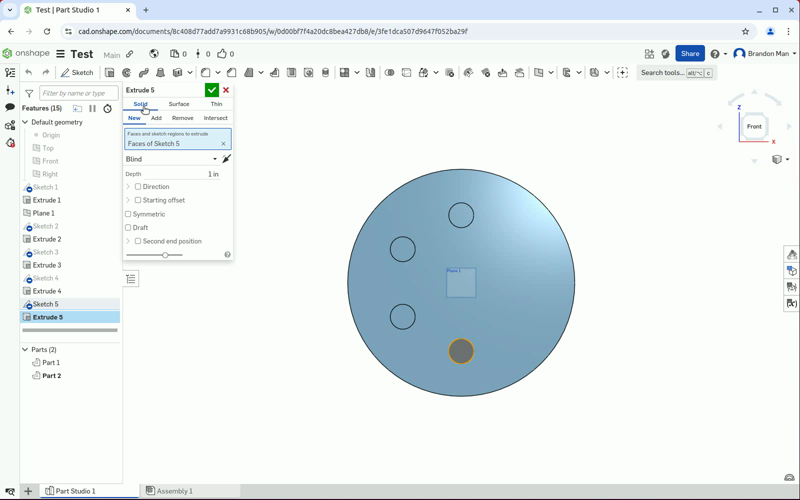
click(143, 106)
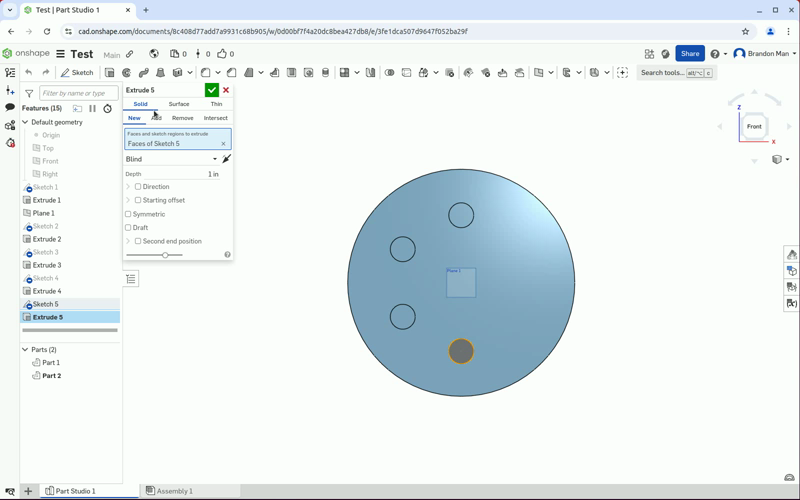
mouse_move(186, 120)
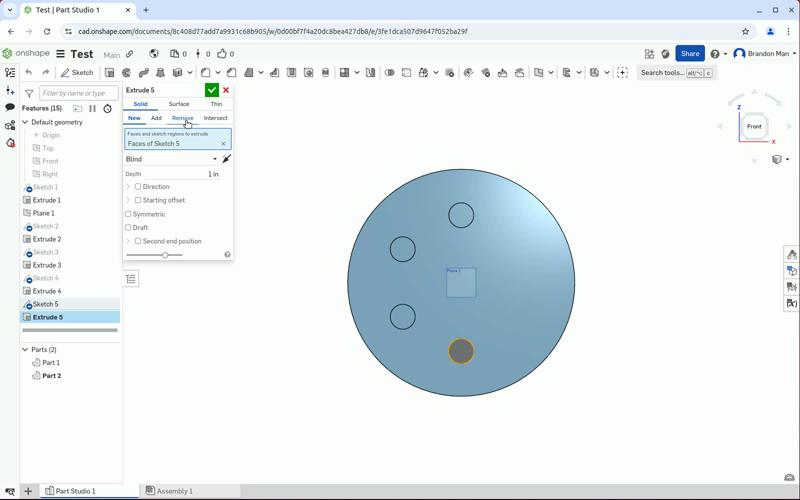
click(186, 120)
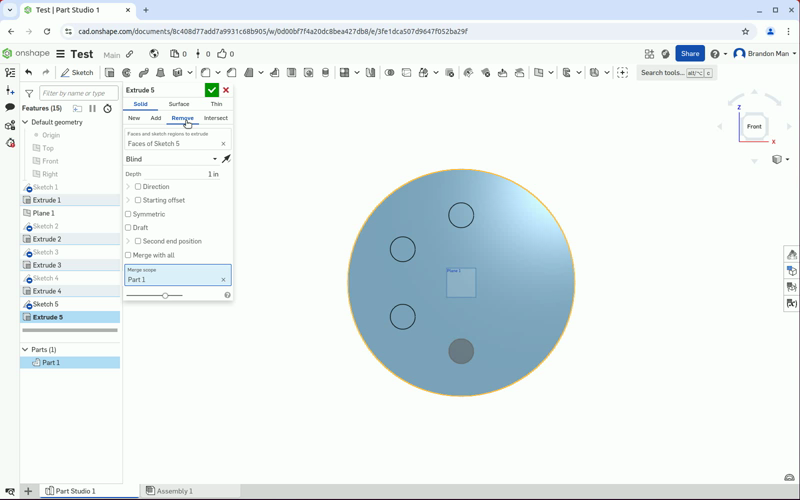
key(tab, 4)
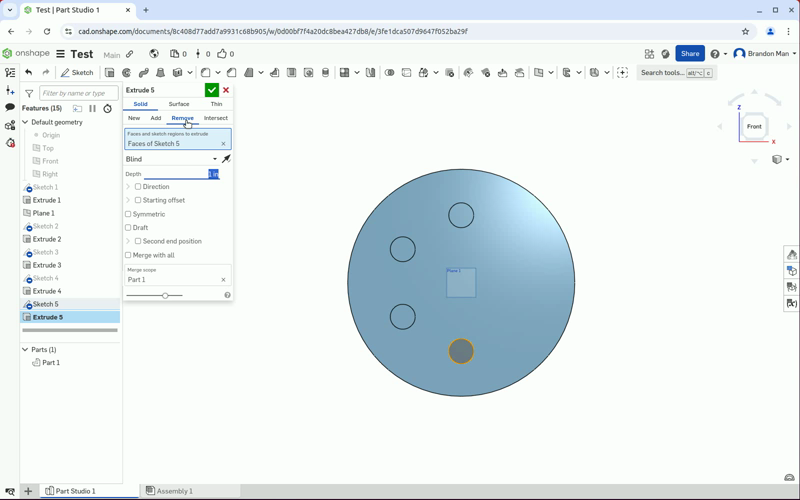
text(8.184)
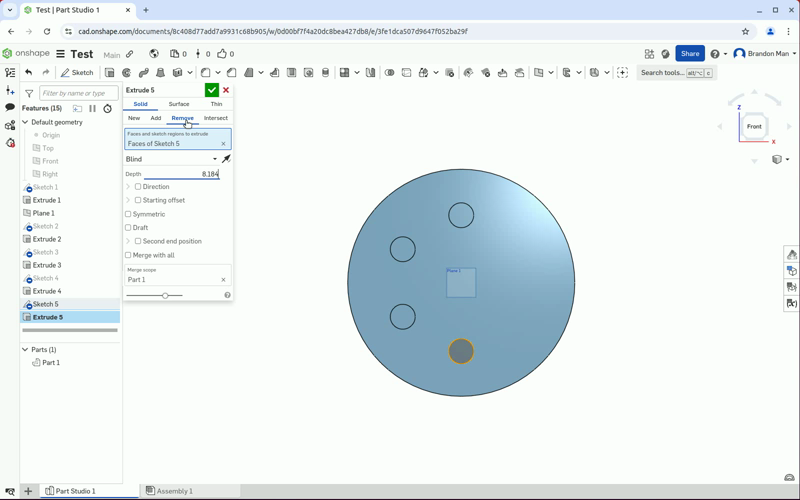
key(tab, 6)
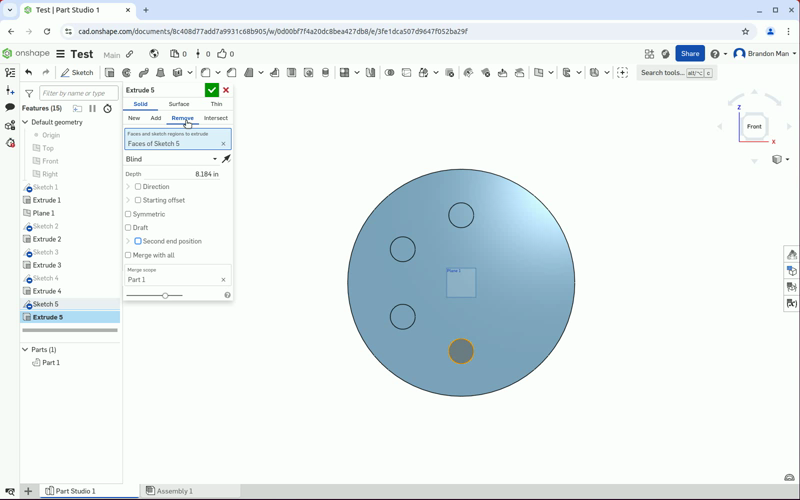
key(space)
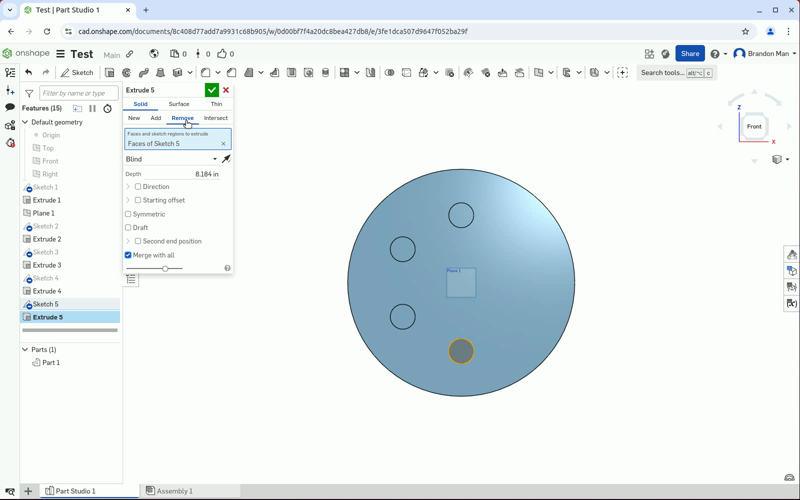
key(enter)
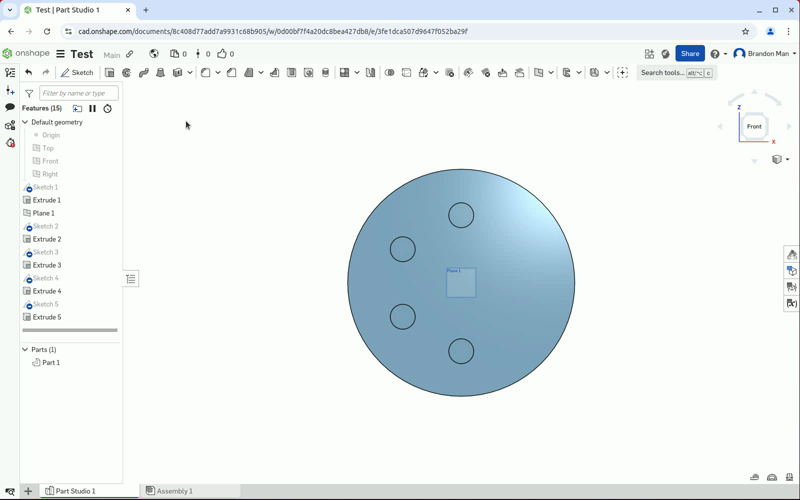
key(shift+h)
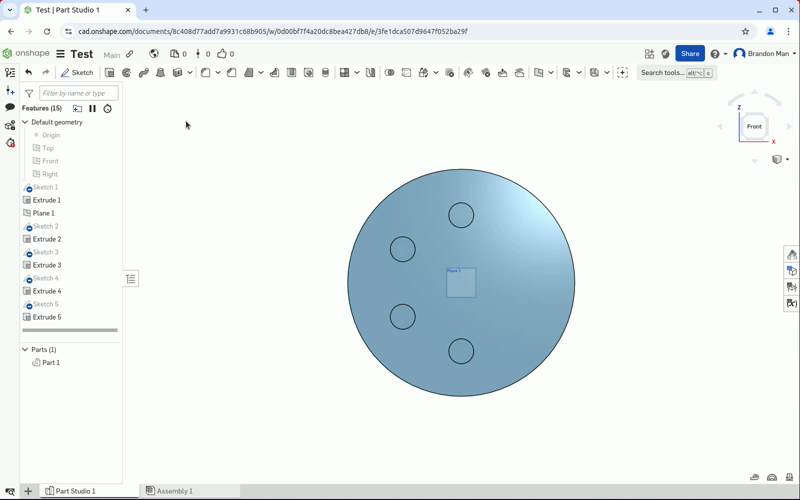
key(shift+h)
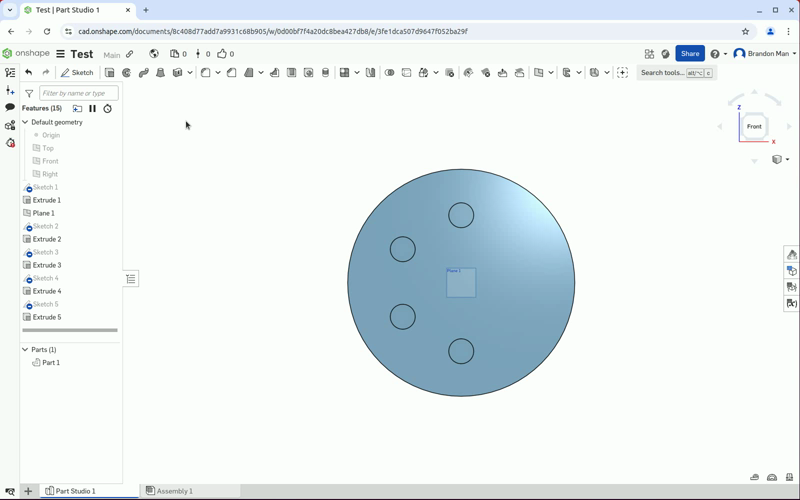
mouse_move(73, 189)
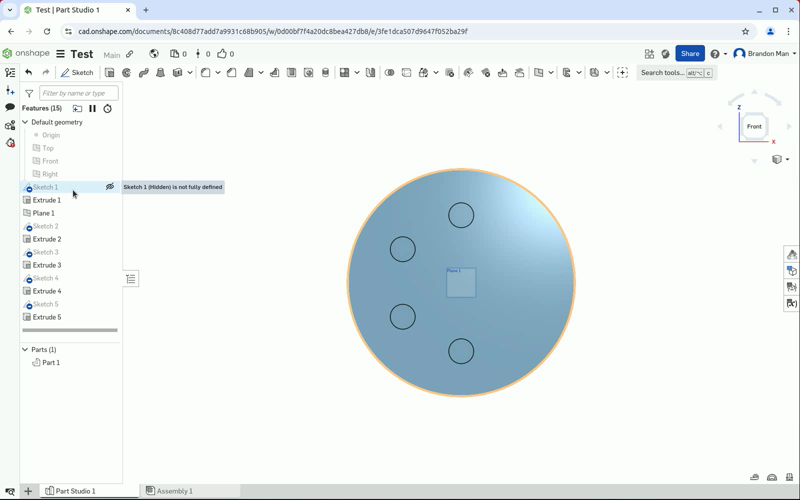
click(73, 189)
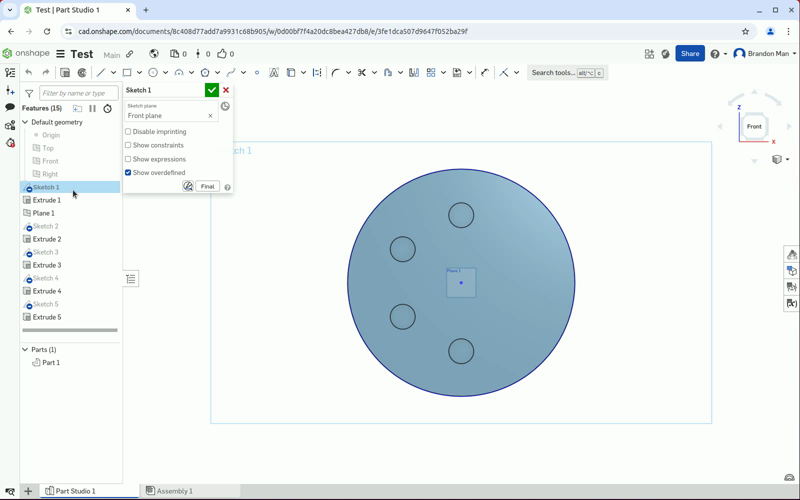
mouse_move(229, 92)
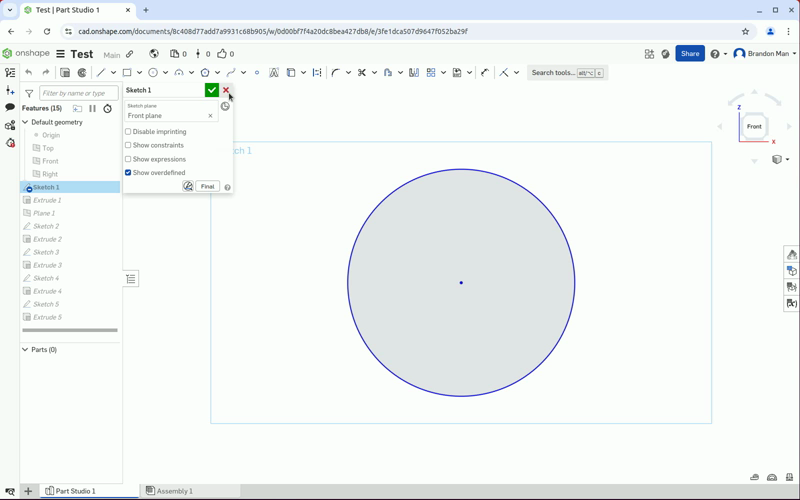
click(229, 92)
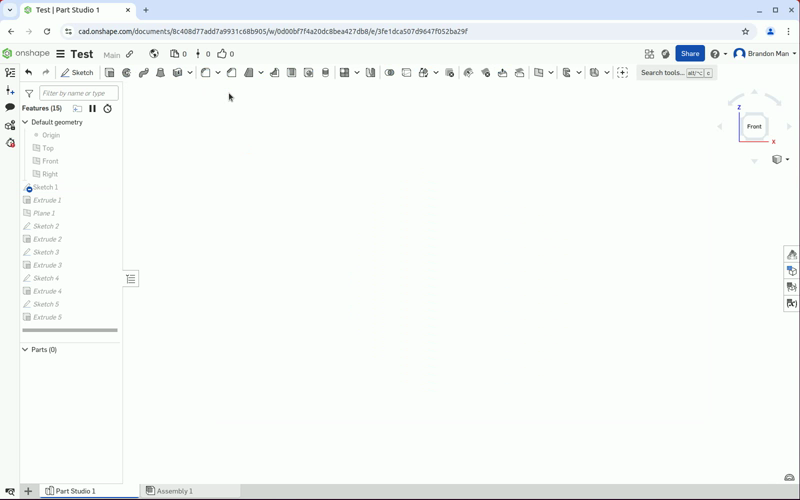
key(shift+s)
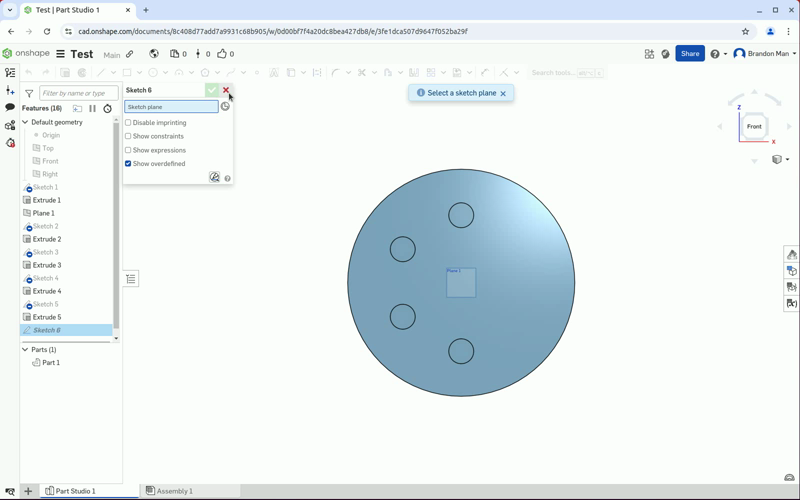
mouse_move(69, 215)
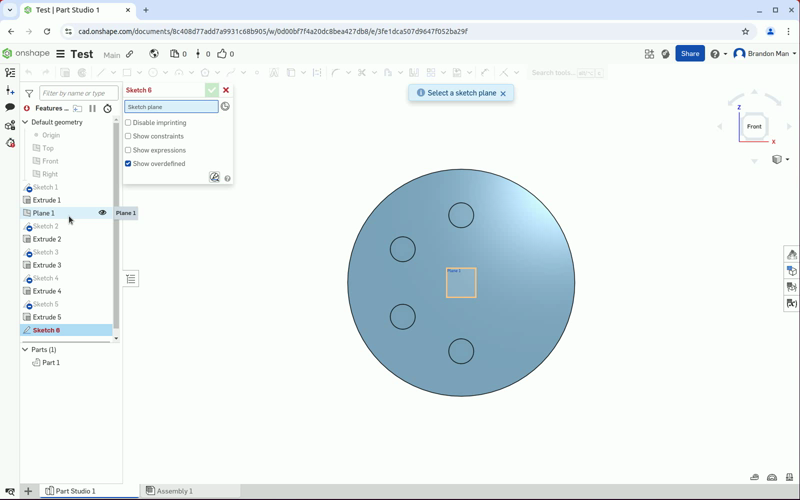
click(69, 215)
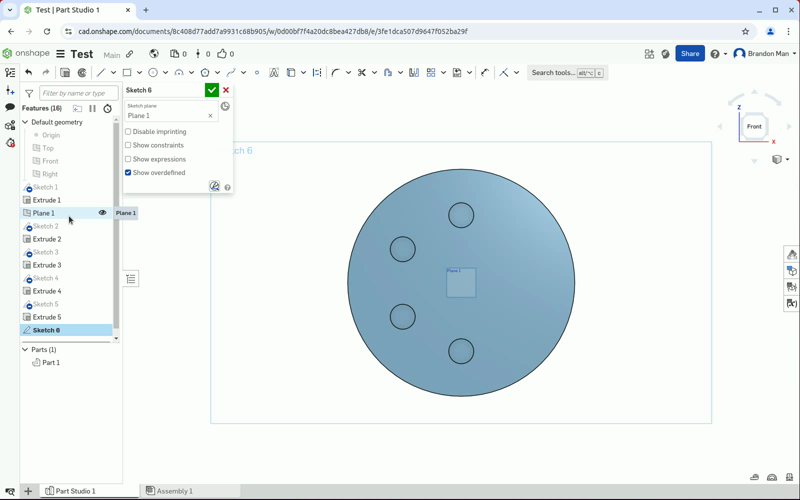
mouse_move(73, 352)
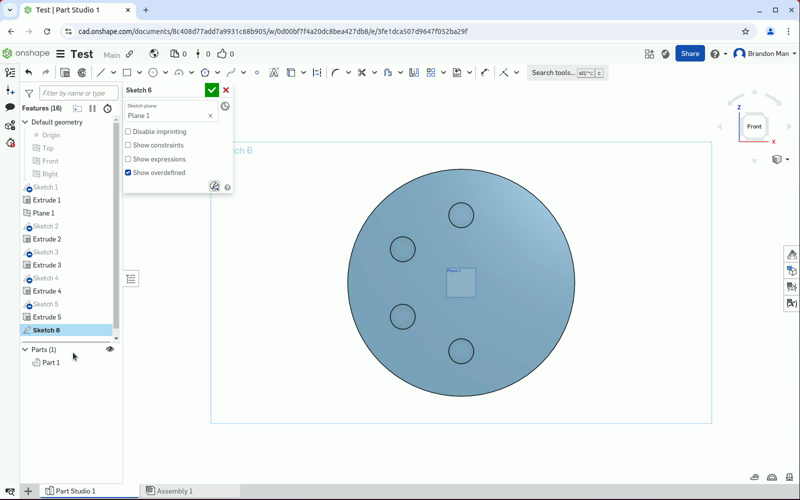
key(y)
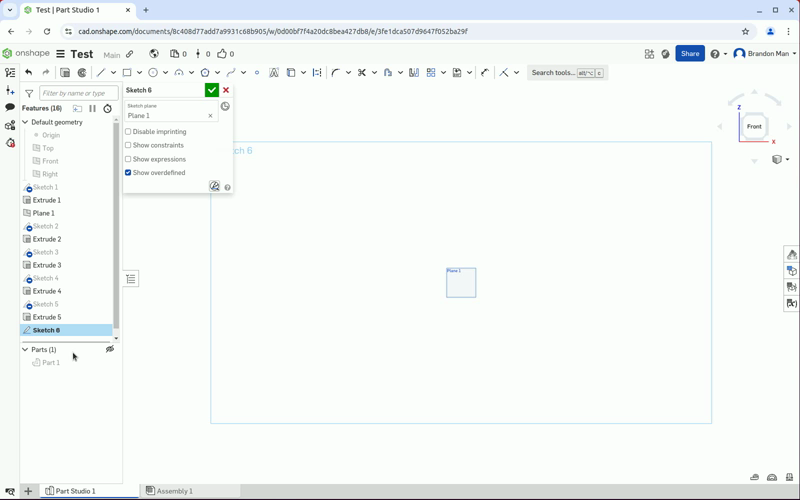
key(c)
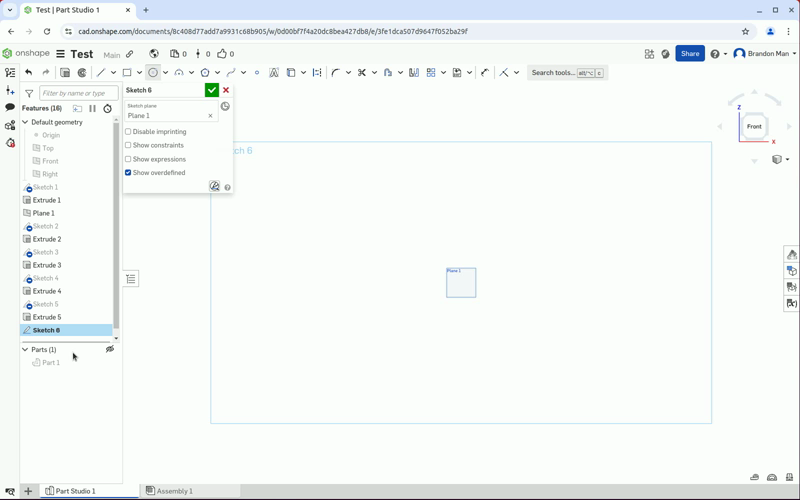
key_down(shift)
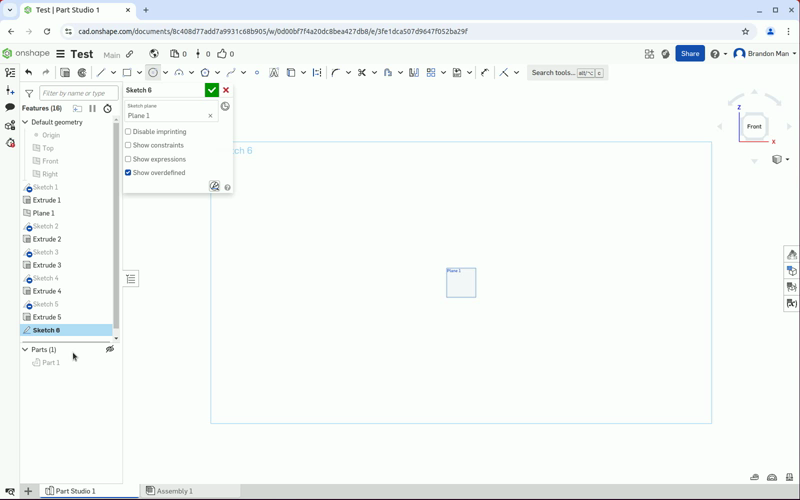
mouse_move(519, 316)
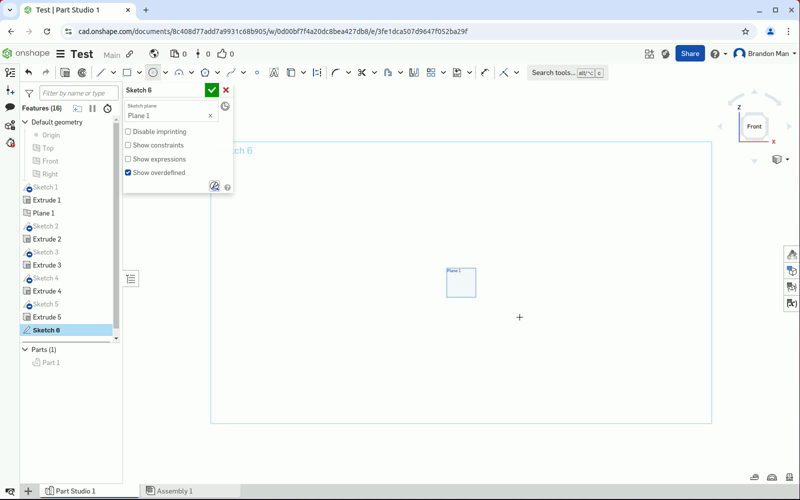
click(519, 316)
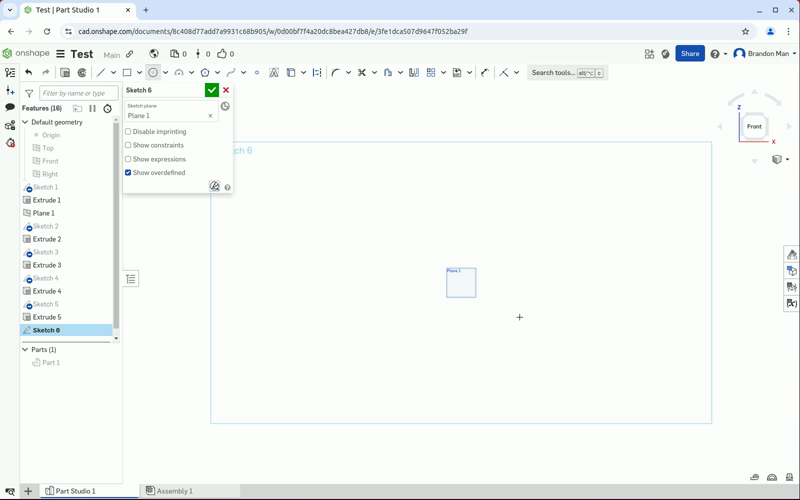
key_up(shift)
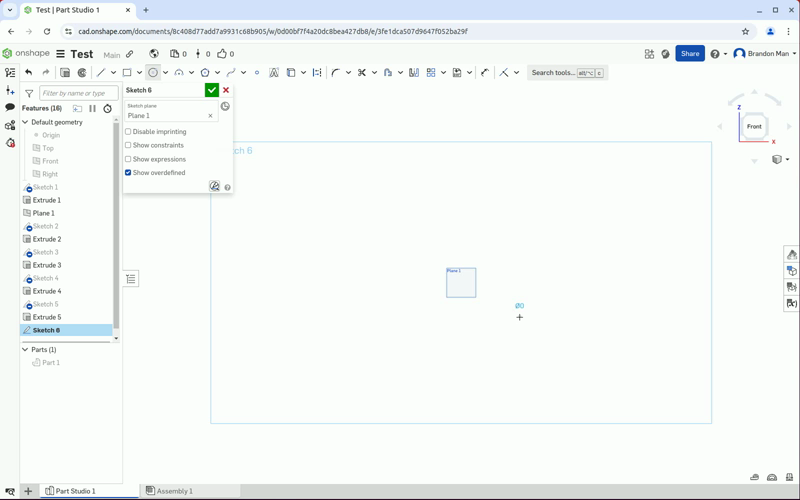
mouse_move(532, 316)
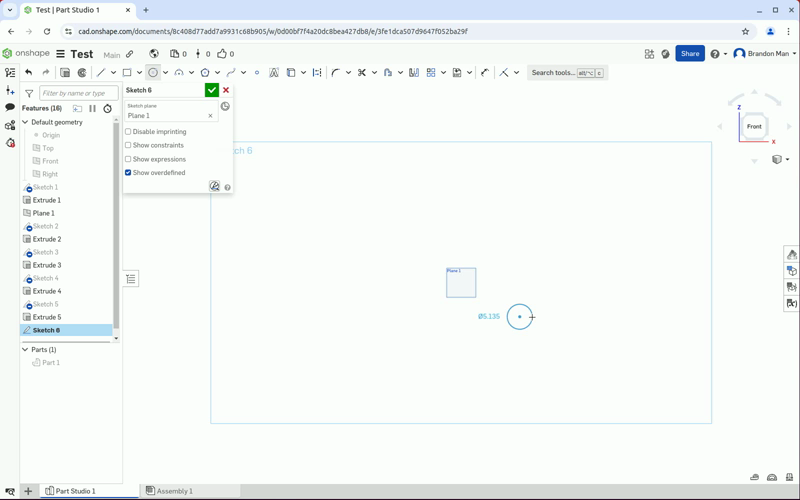
click(532, 316)
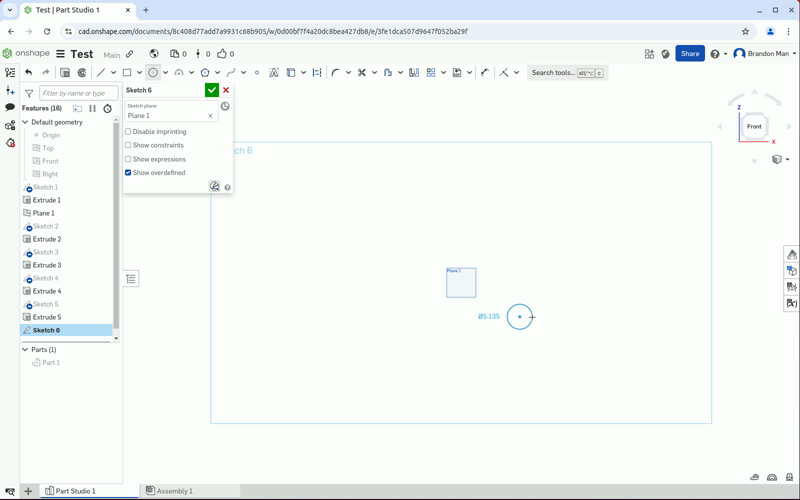
key(esc)
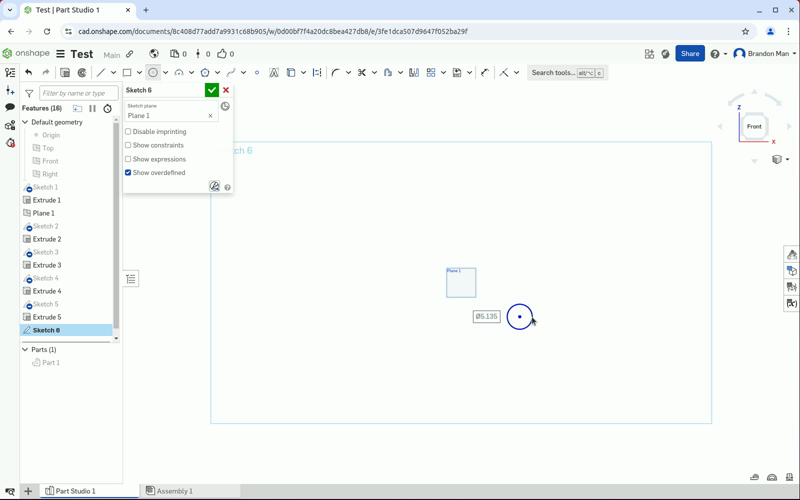
mouse_move(526, 322)
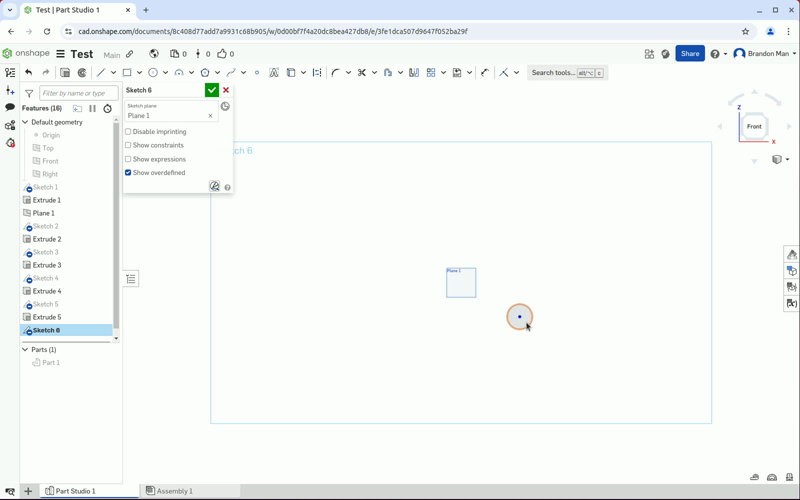
scroll(6)
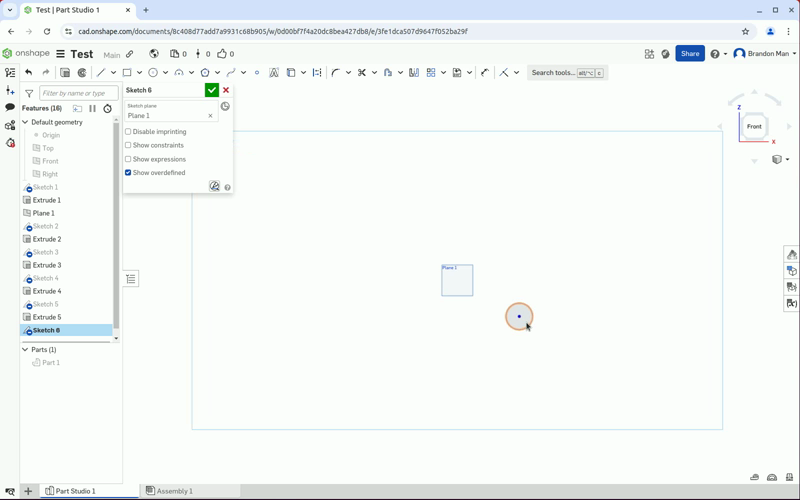
scroll(6)
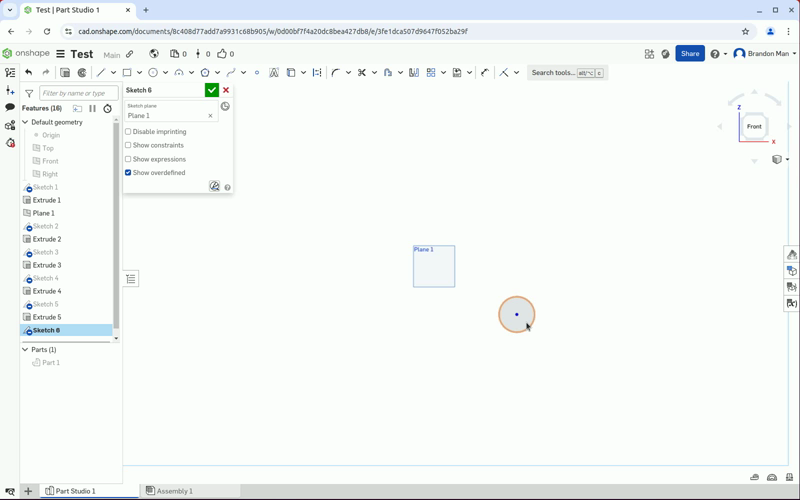
scroll(6)
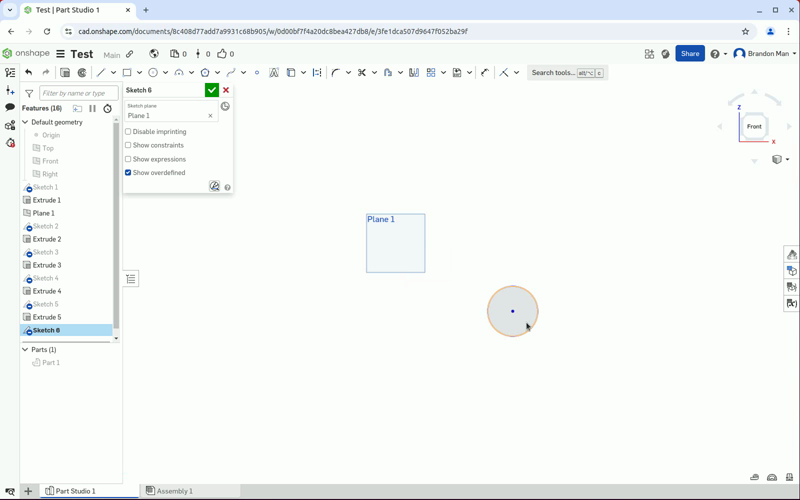
scroll(6)
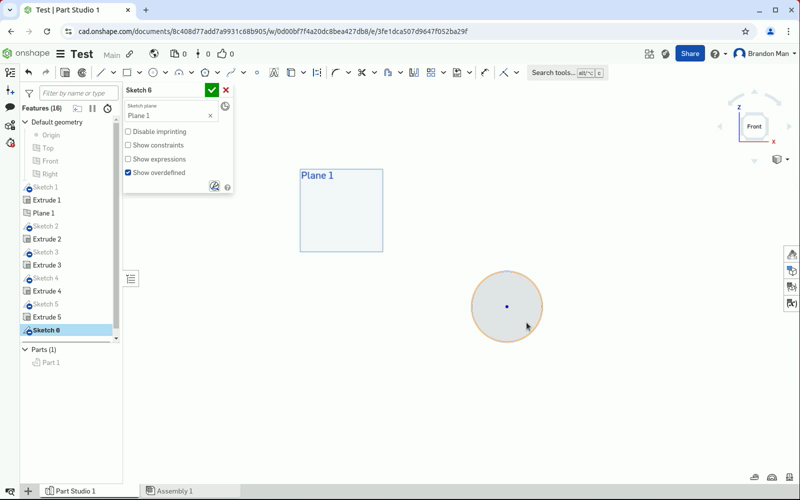
scroll(6)
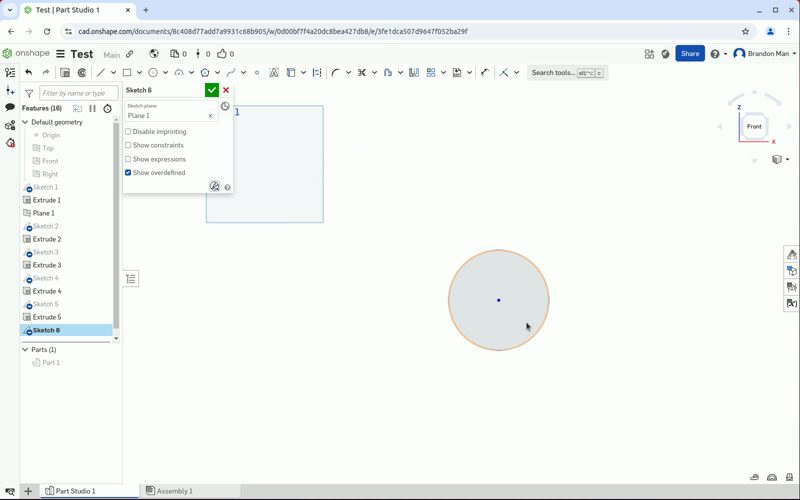
scroll(6)
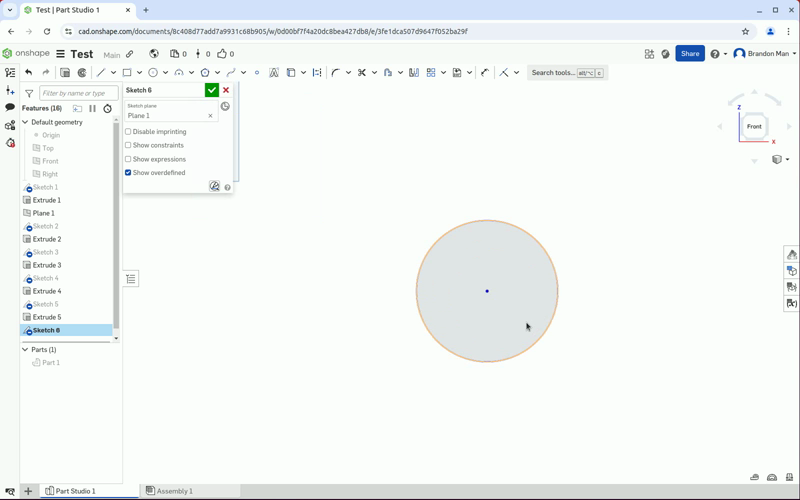
scroll(6)
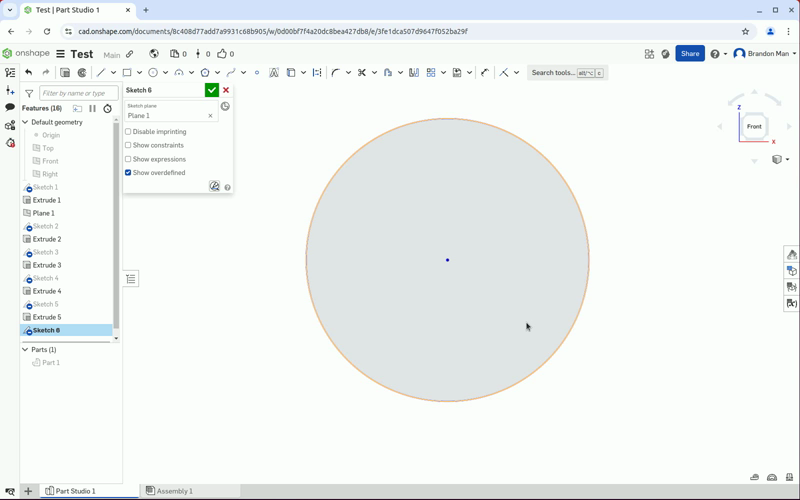
click(526, 322)
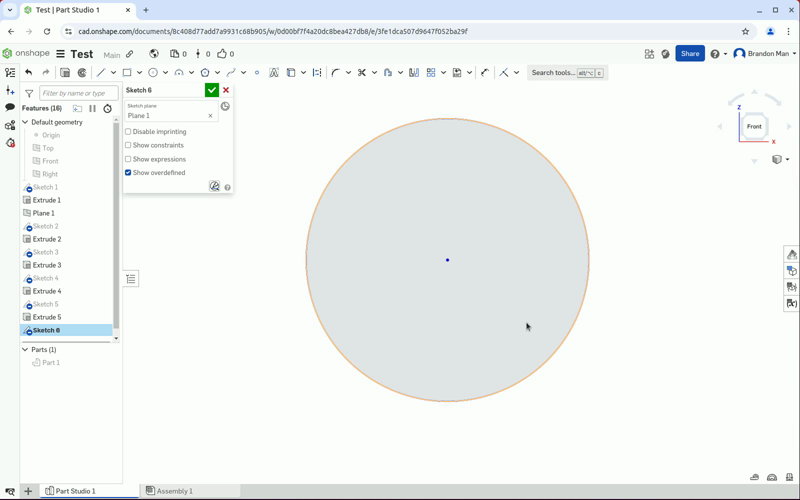
scroll(-6)
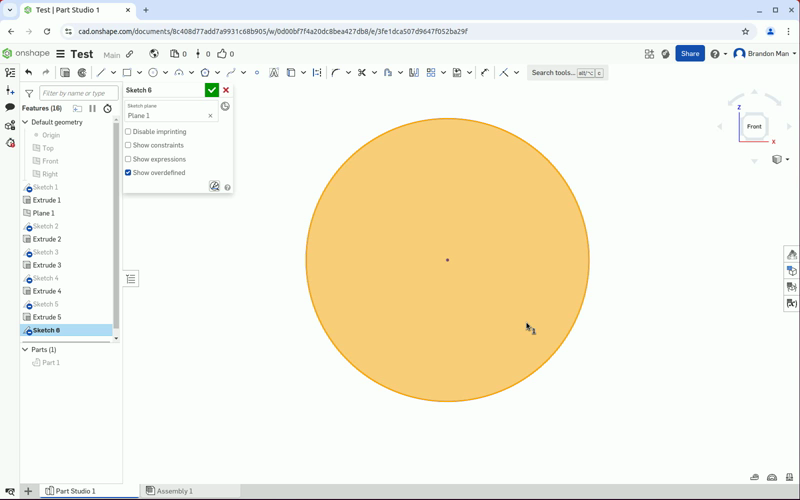
scroll(-6)
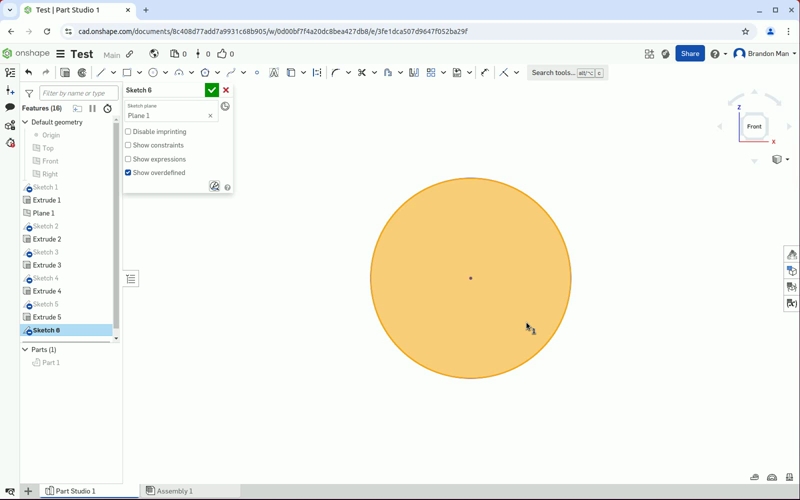
scroll(-6)
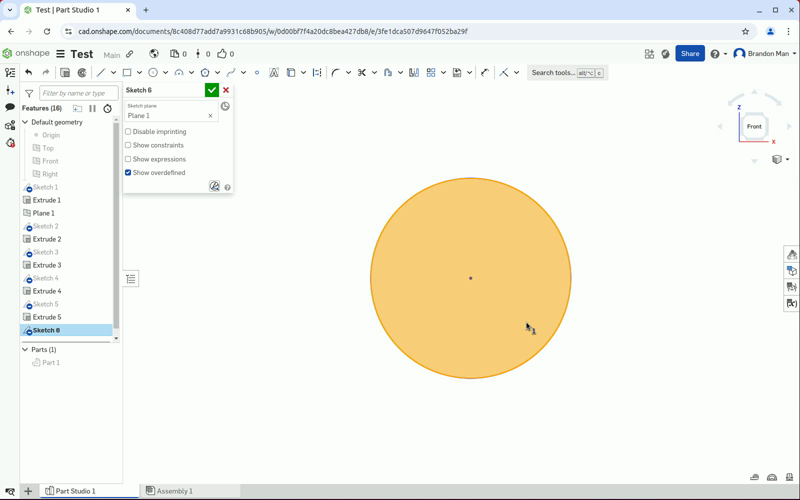
scroll(-6)
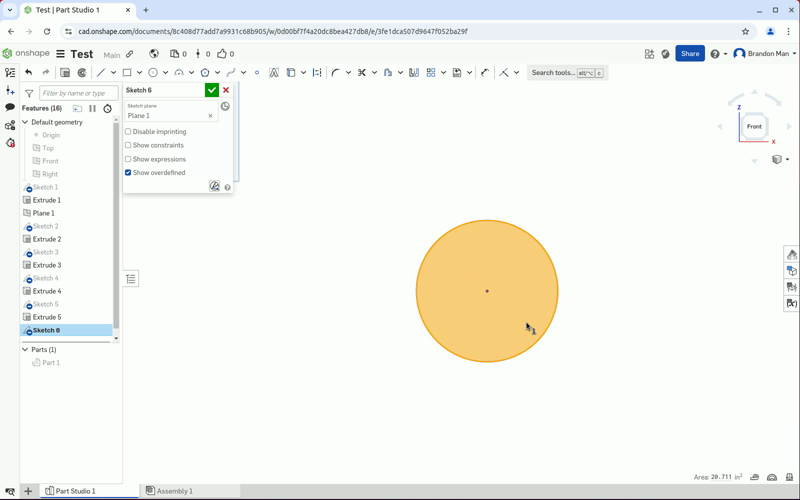
scroll(-6)
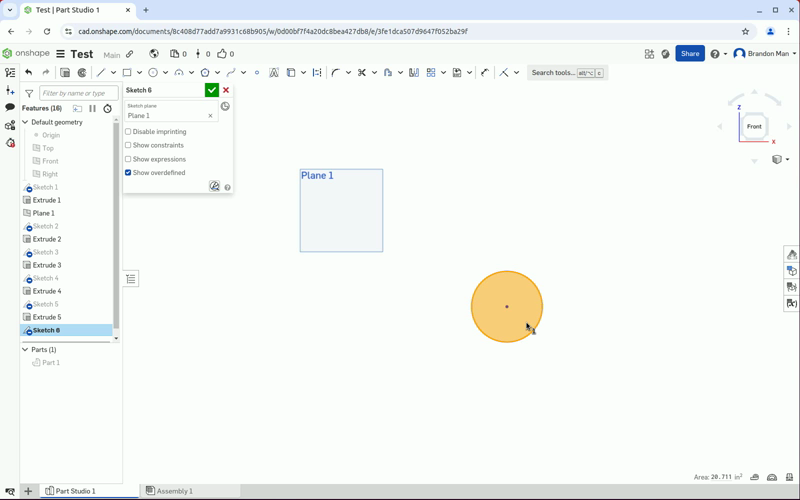
scroll(-6)
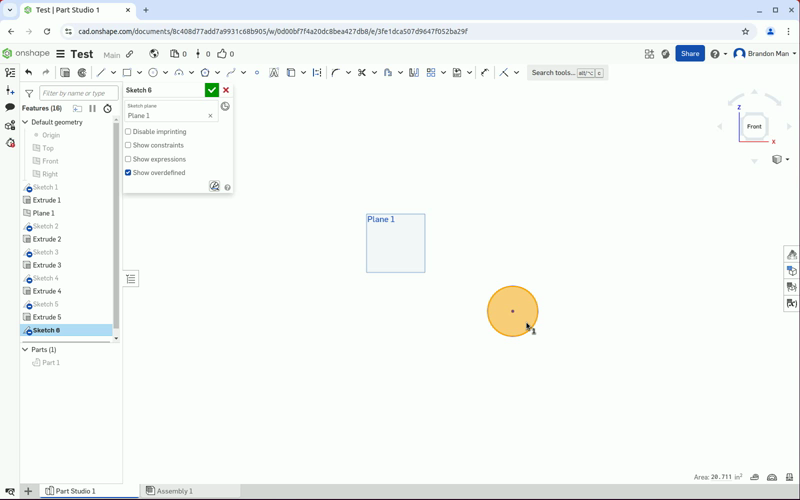
scroll(-6)
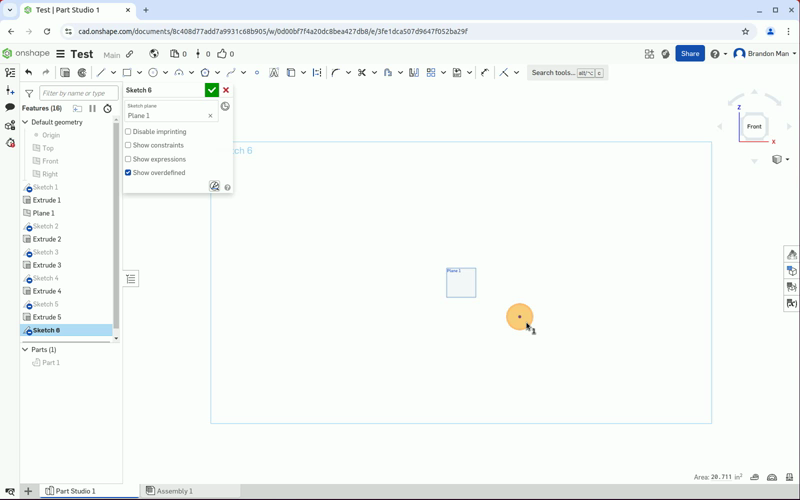
mouse_move(73, 352)
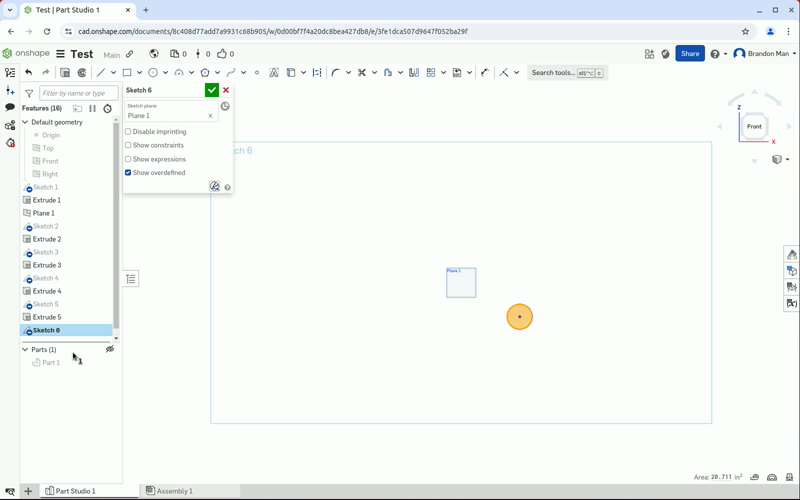
key(shift+y)
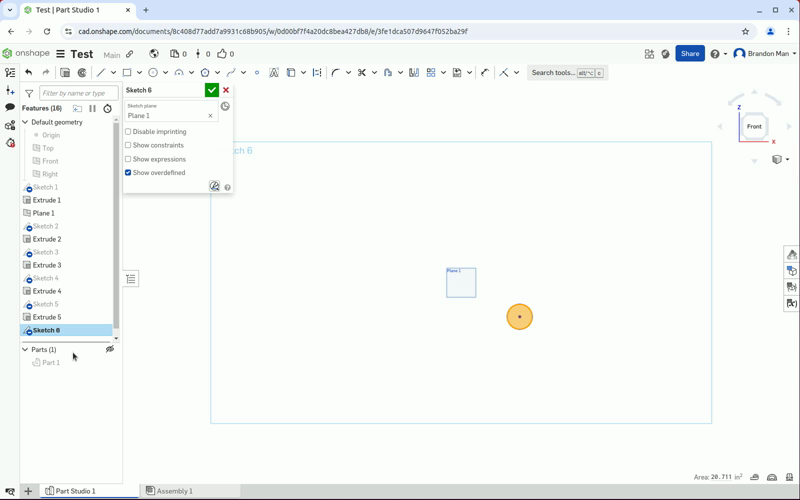
key(shift+e)
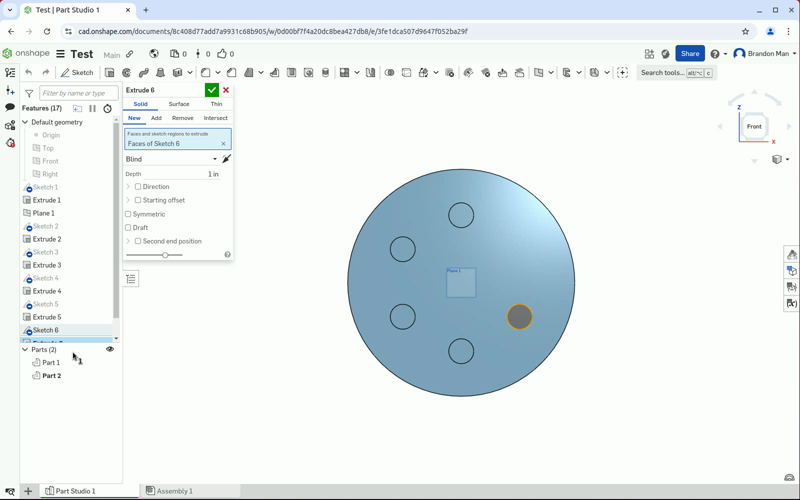
mouse_move(143, 106)
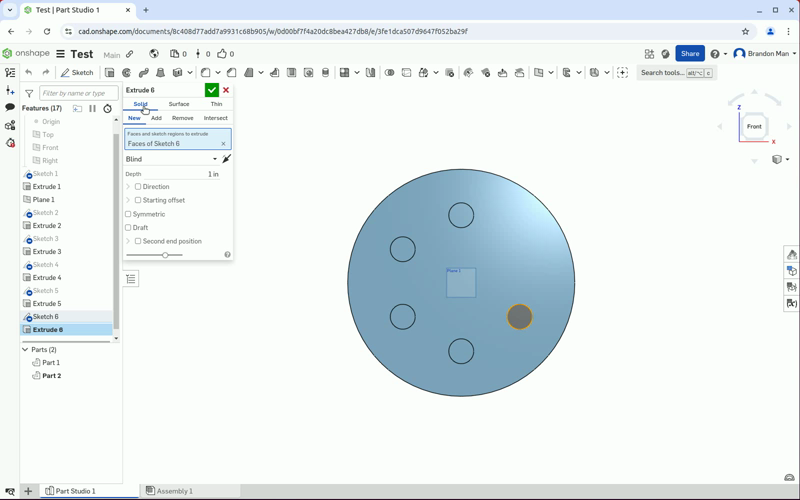
click(143, 106)
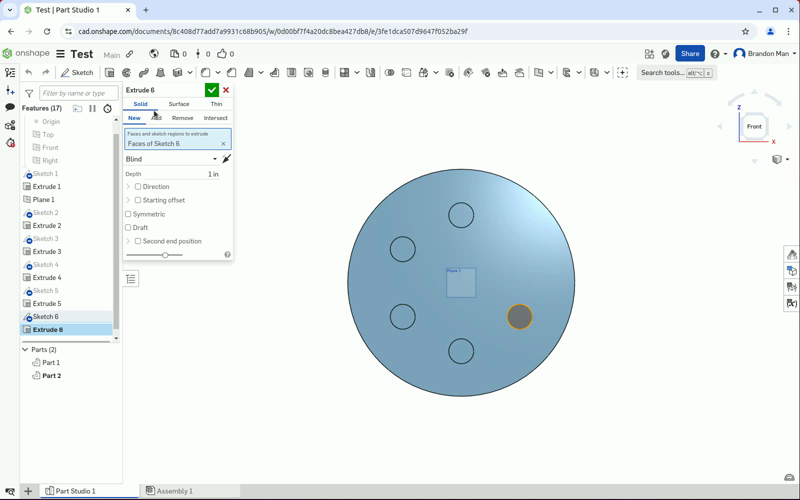
mouse_move(186, 120)
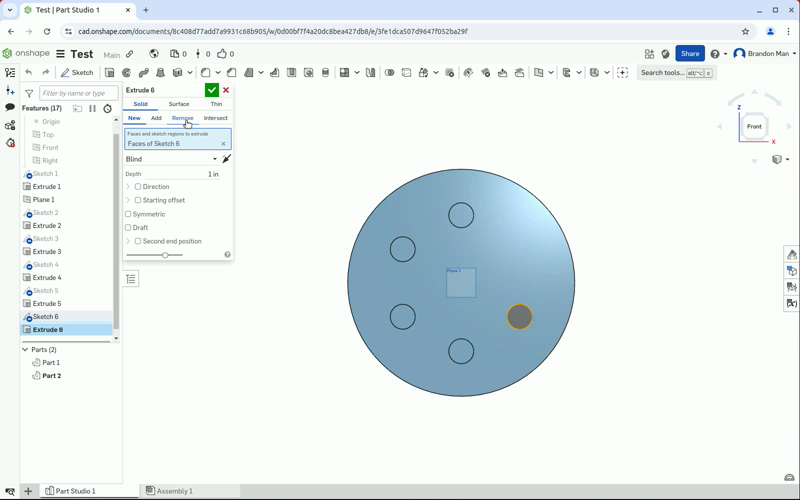
click(186, 120)
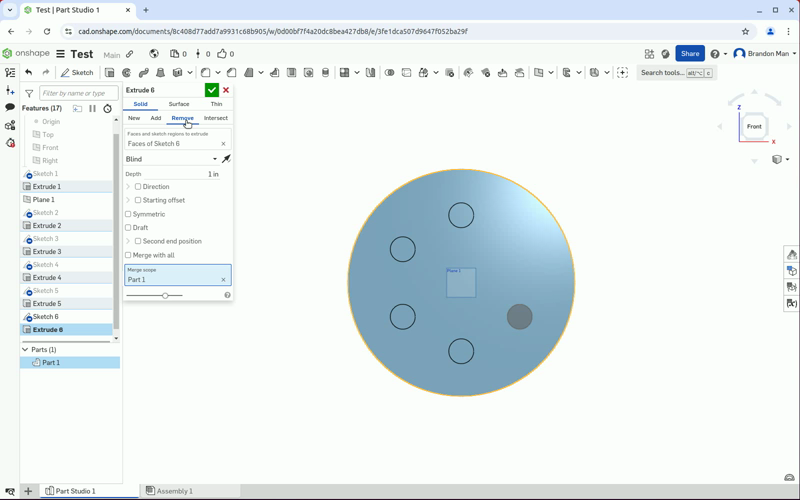
key(tab, 4)
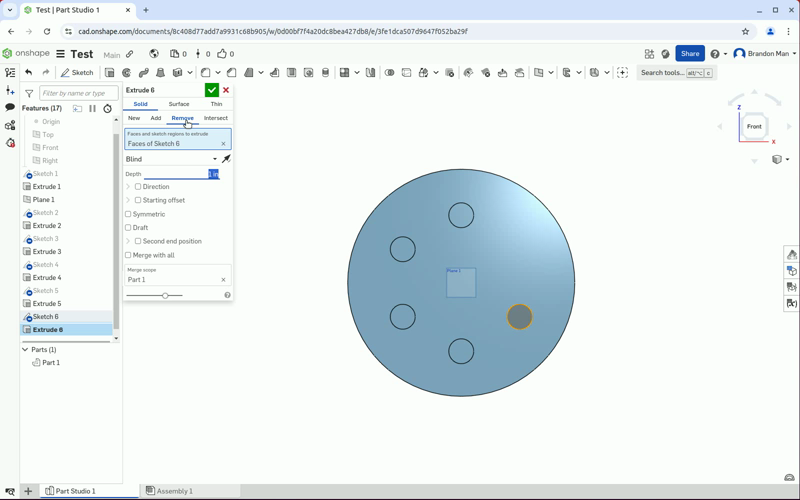
text(8.184)
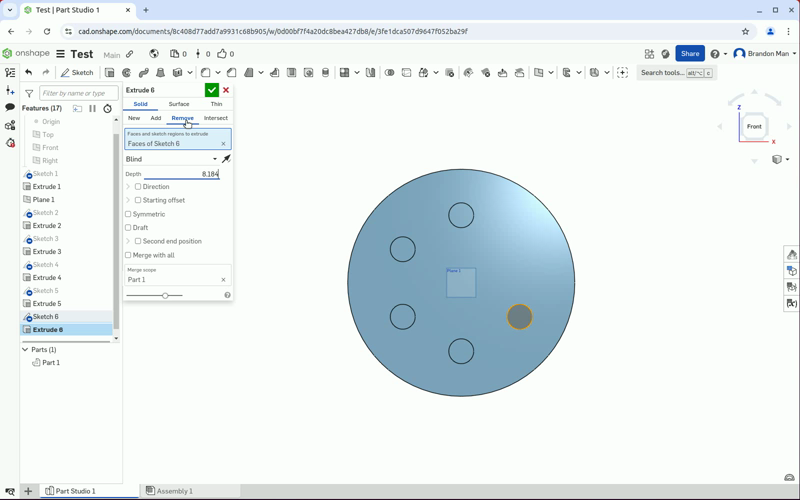
key(tab, 6)
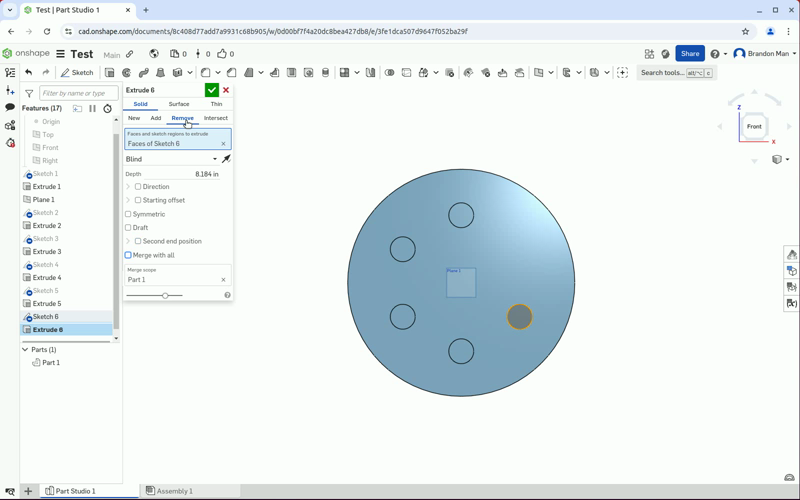
key(space)
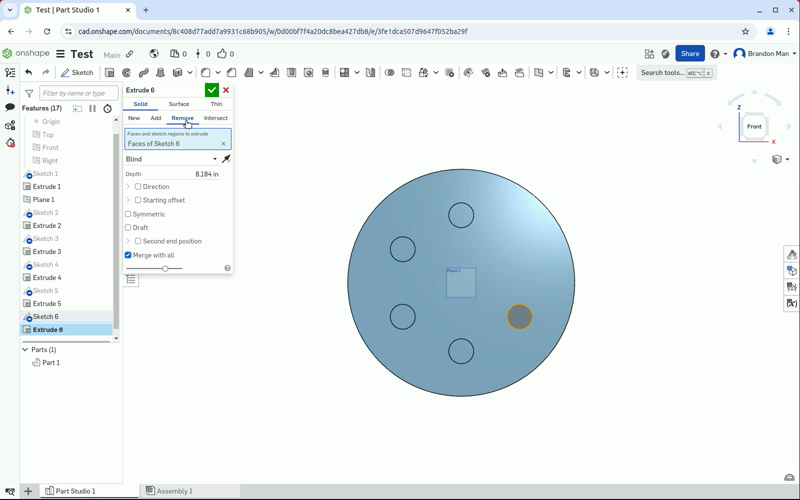
key(enter)
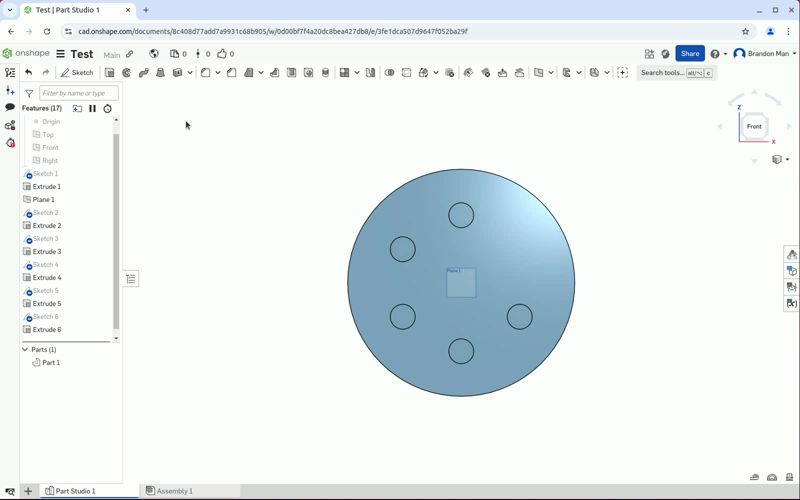
key(shift+h)
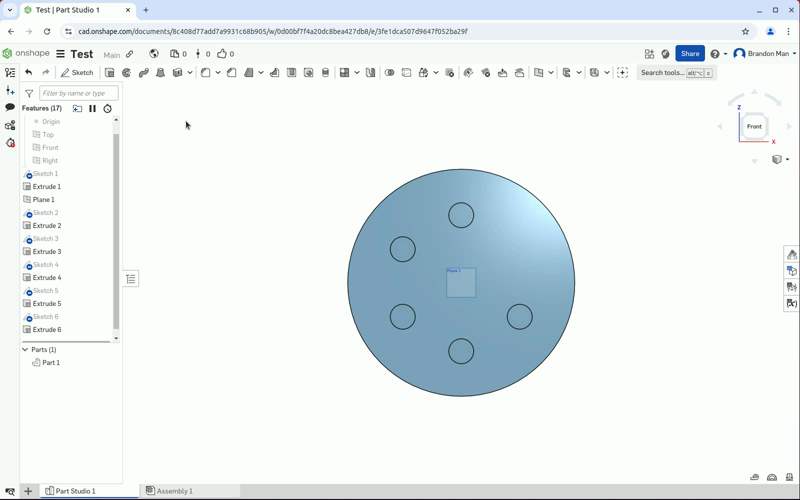
key(shift+h)
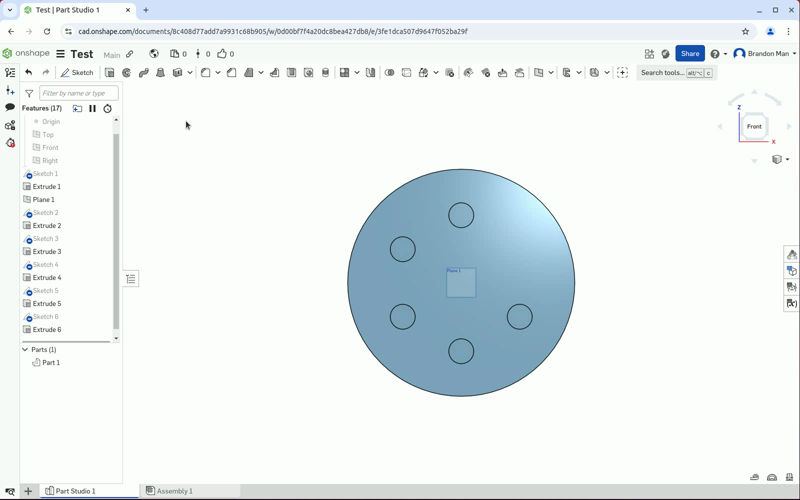
mouse_move(69, 176)
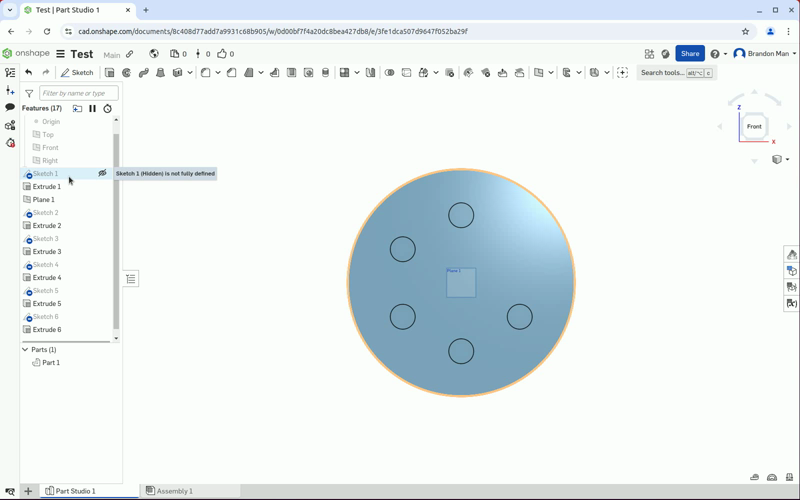
click(69, 176)
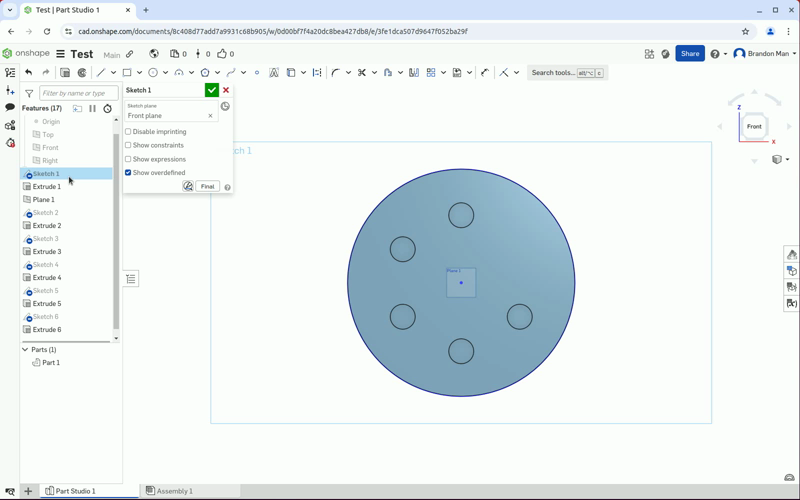
mouse_move(229, 92)
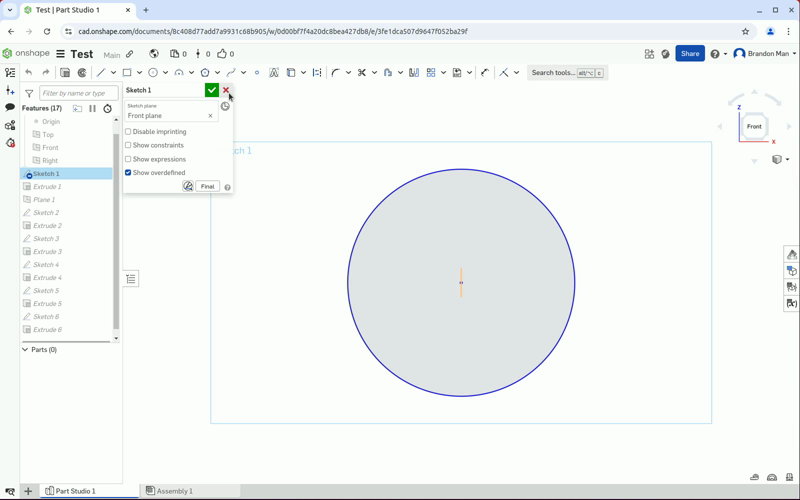
click(229, 92)
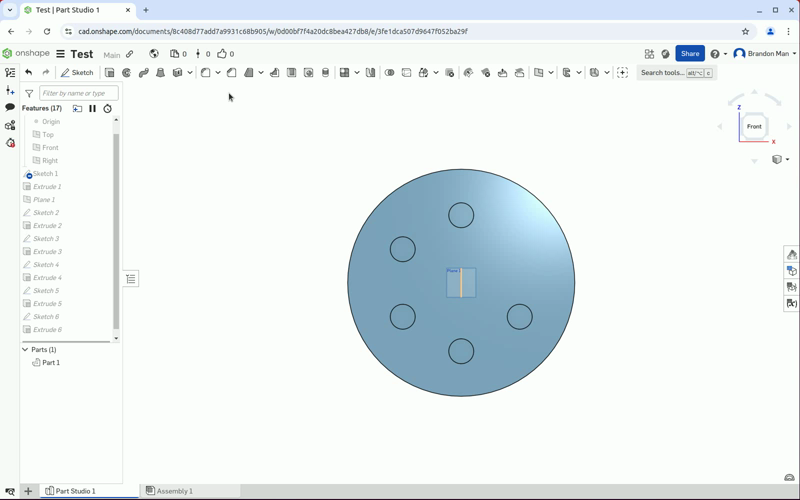
key(shift+s)
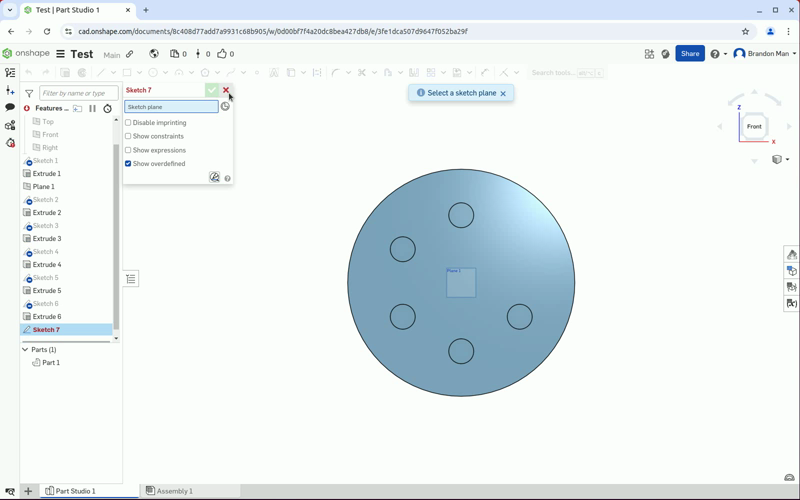
mouse_move(69, 189)
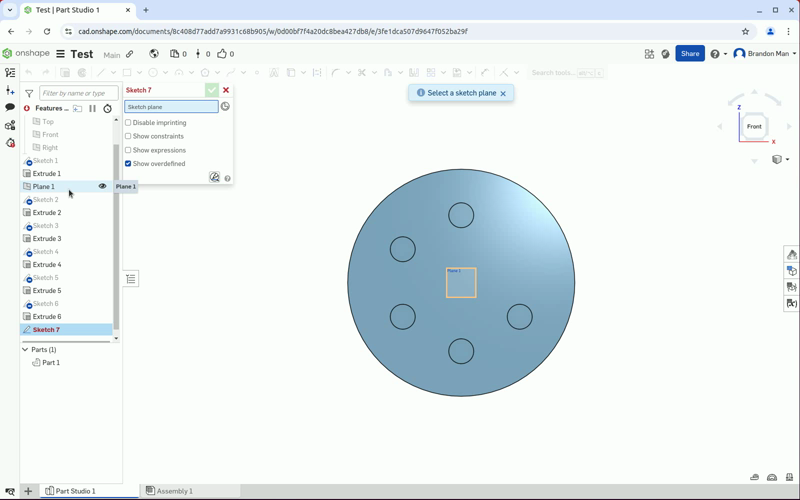
click(69, 189)
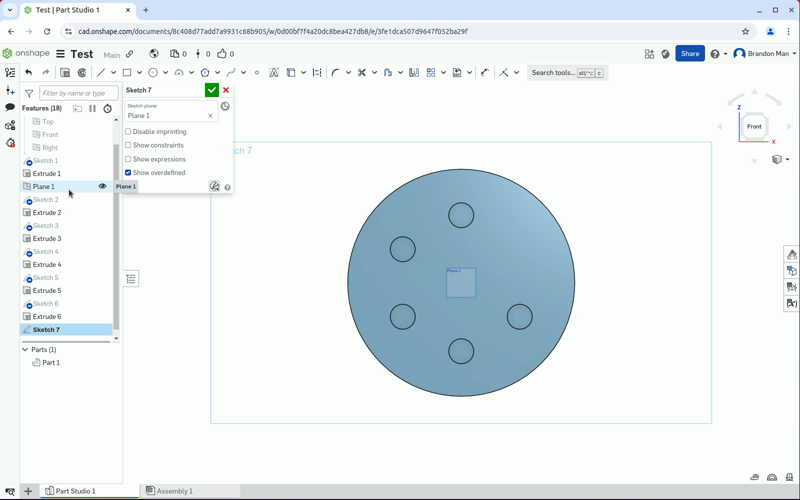
mouse_move(73, 352)
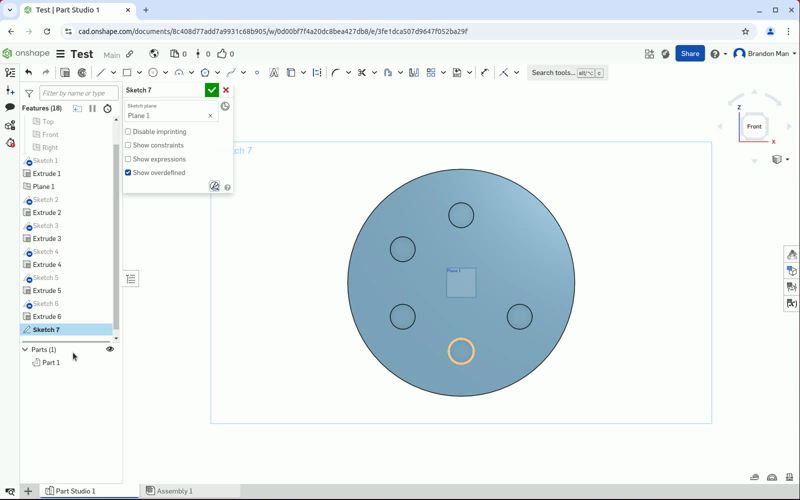
key(y)
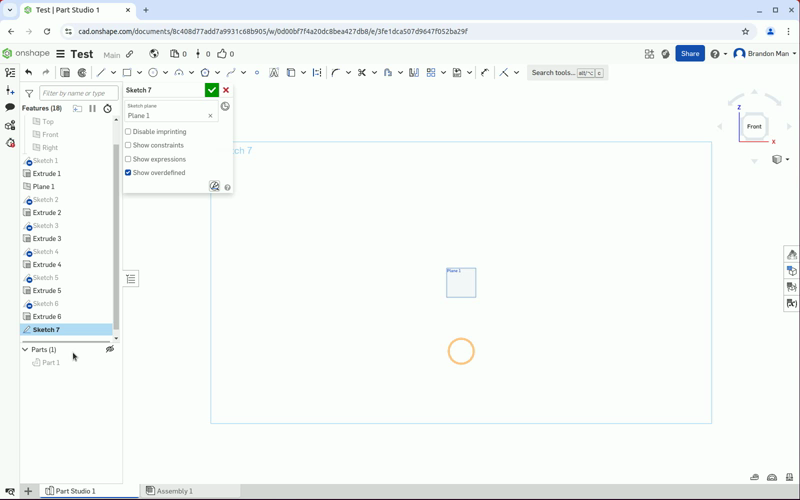
key(c)
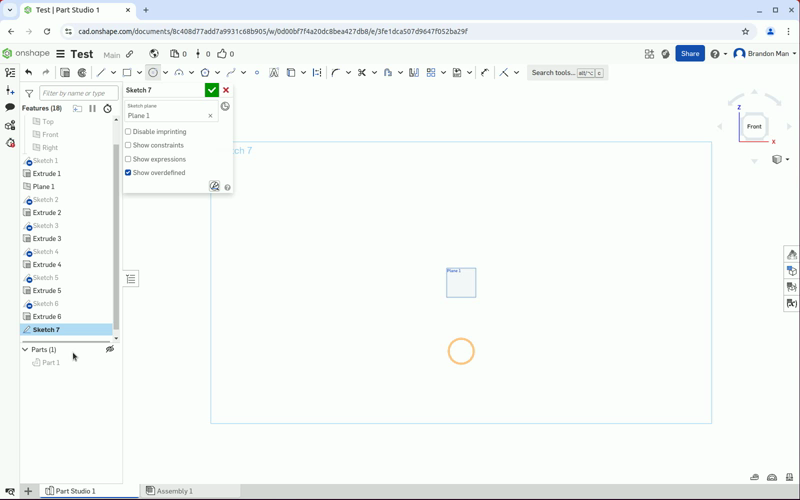
key_down(shift)
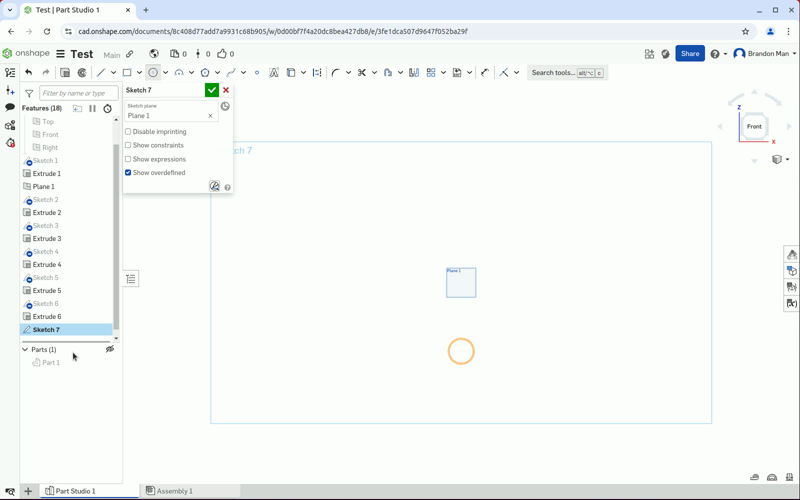
mouse_move(519, 249)
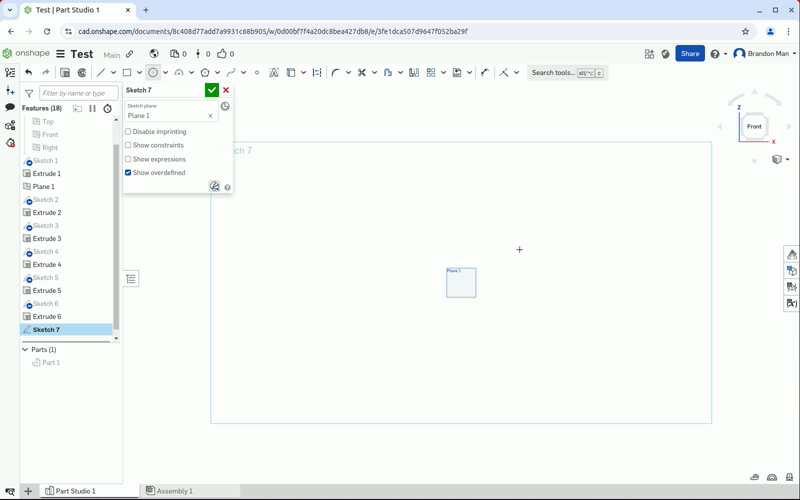
click(519, 249)
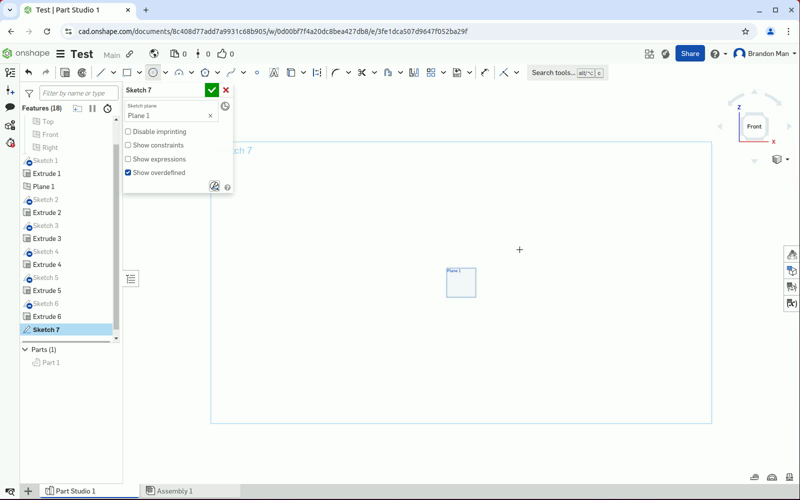
key_up(shift)
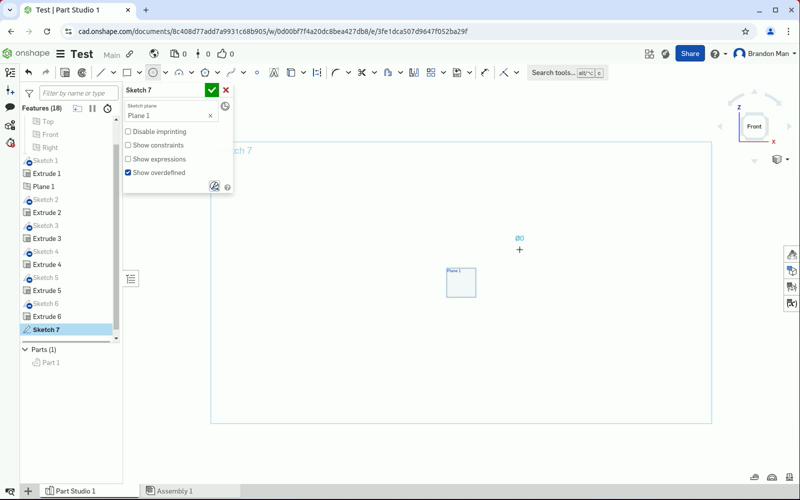
mouse_move(532, 249)
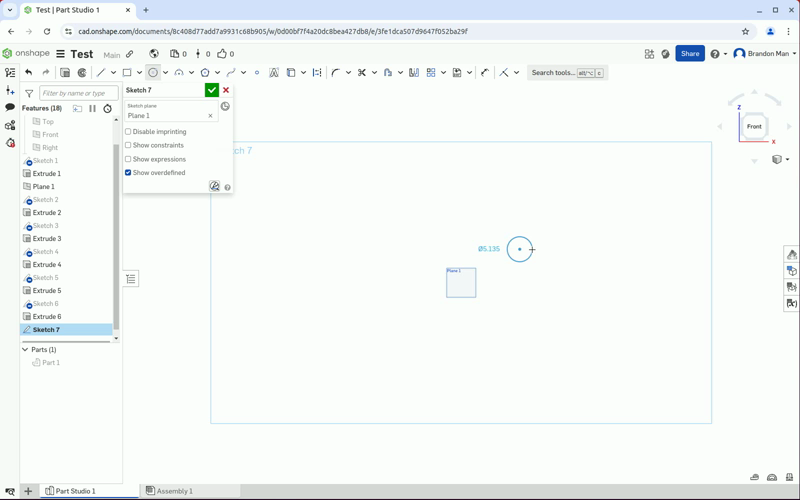
click(532, 249)
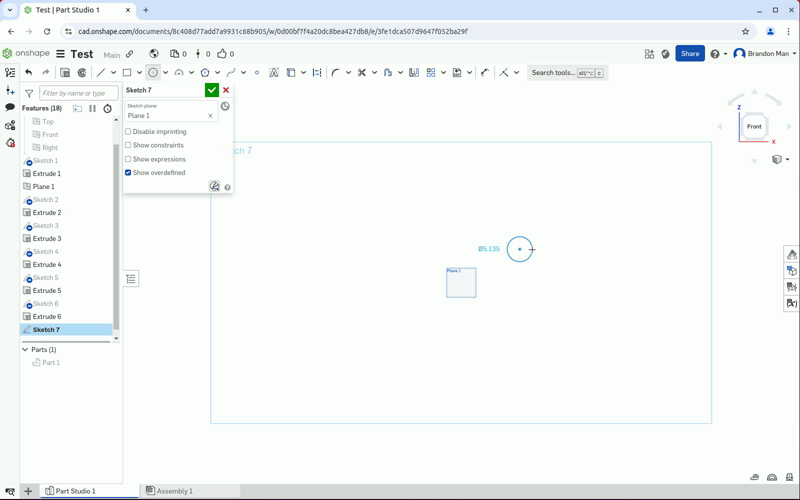
key(esc)
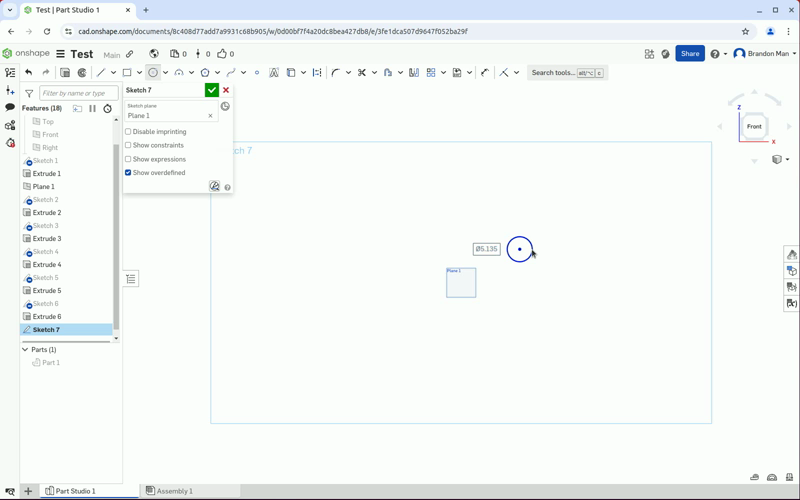
mouse_move(516, 238)
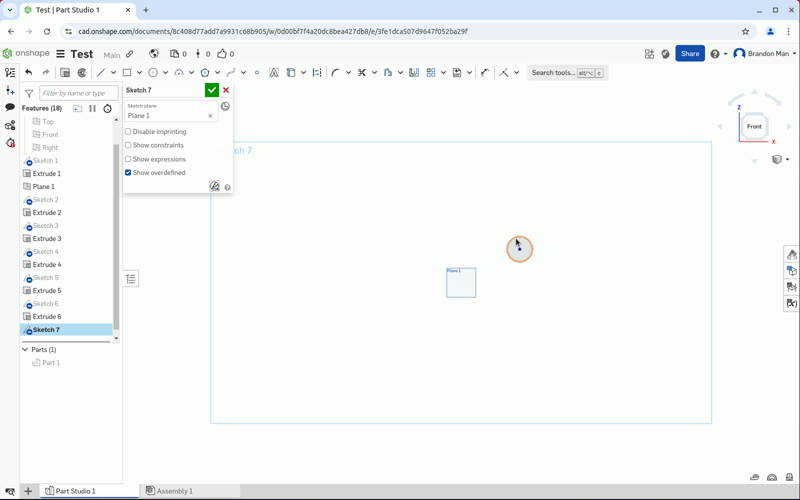
scroll(6)
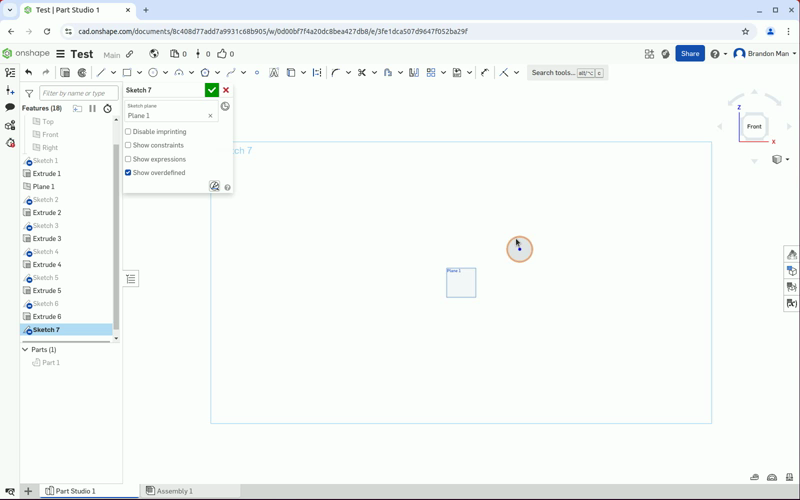
scroll(6)
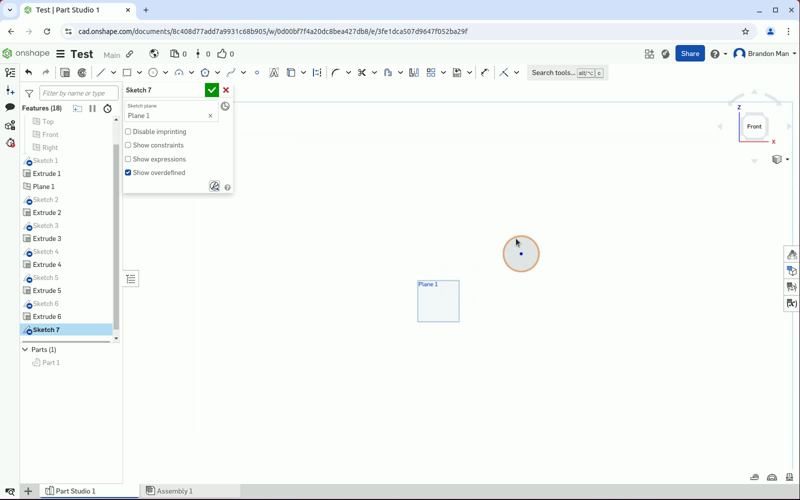
scroll(6)
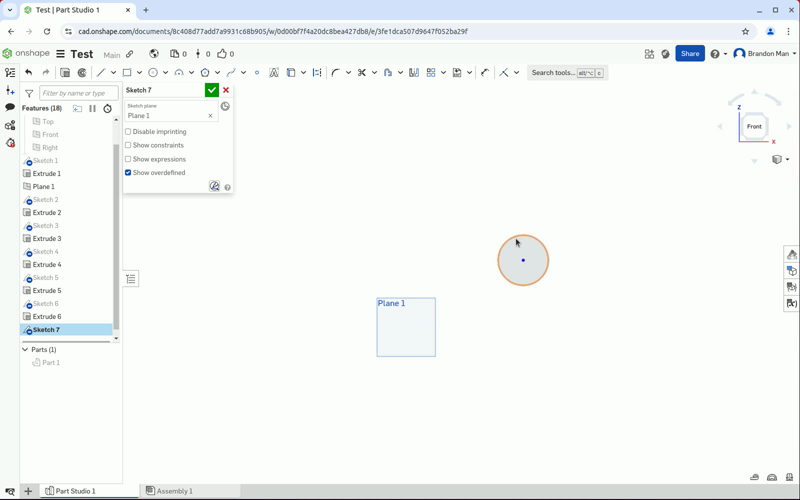
scroll(6)
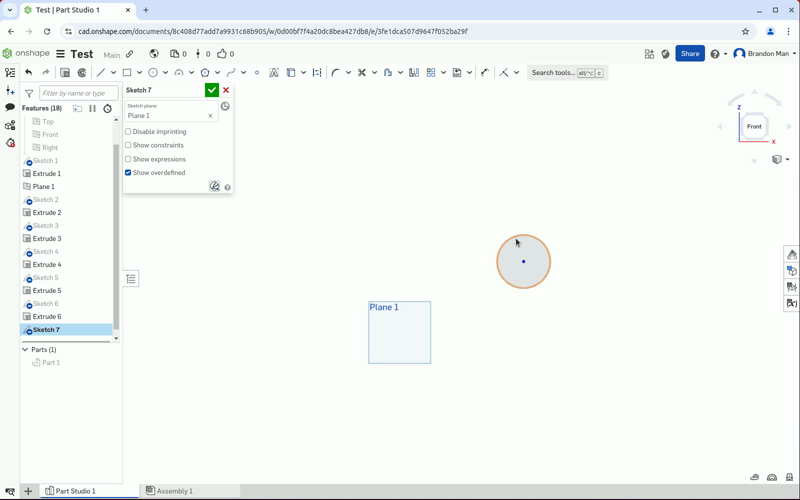
scroll(6)
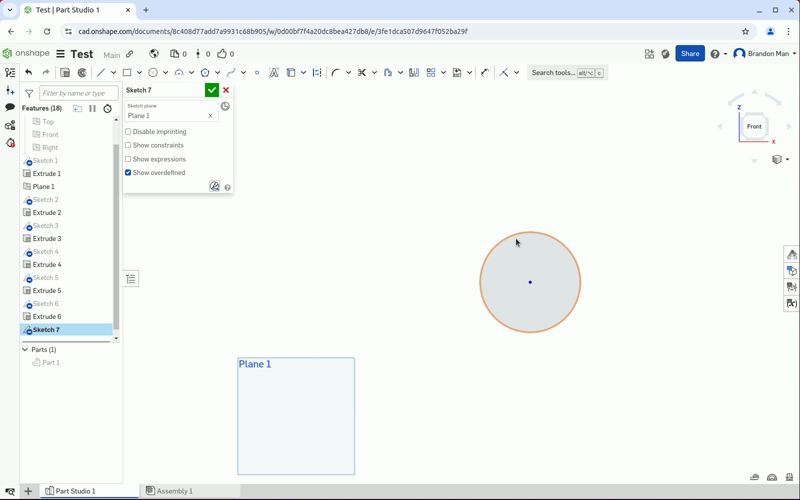
scroll(6)
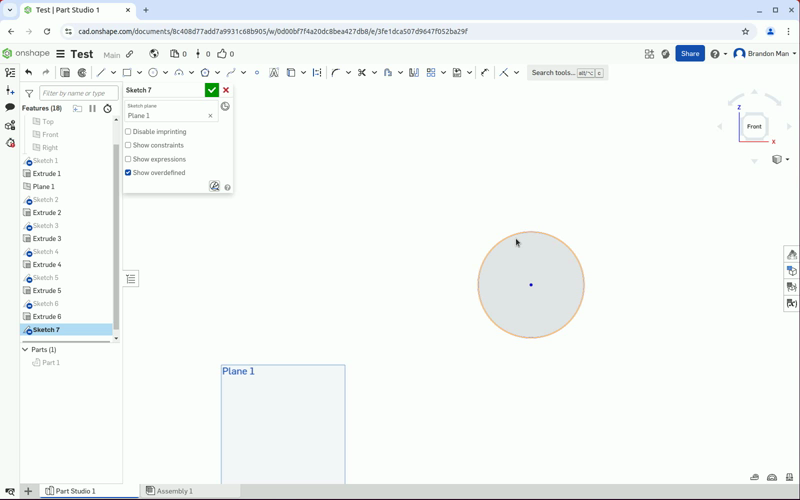
scroll(6)
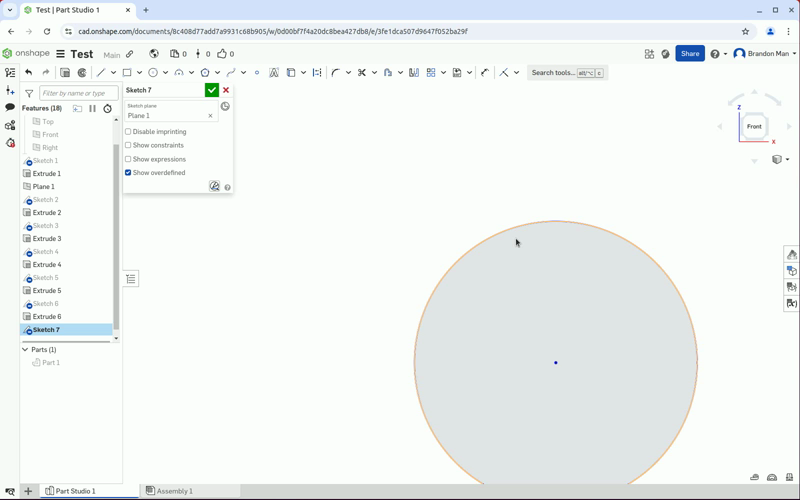
click(516, 238)
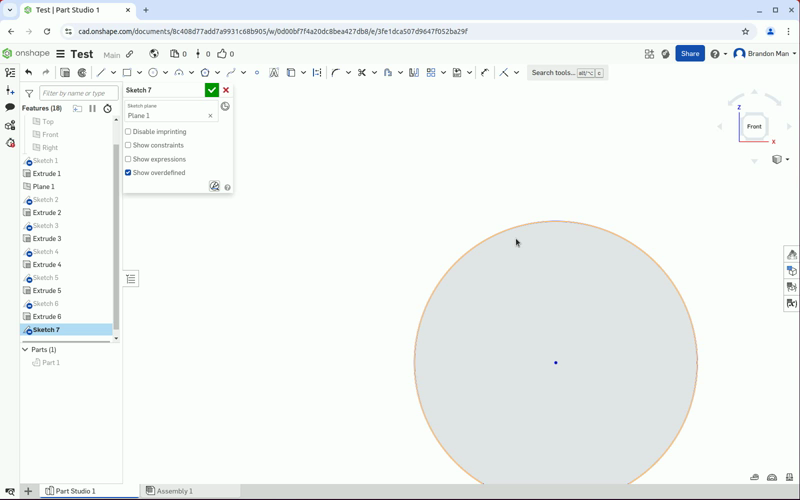
scroll(-6)
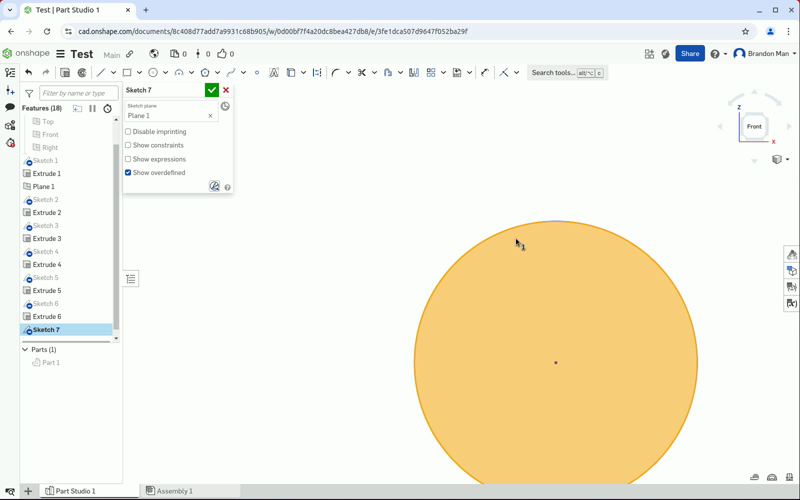
scroll(-6)
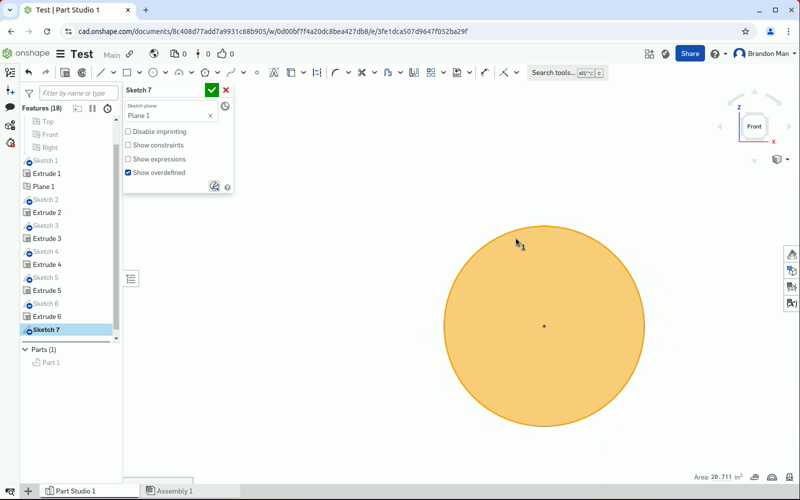
scroll(-6)
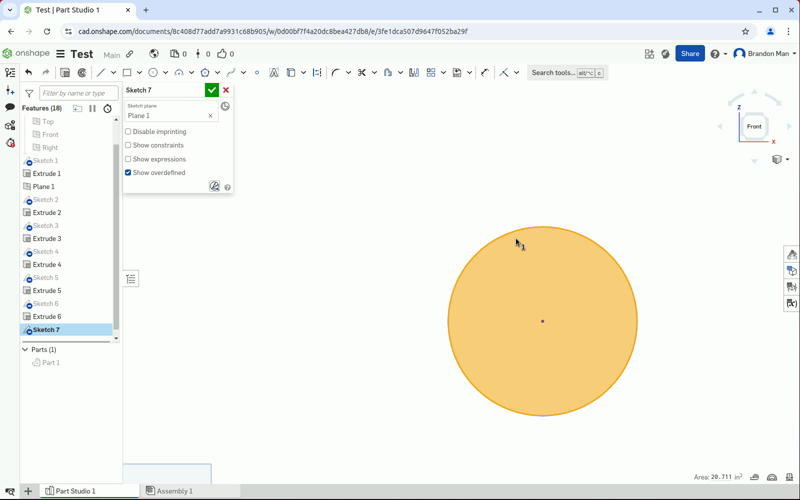
scroll(-6)
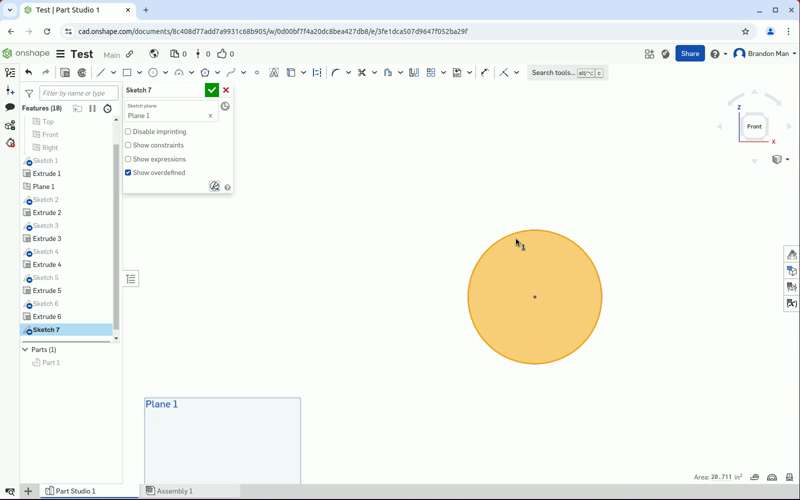
scroll(-6)
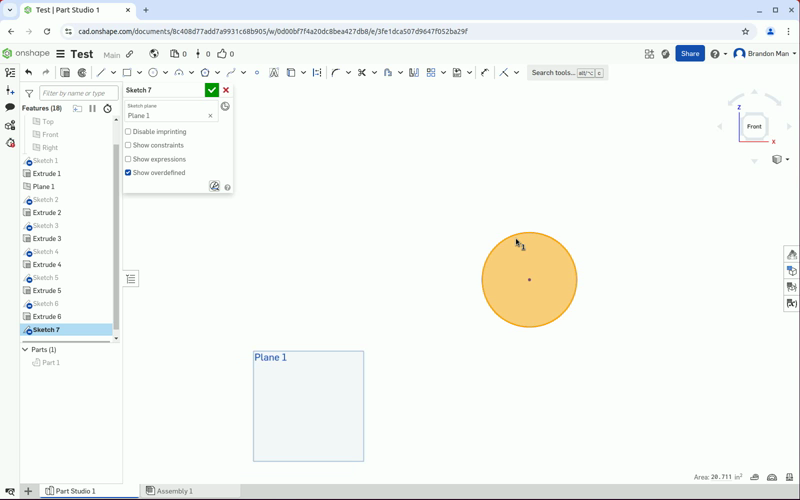
scroll(-6)
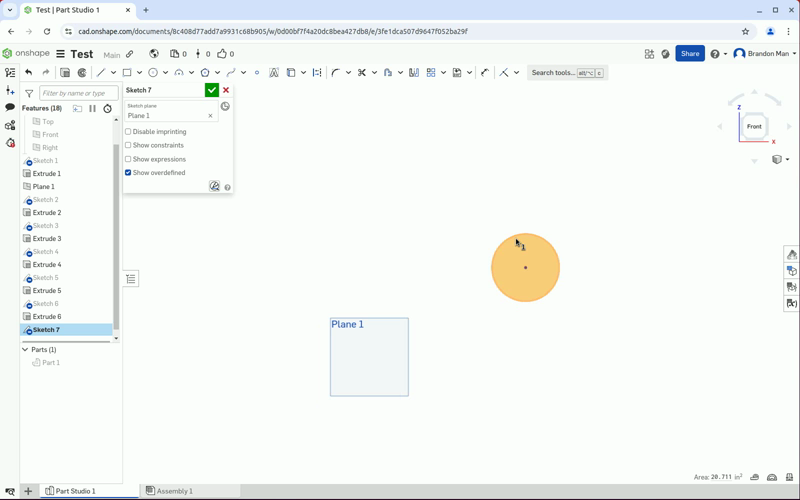
scroll(-6)
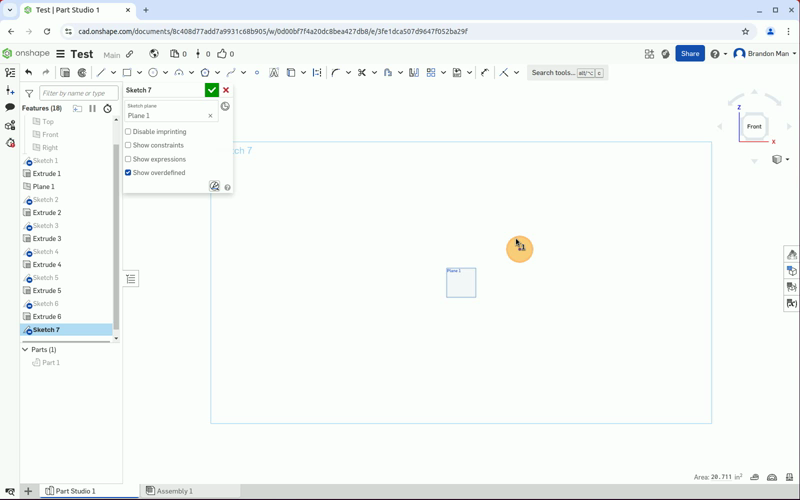
mouse_move(73, 352)
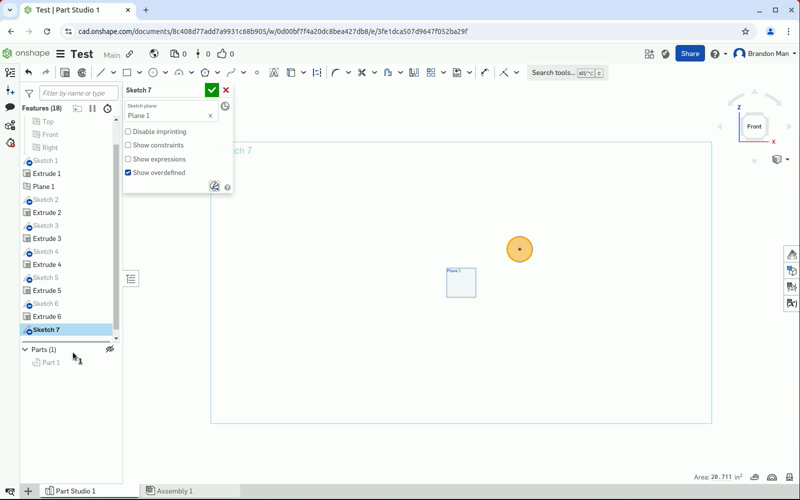
key(shift+y)
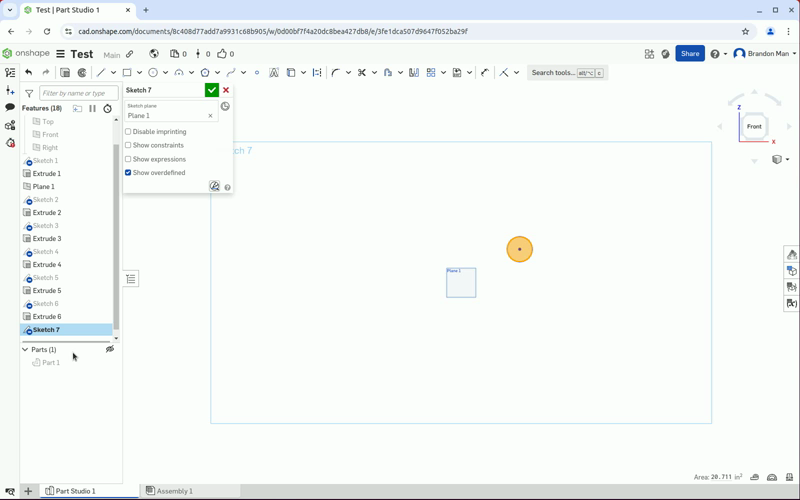
key(shift+e)
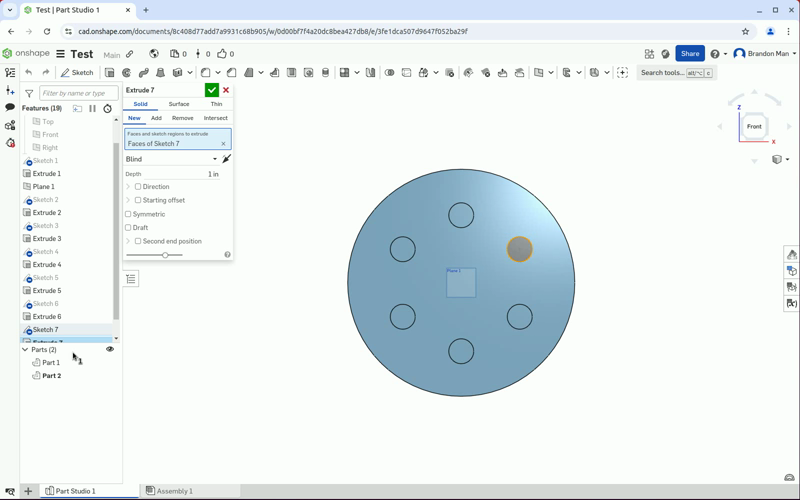
mouse_move(143, 106)
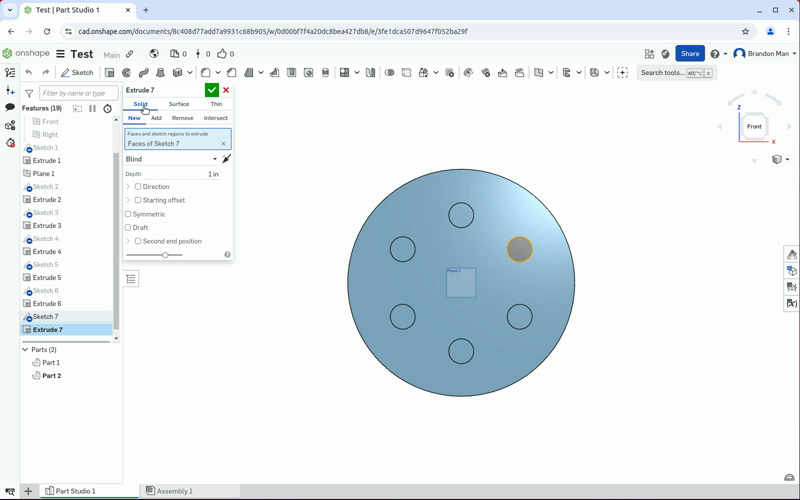
click(143, 106)
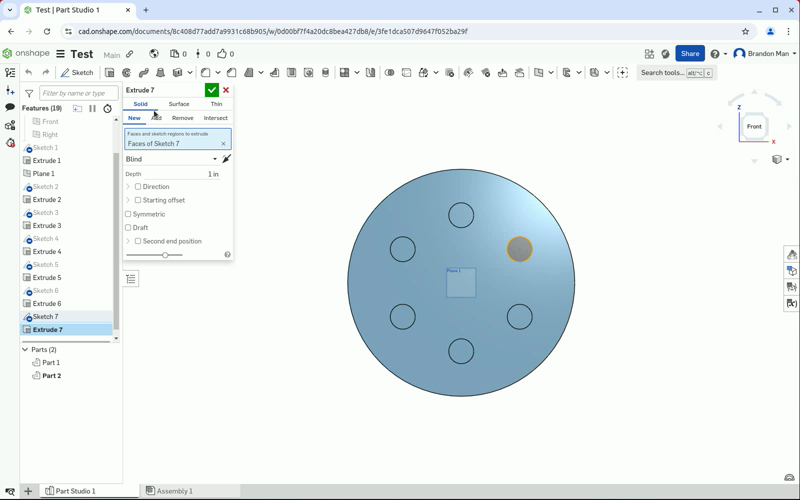
mouse_move(186, 120)
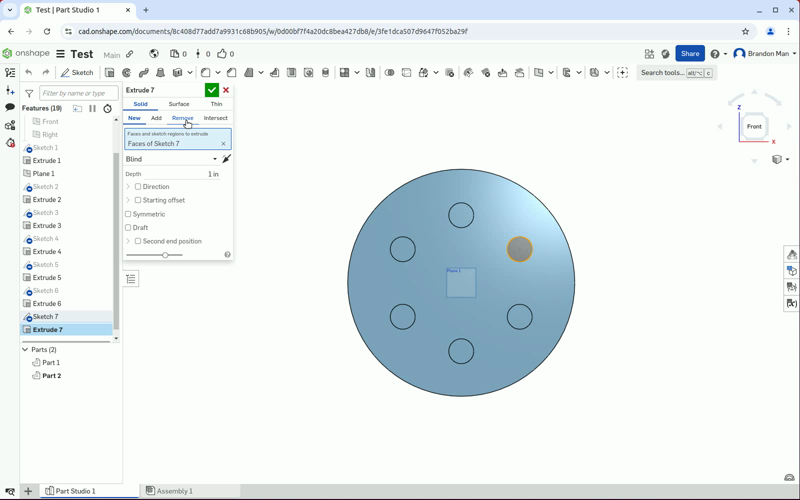
click(186, 120)
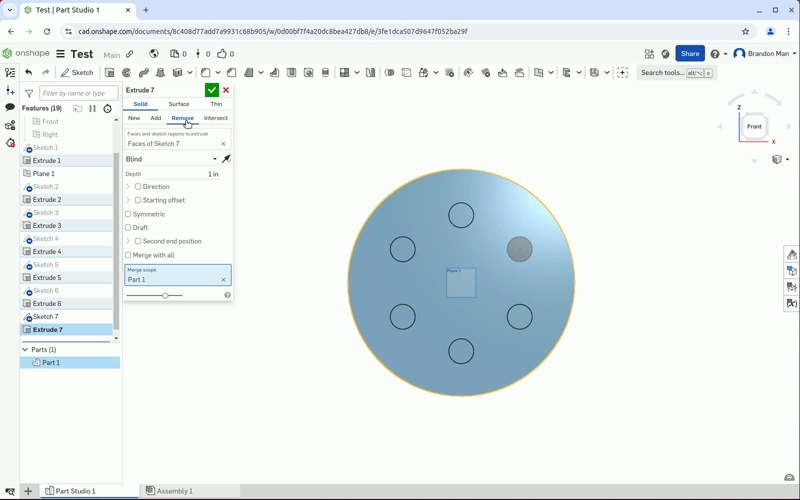
key(tab, 4)
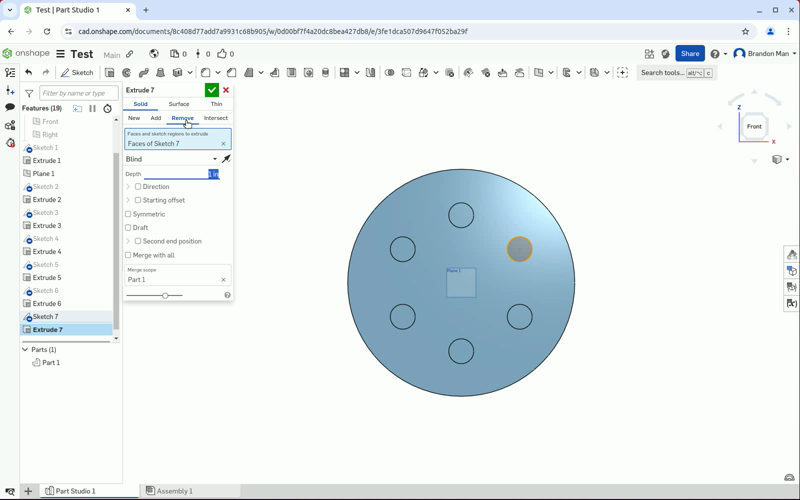
text(8.184)
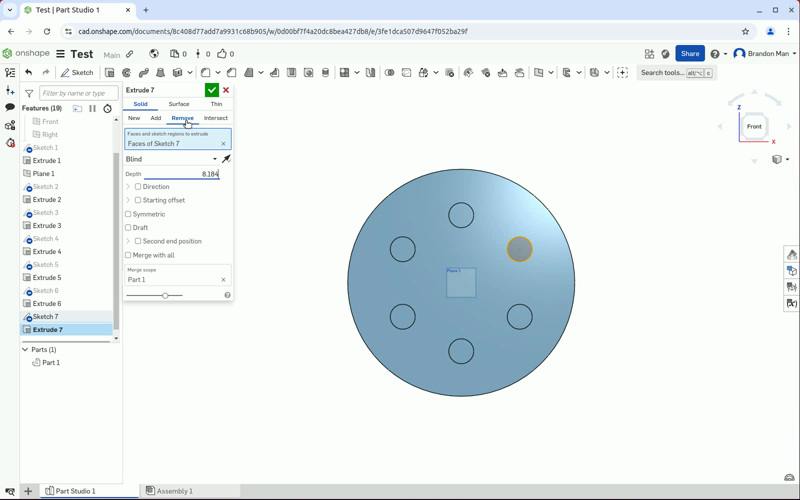
key(tab, 6)
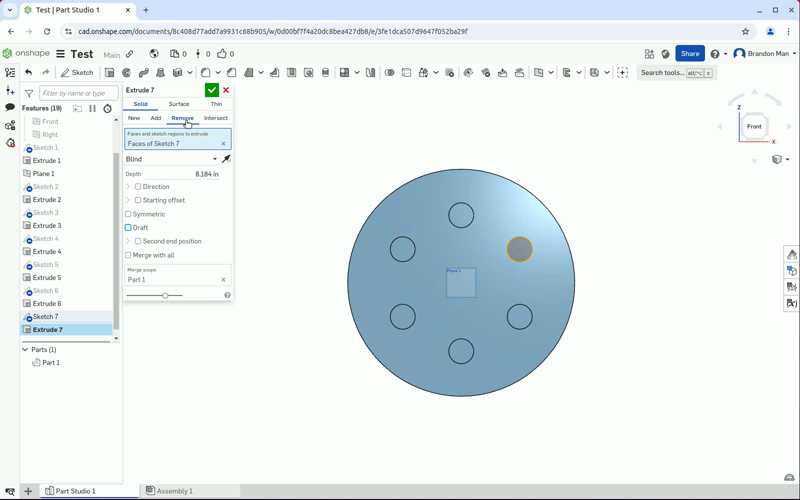
key(space)
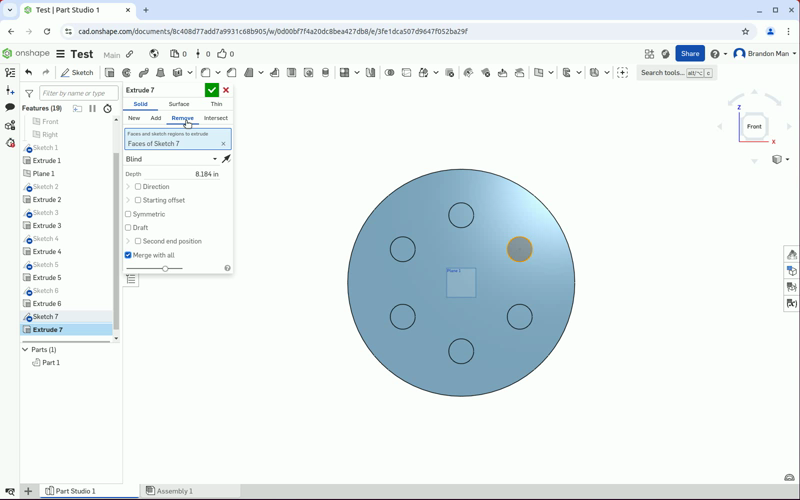
key(enter)
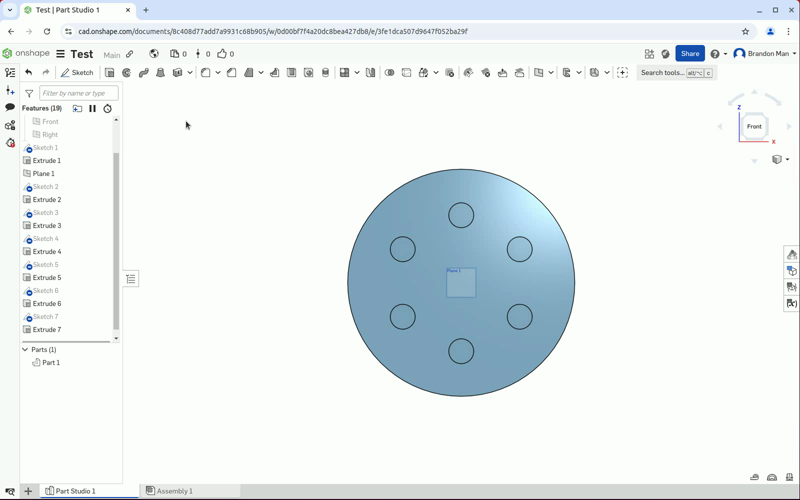
key(shift+h)
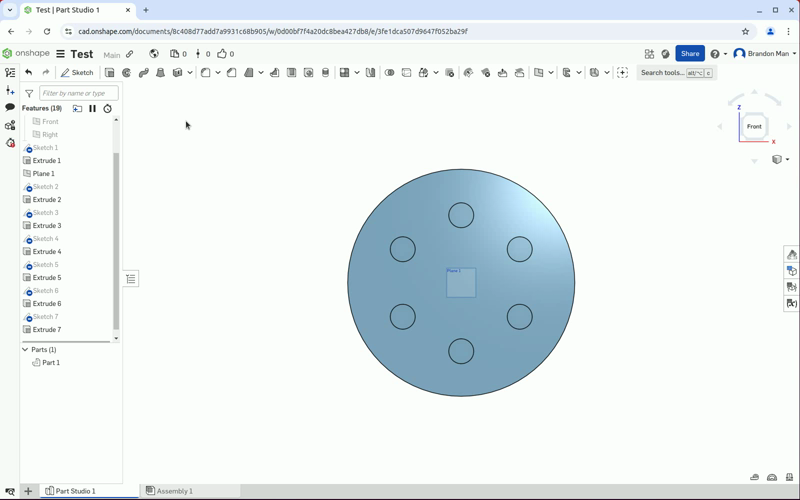
key(shift+h)
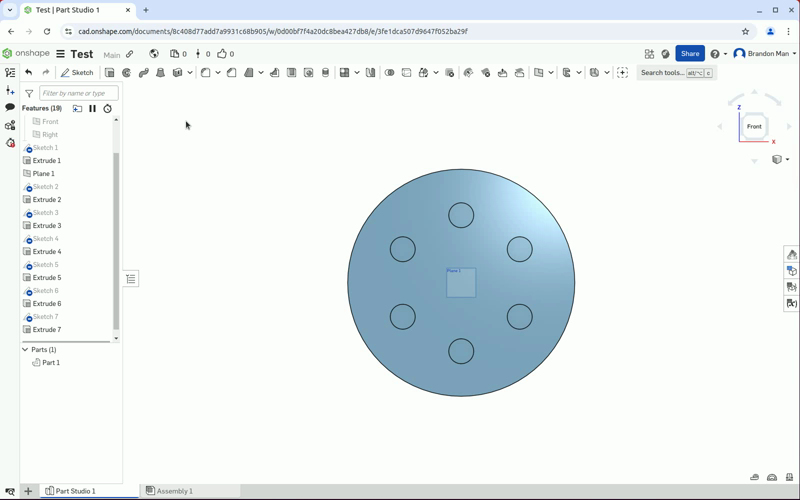
key(shift+7)
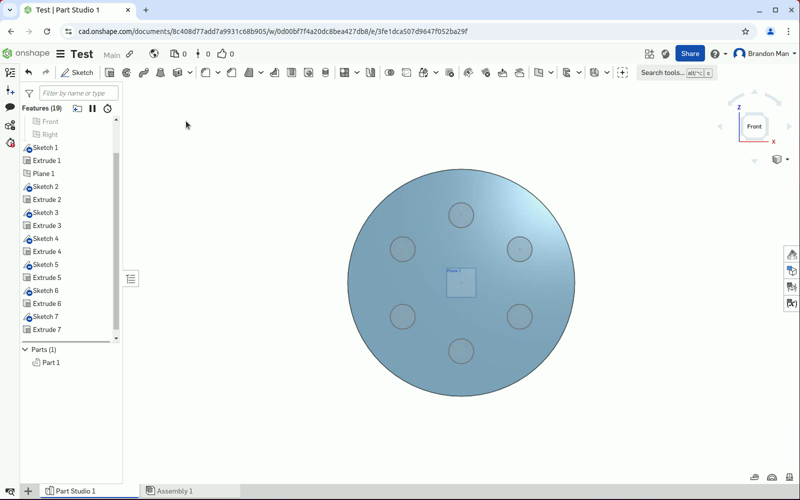
key(left, 2)
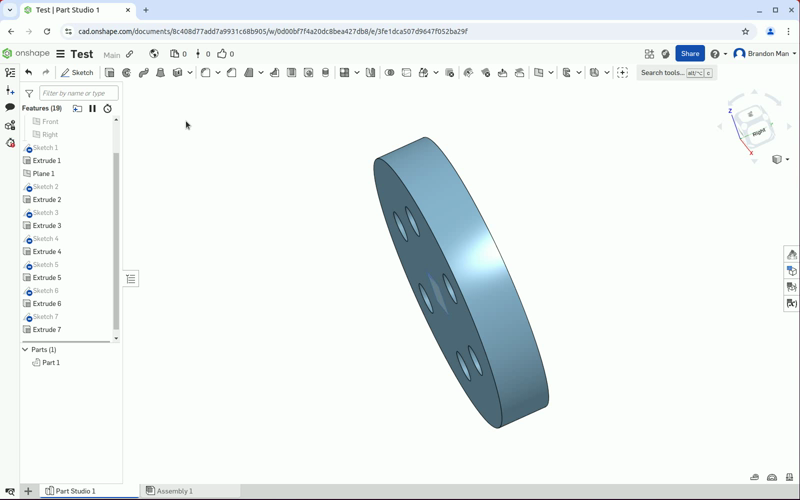
key(down, 2)
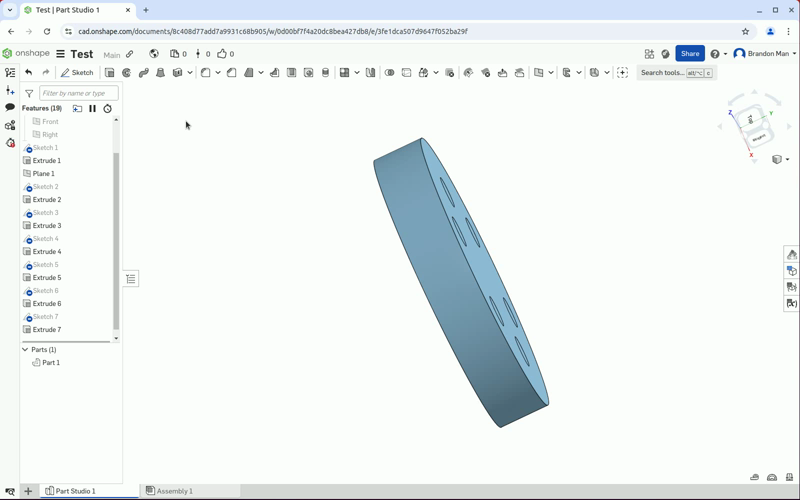
key(up, 2)
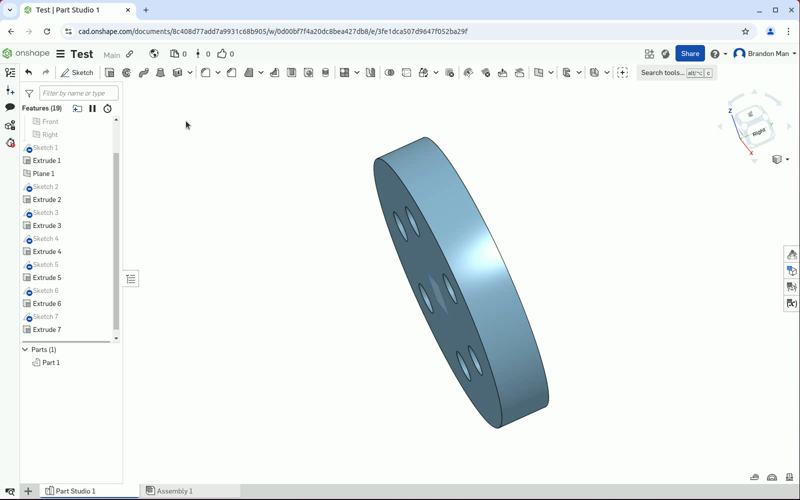
key(right, 2)
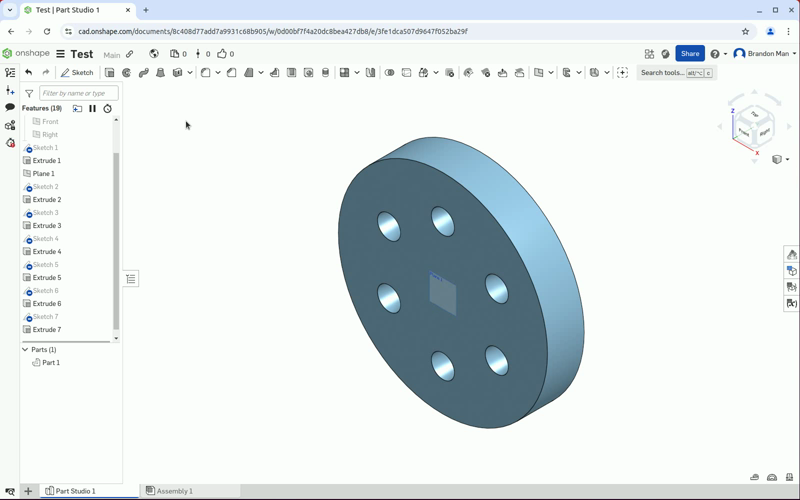
mouse_move(69, 150)
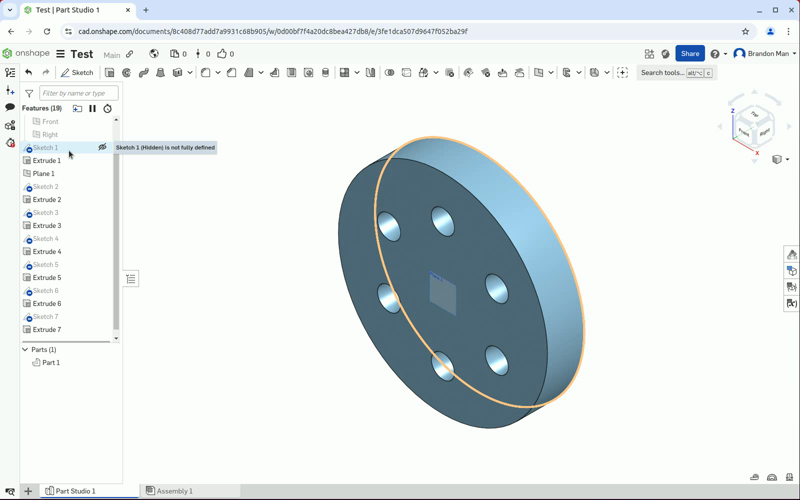
click(69, 150)